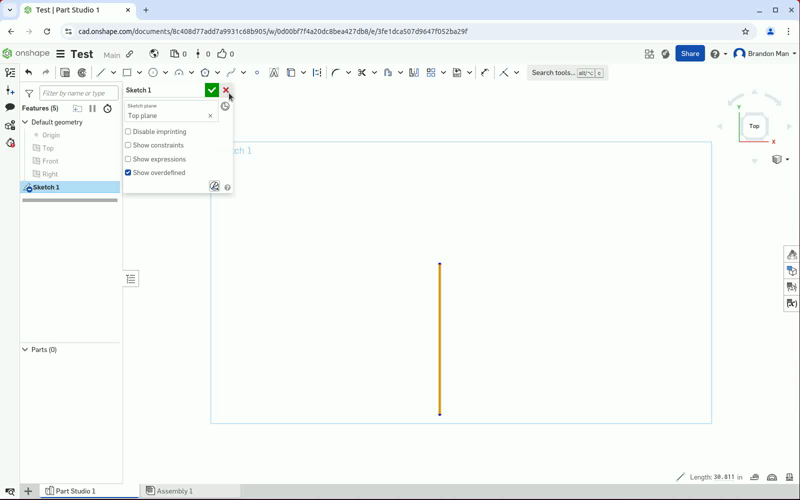
key(shift+h)
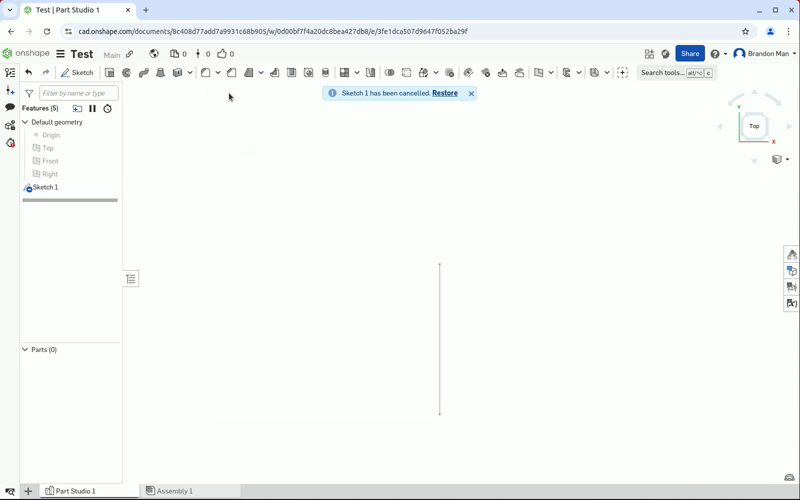
key(shift+s)
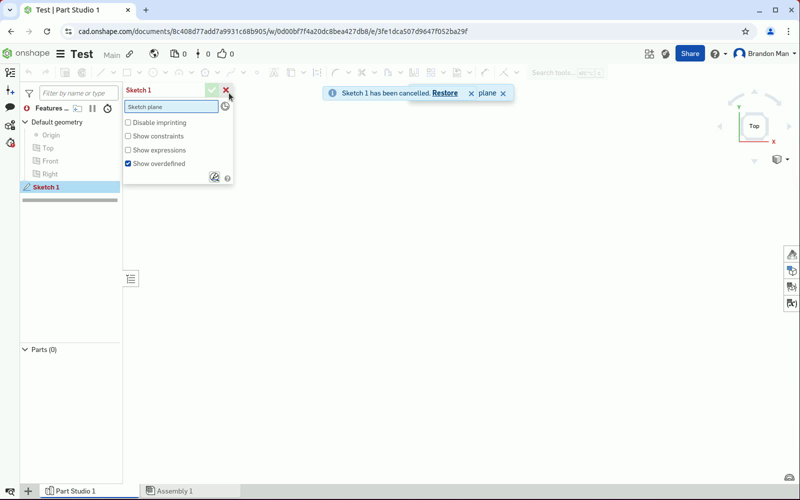
mouse_move(73, 150)
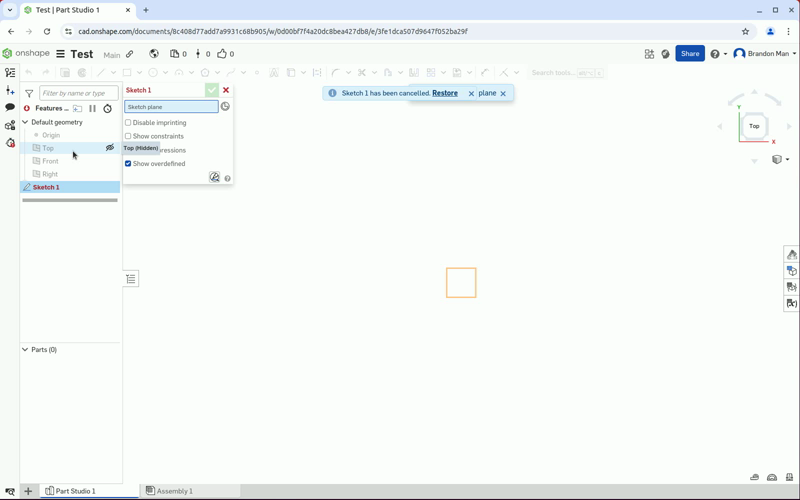
click(73, 150)
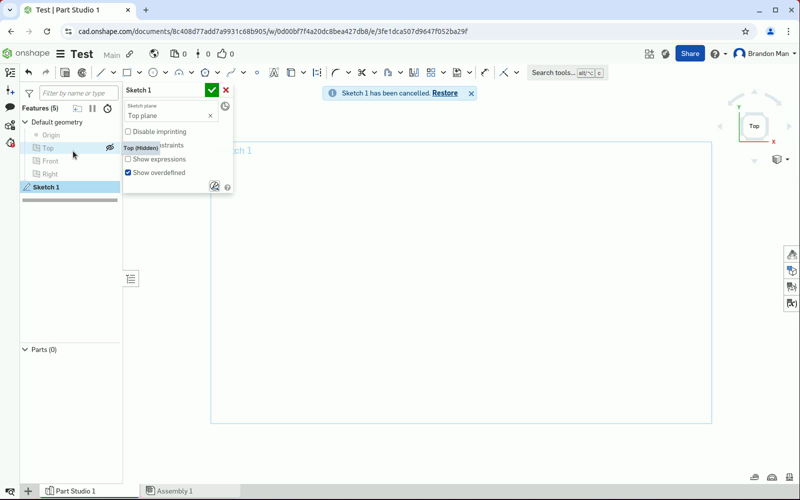
mouse_move(73, 352)
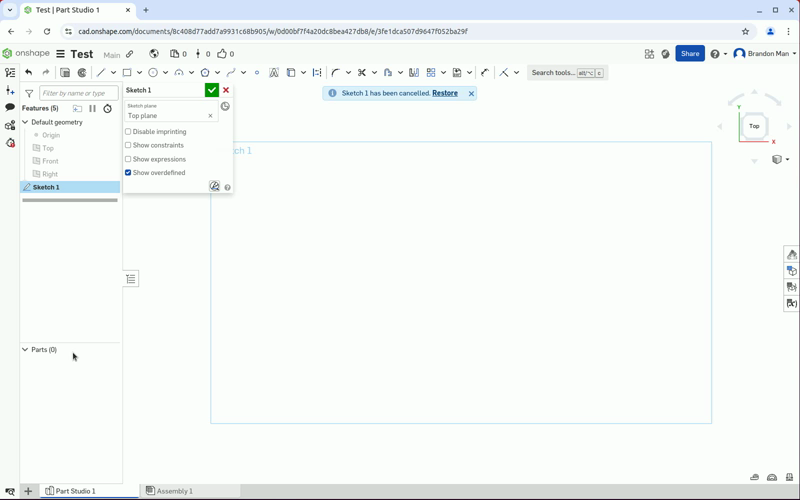
key(y)
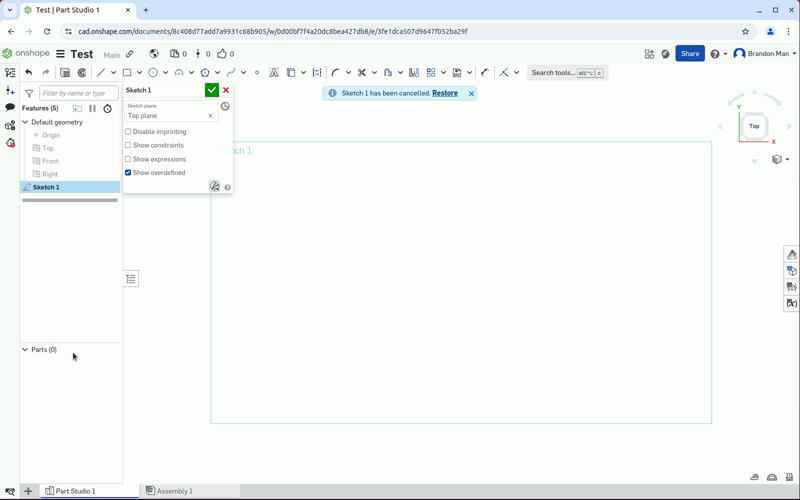
key(l)
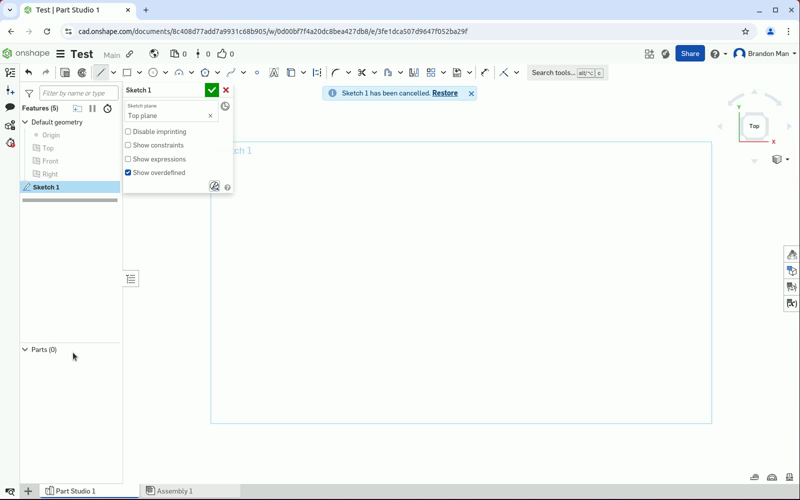
key_down(shift)
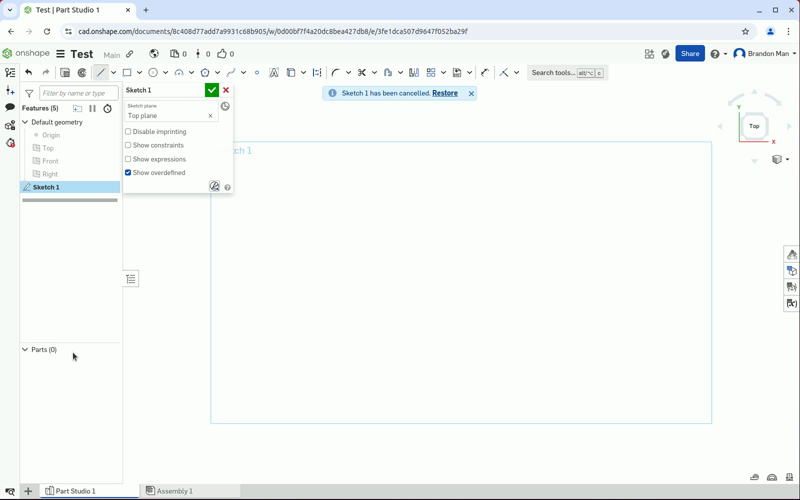
mouse_move(534, 319)
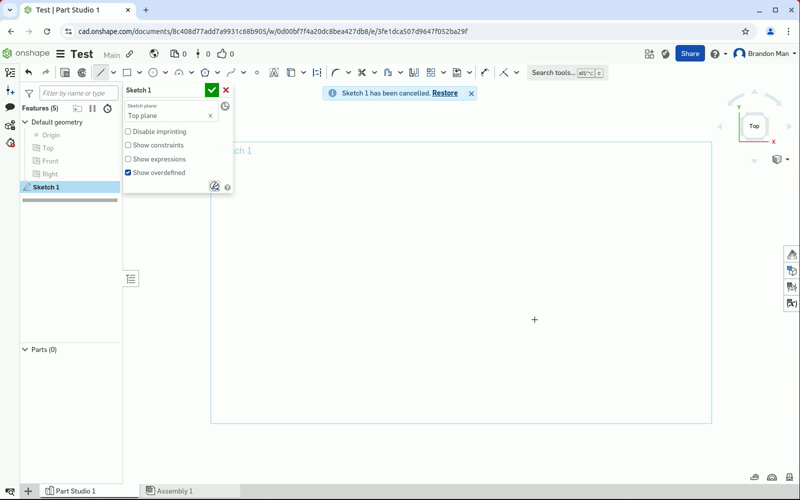
click(534, 319)
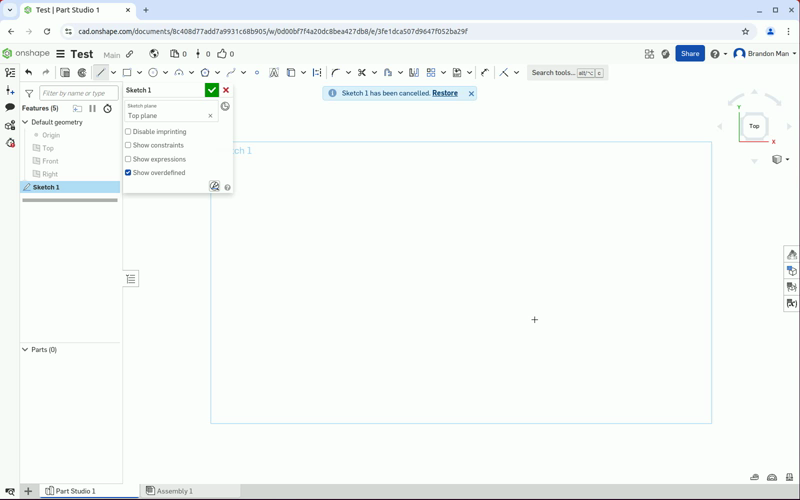
key_up(shift)
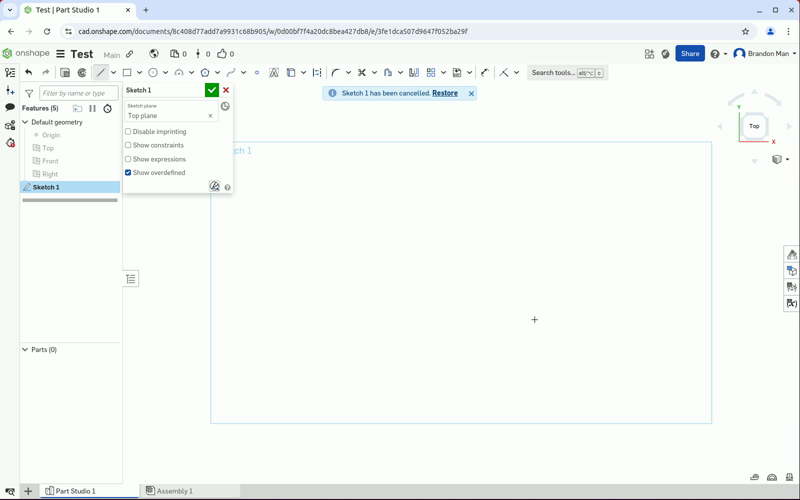
key_down(shift)
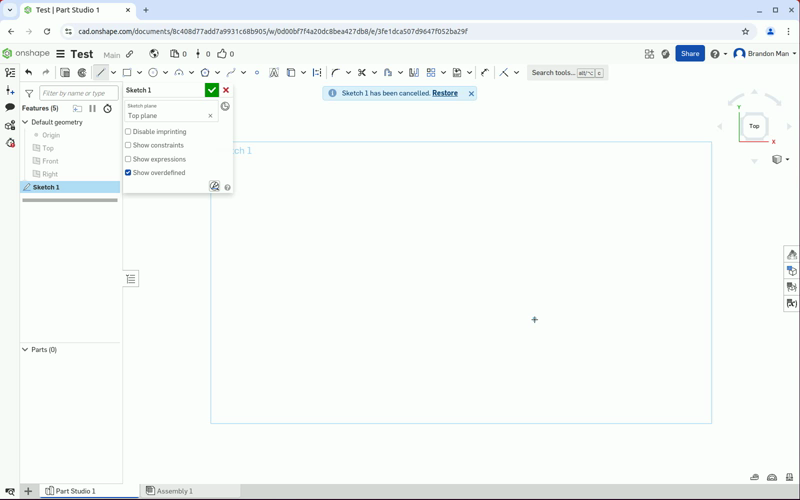
mouse_move(564, 319)
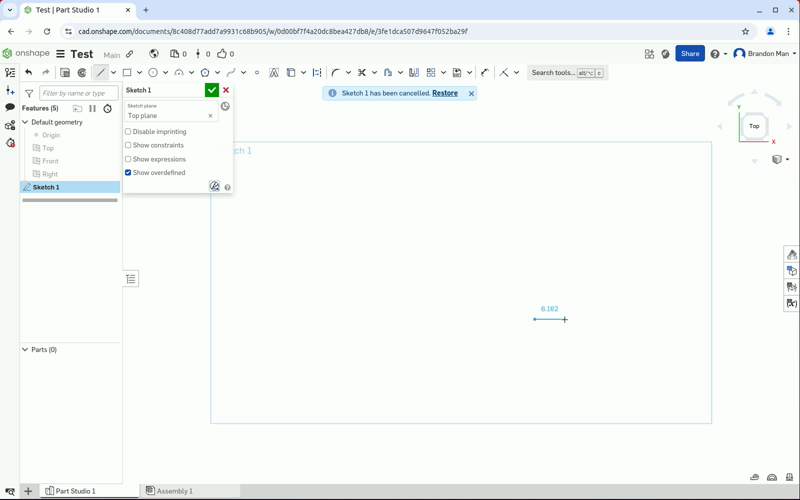
mouse_move(573, 319)
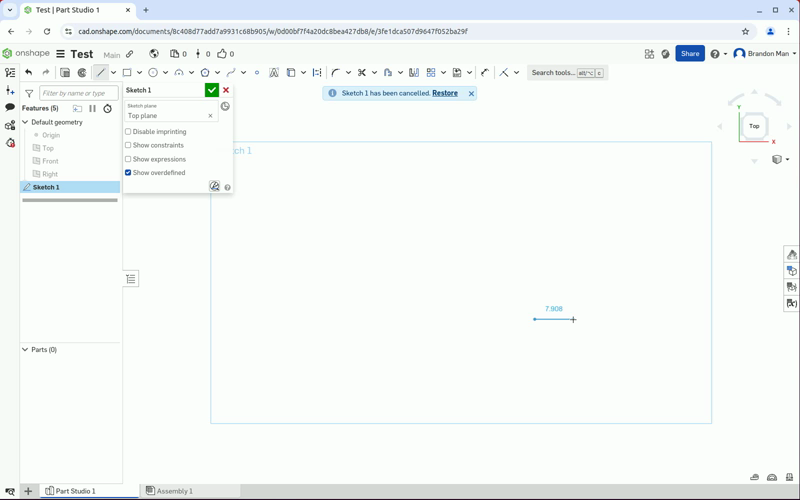
click(573, 319)
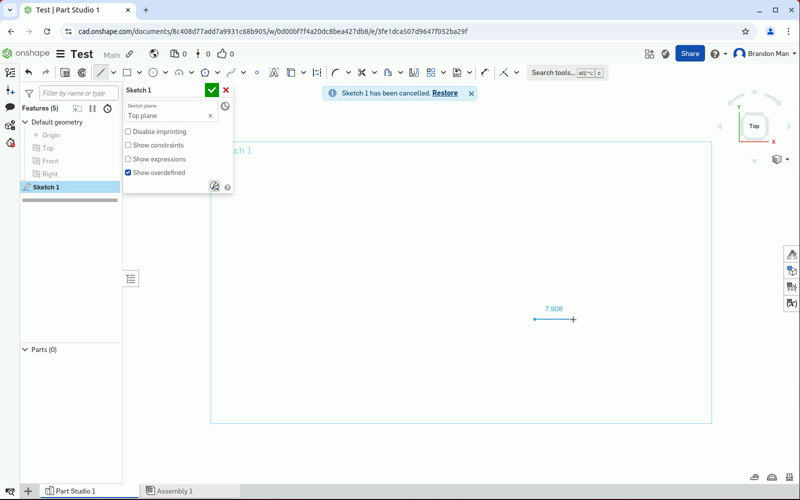
key_up(shift)
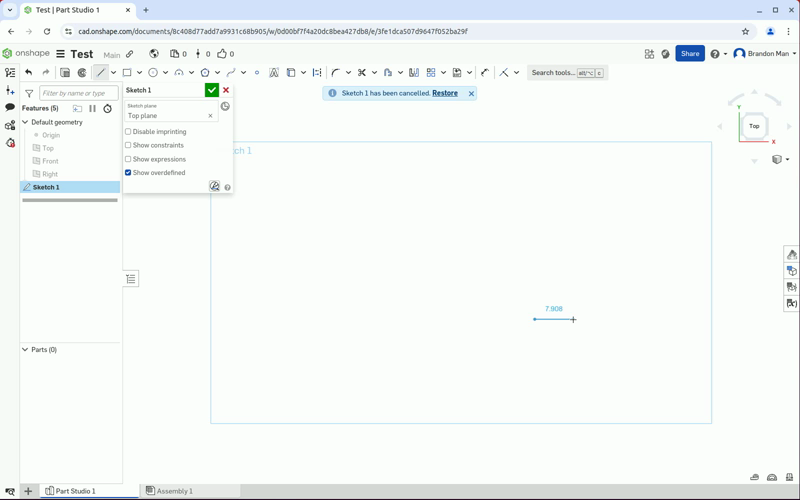
key_down(shift)
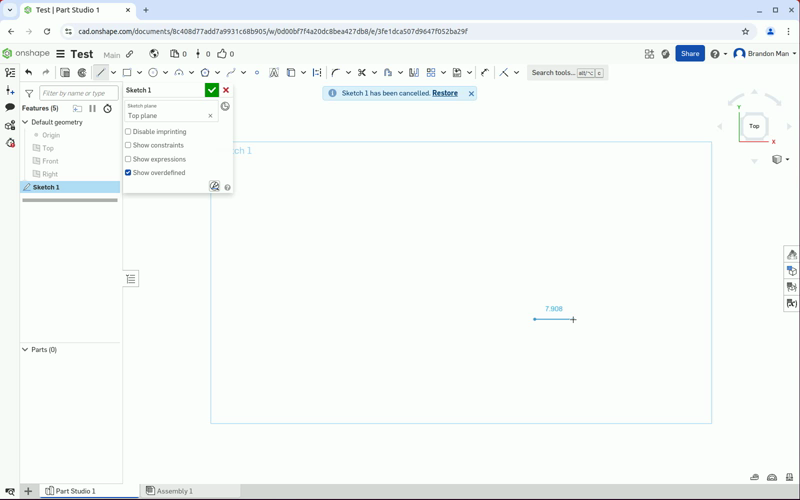
mouse_move(573, 247)
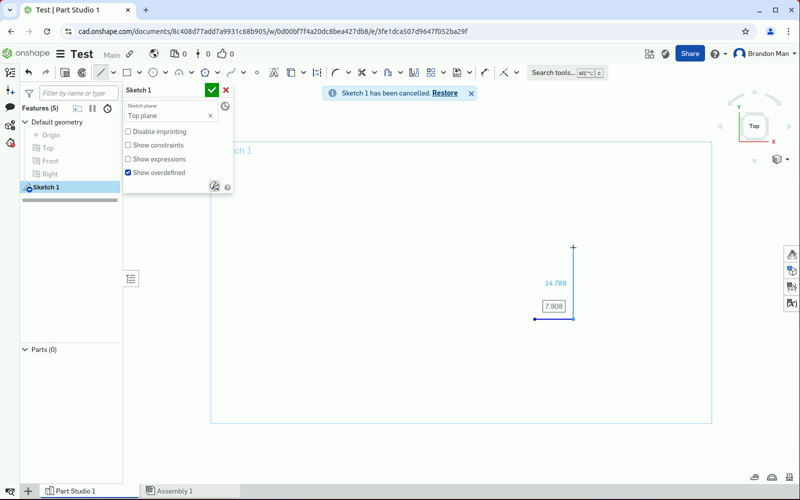
click(573, 247)
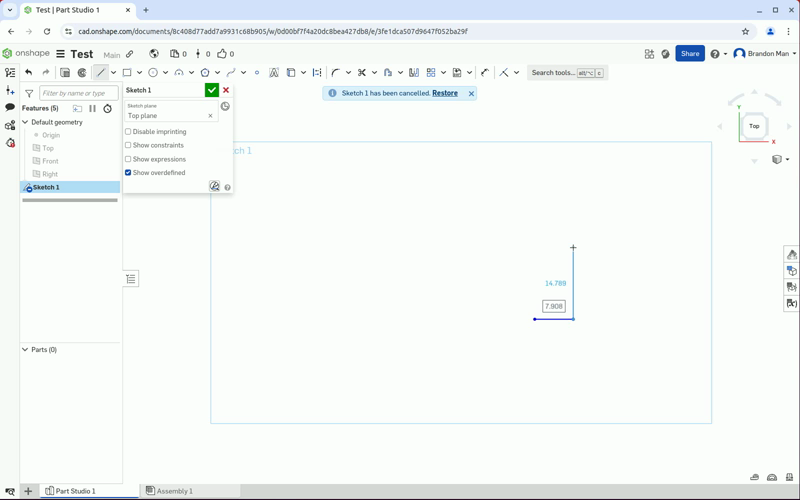
key_up(shift)
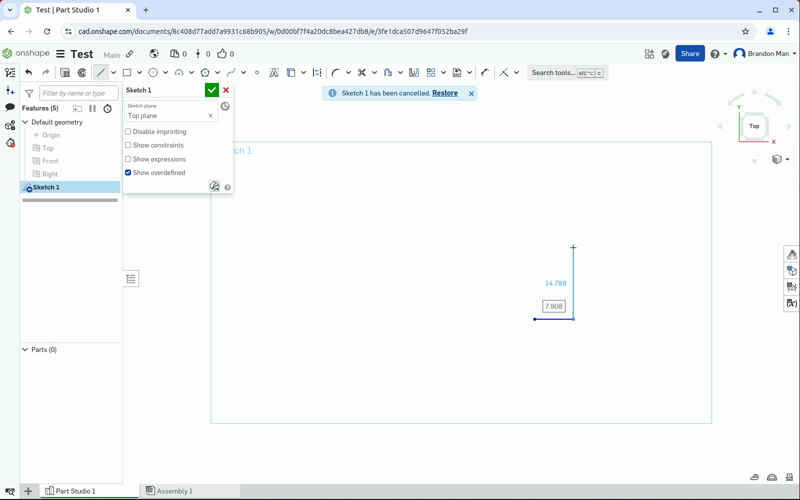
key_down(shift)
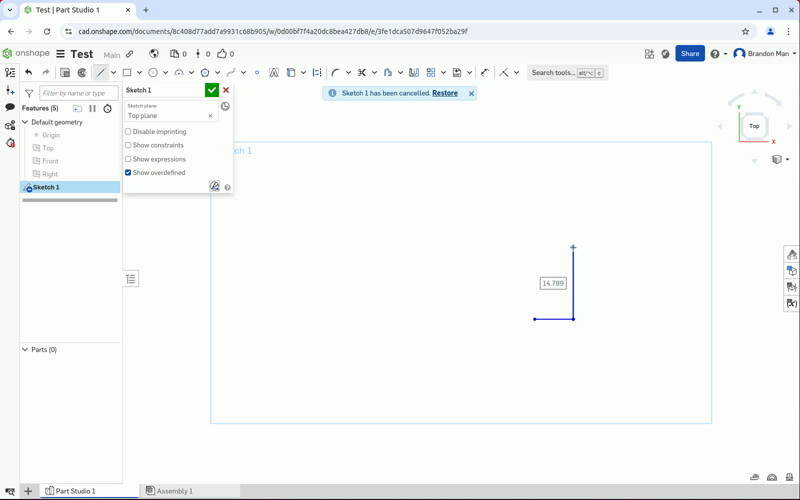
mouse_move(589, 247)
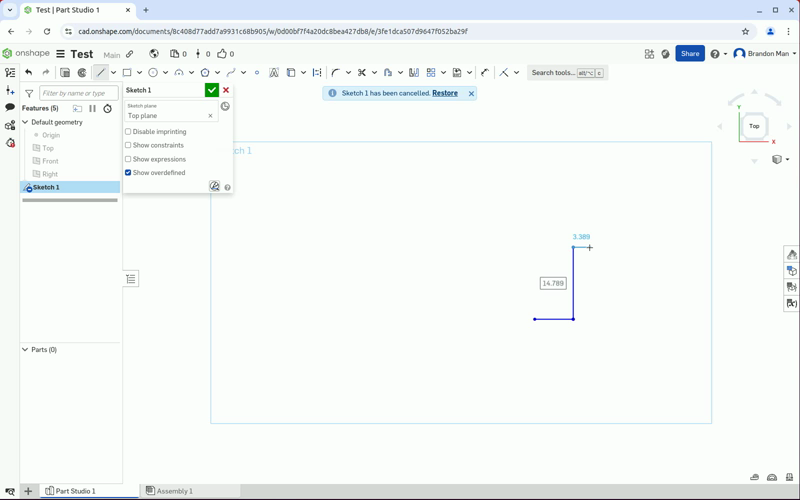
mouse_move(534, 247)
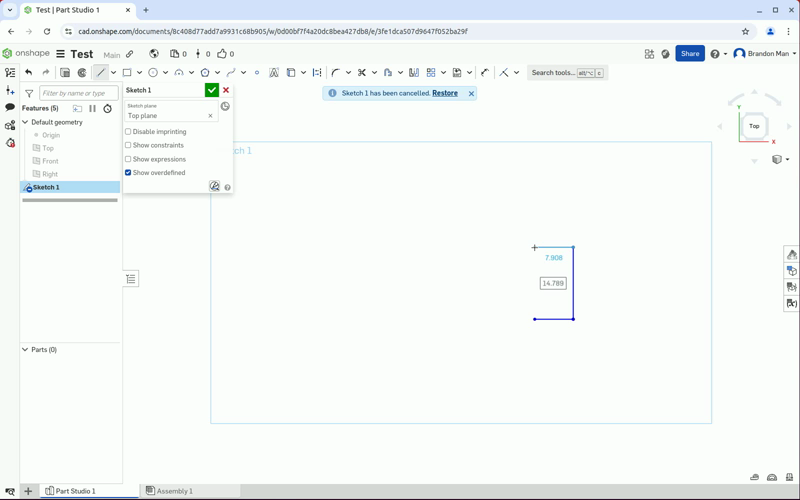
click(534, 247)
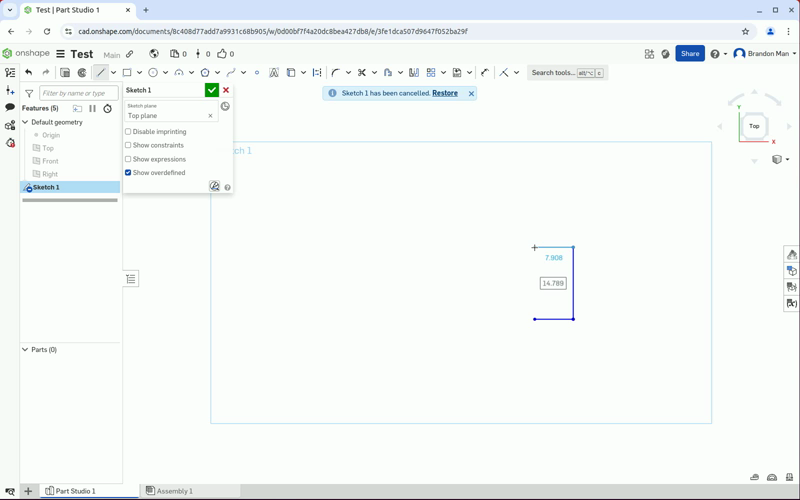
key_up(shift)
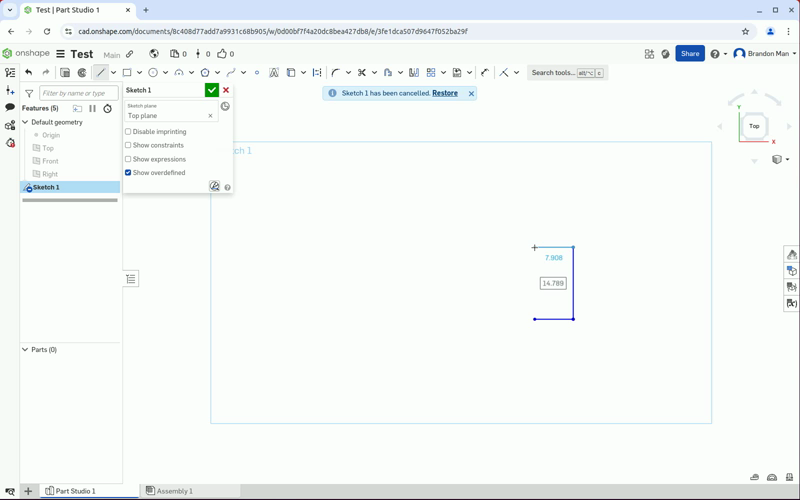
key_down(shift)
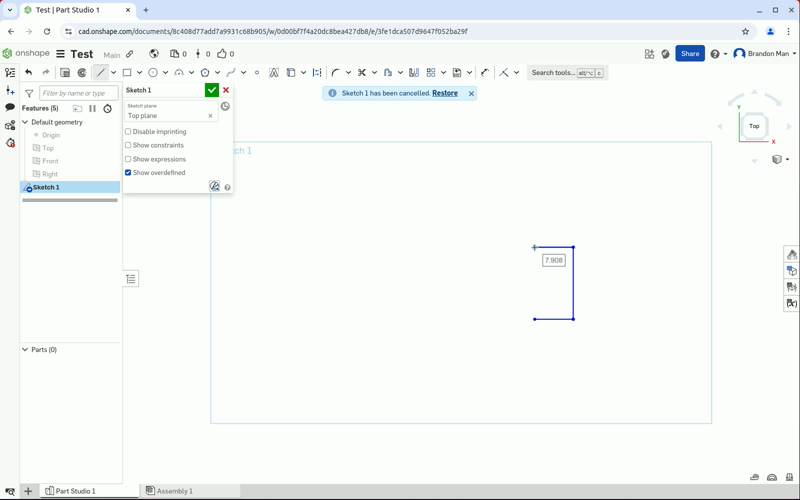
mouse_move(534, 319)
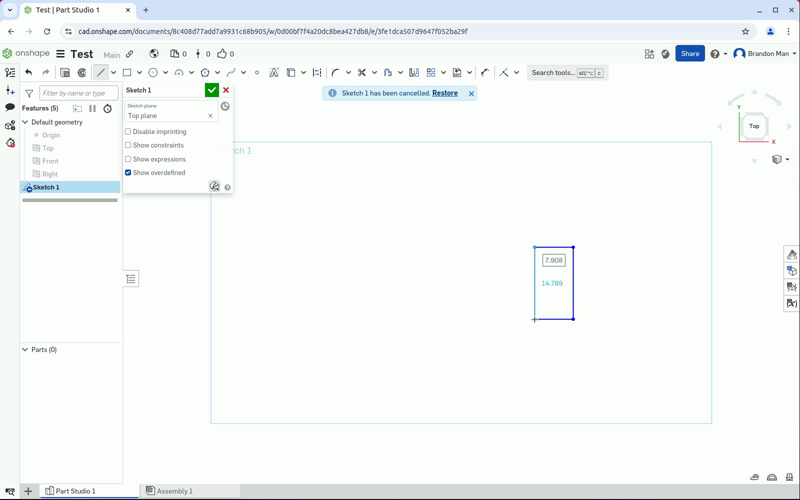
key_up(shift)
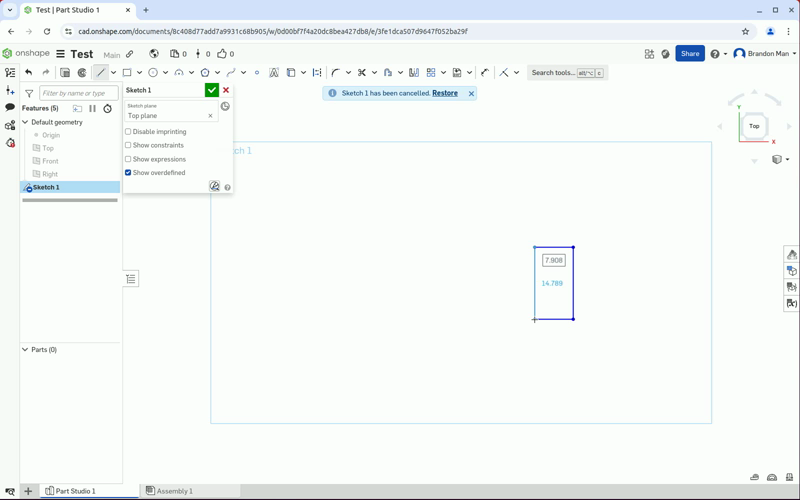
click(534, 319)
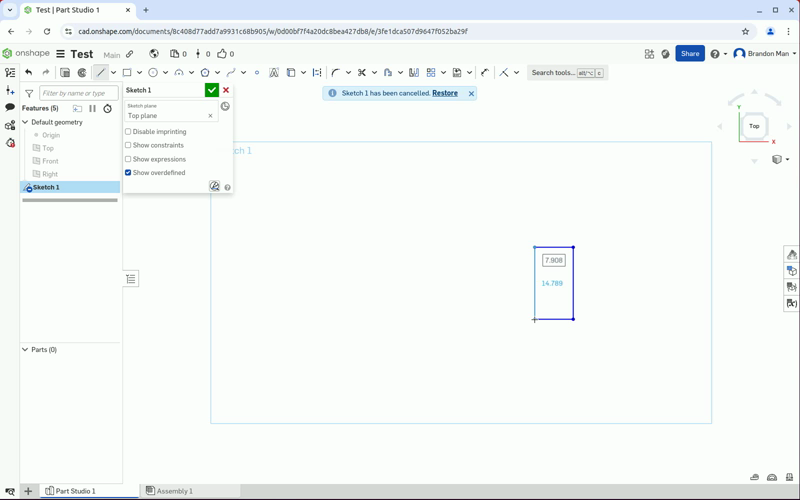
key(esc)
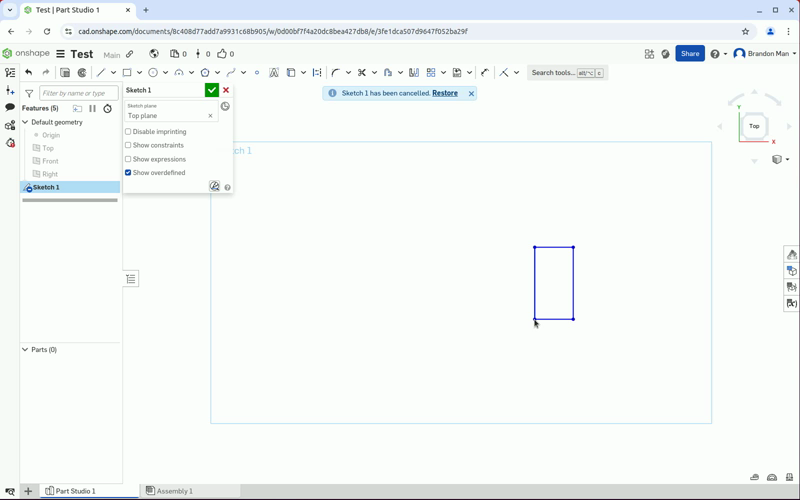
key(c)
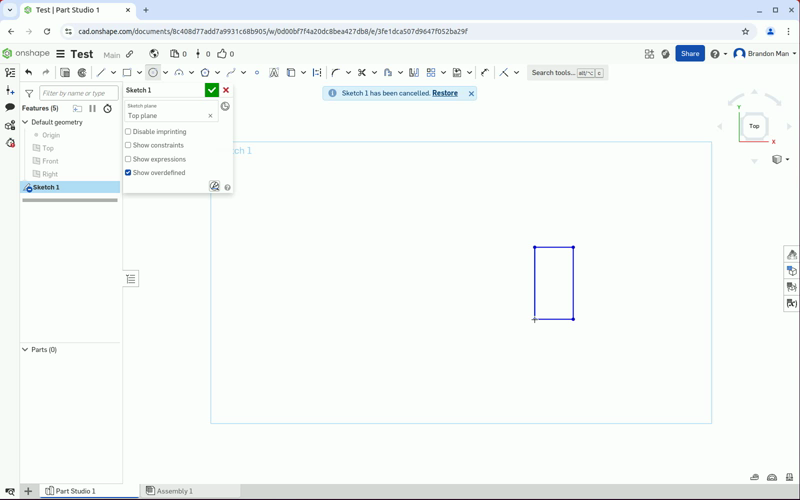
key_down(shift)
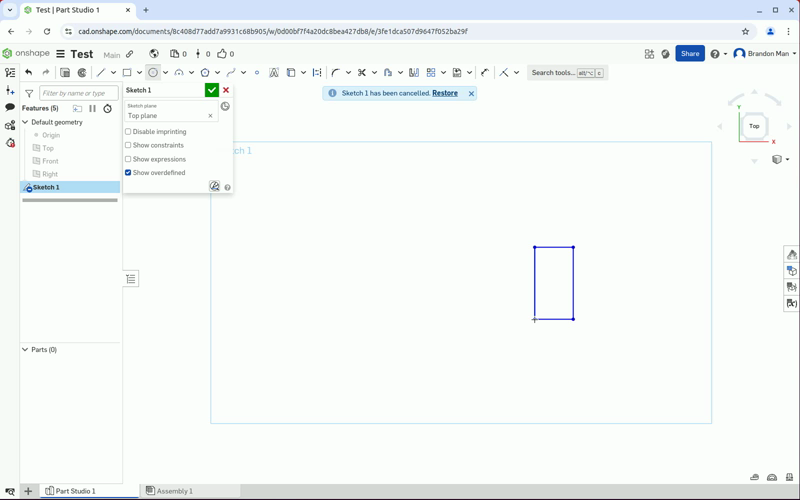
mouse_move(558, 282)
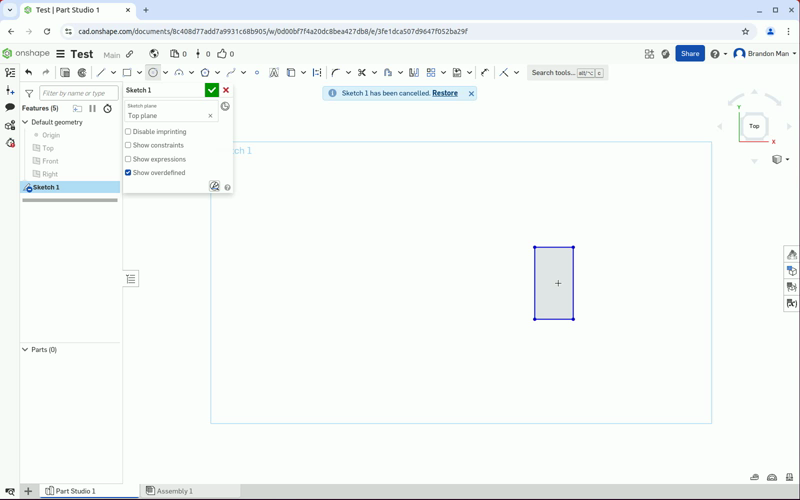
click(558, 282)
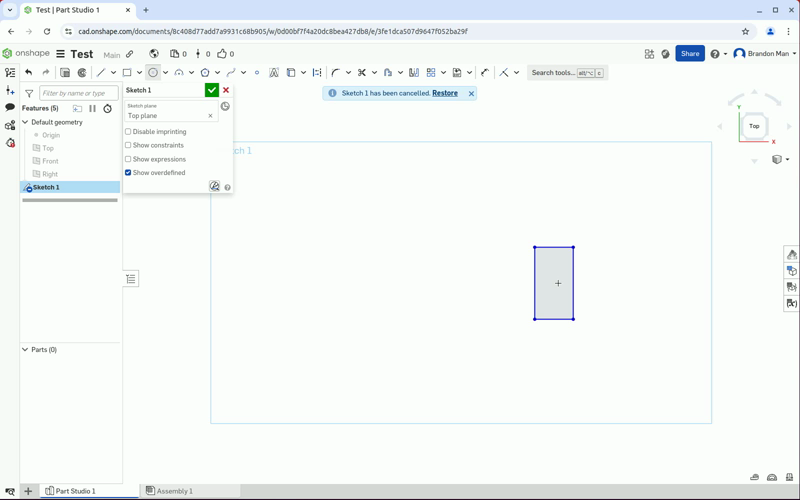
key_up(shift)
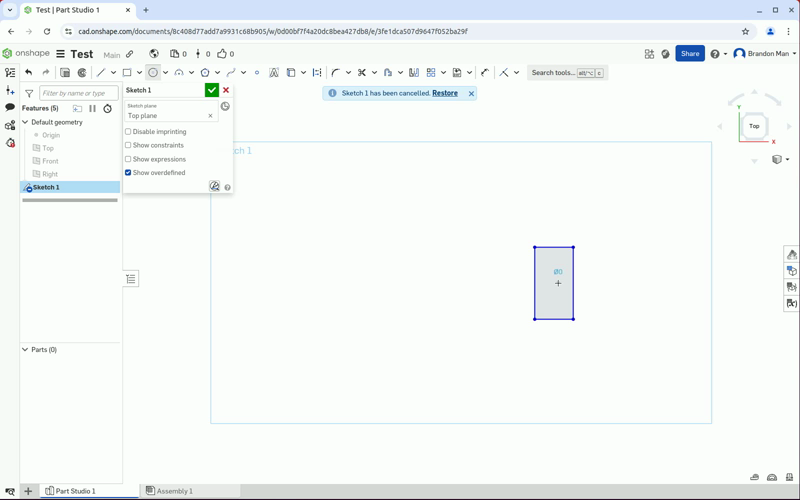
mouse_move(564, 282)
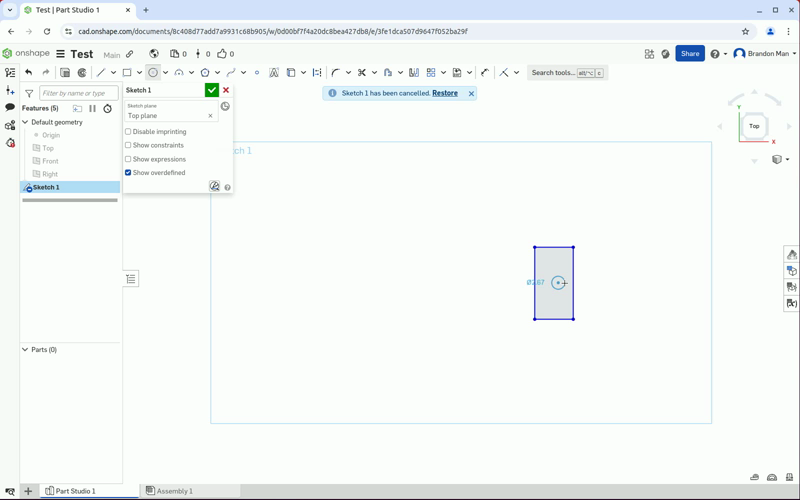
click(564, 282)
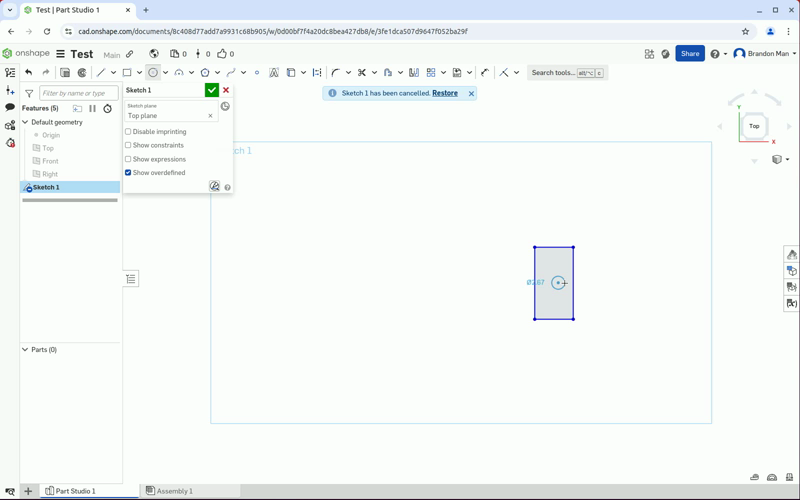
key(esc)
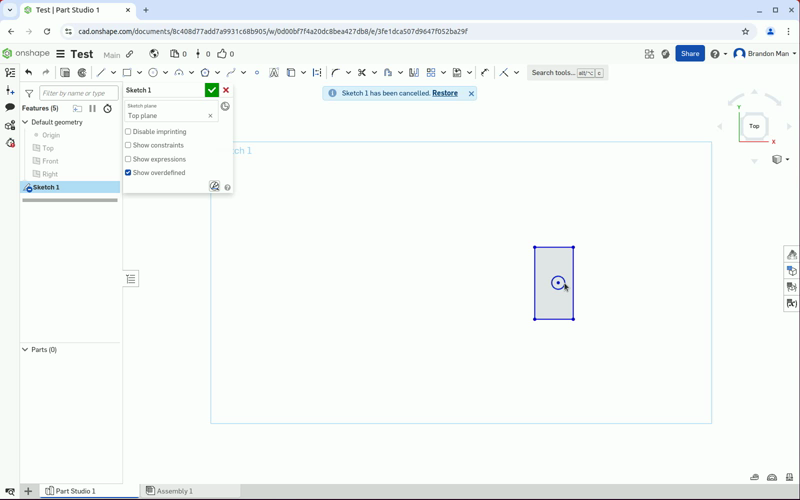
mouse_move(565, 293)
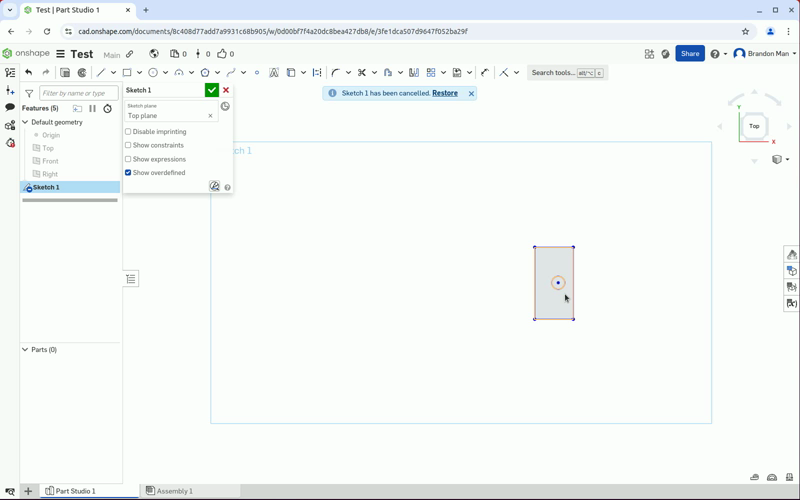
click(565, 293)
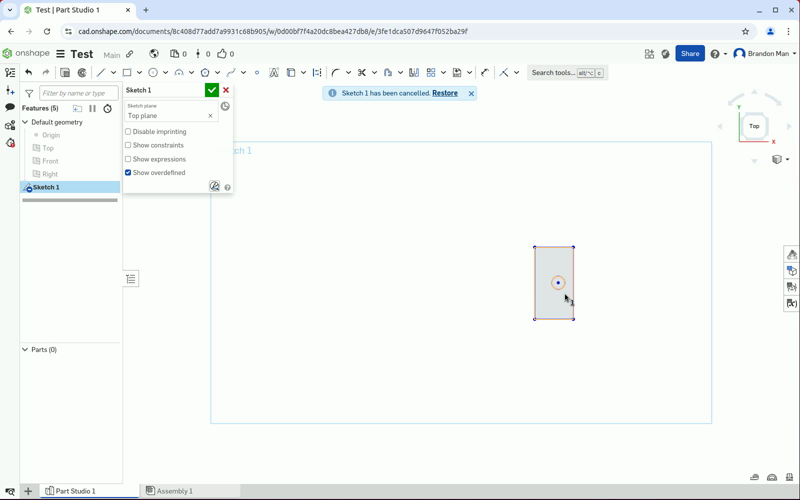
mouse_move(73, 352)
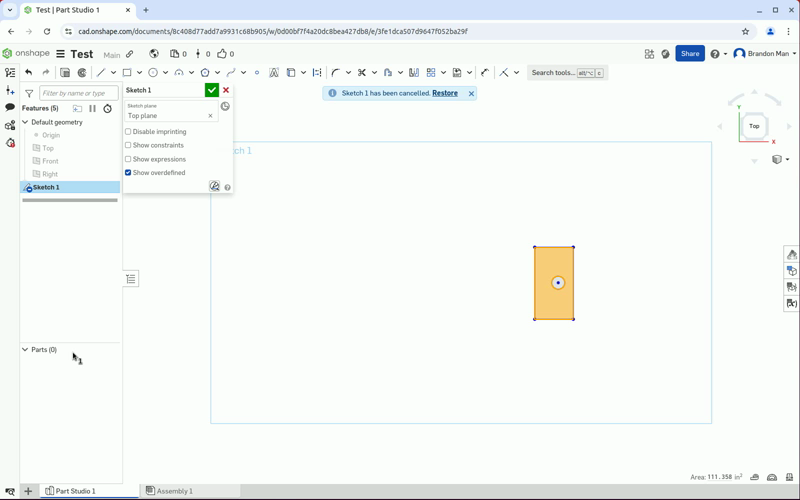
key(shift+y)
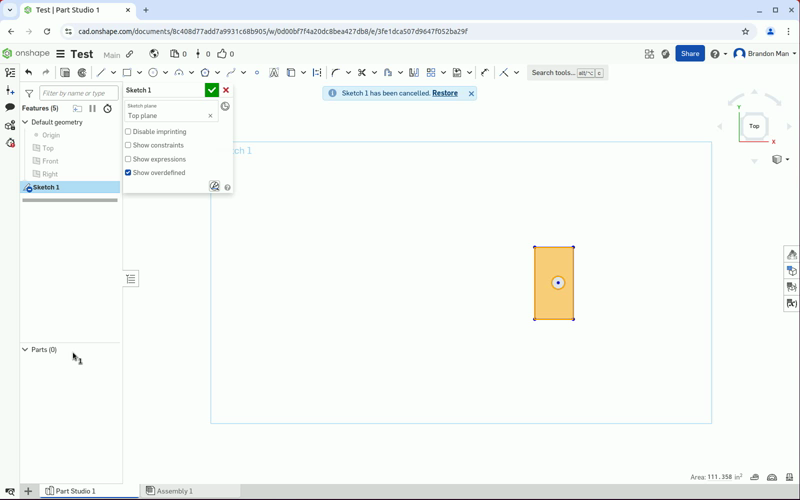
key(shift+e)
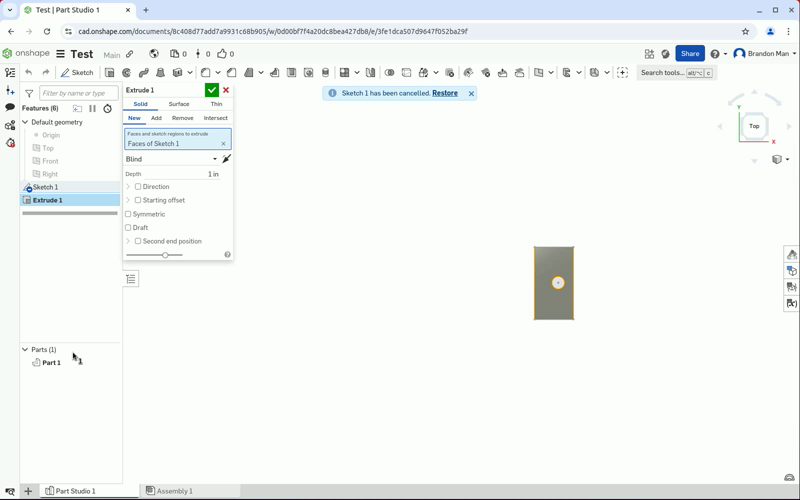
mouse_move(143, 106)
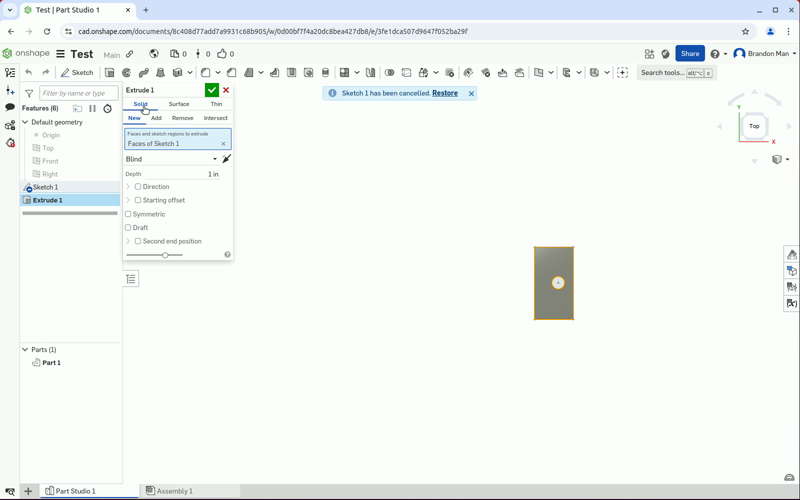
click(143, 106)
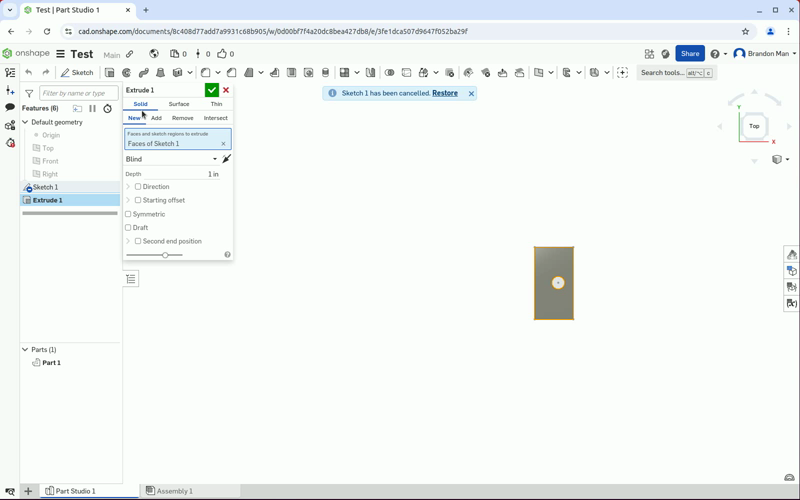
mouse_move(137, 120)
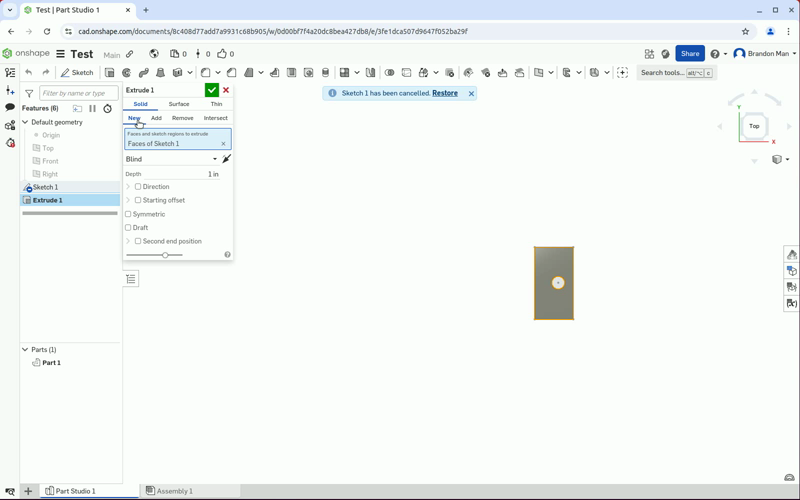
click(137, 120)
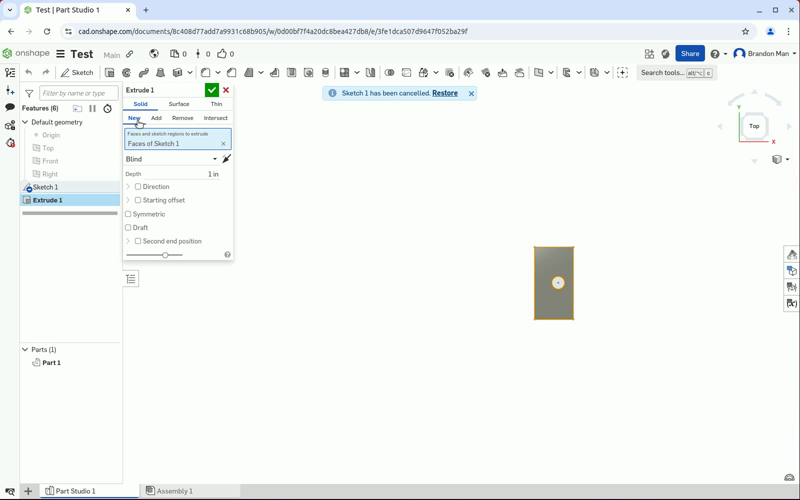
key(tab, 4)
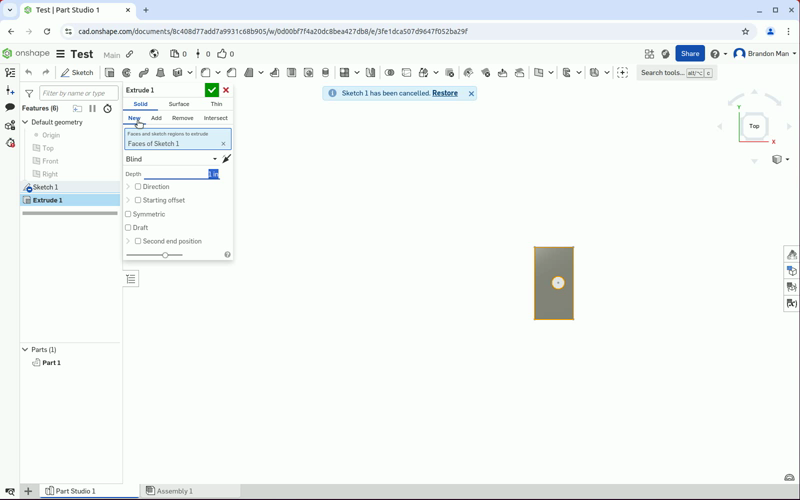
text(4.092)
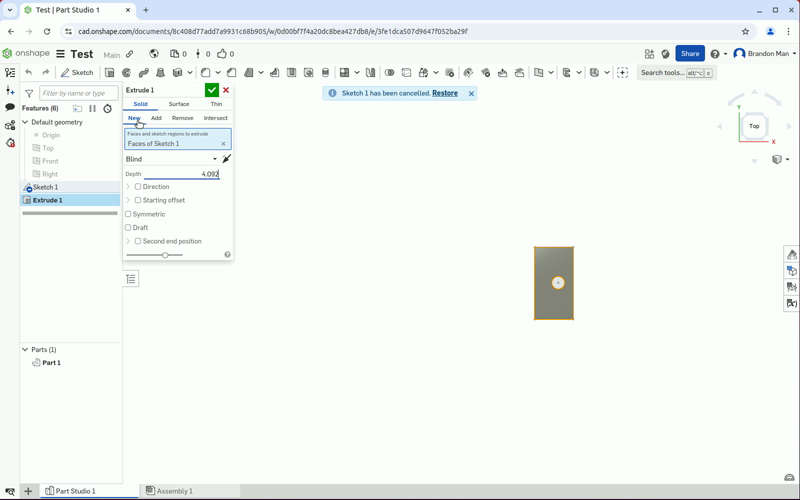
key(enter)
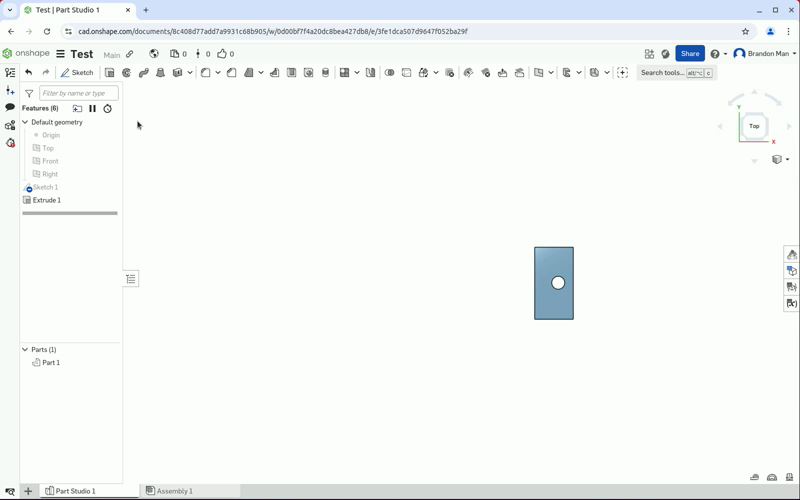
key(shift+h)
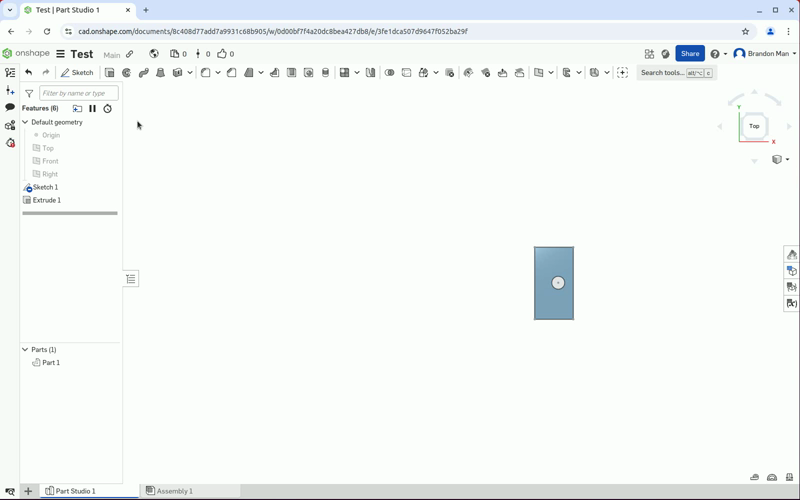
key(shift+h)
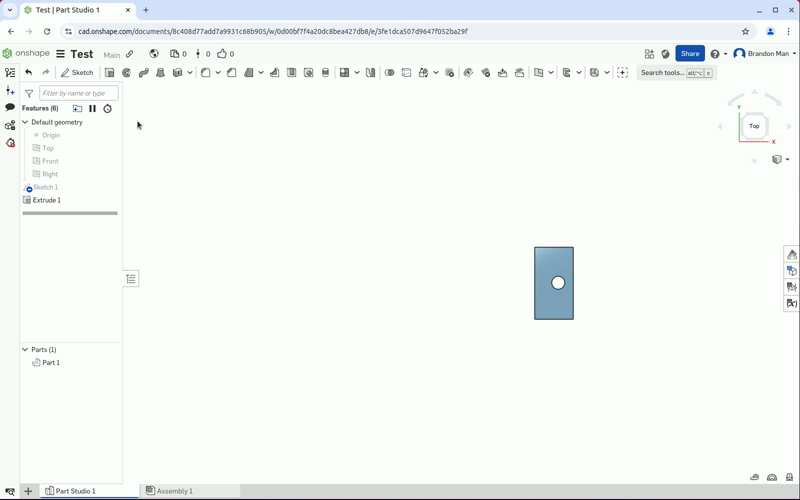
mouse_move(73, 189)
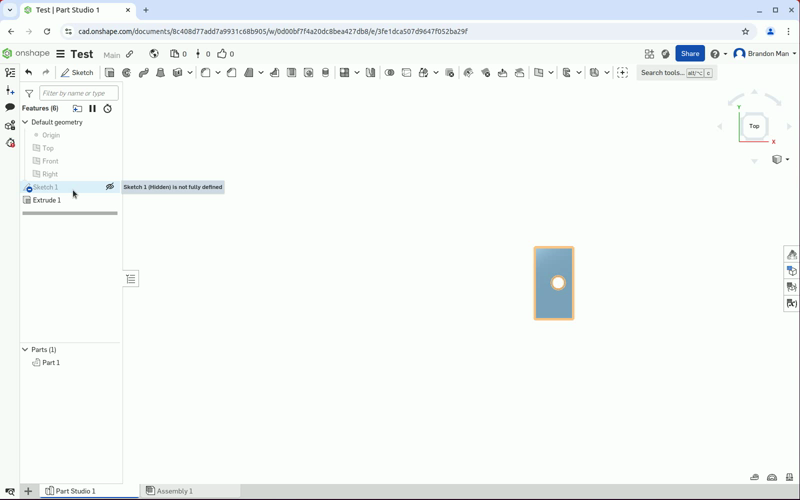
click(73, 189)
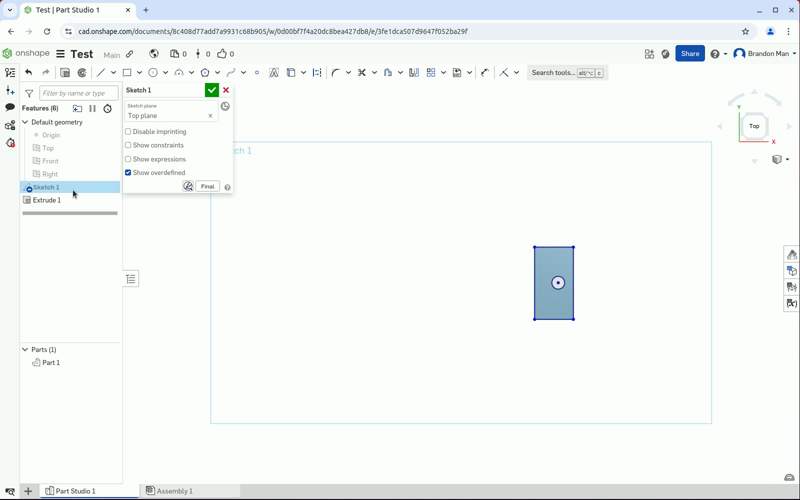
mouse_move(229, 92)
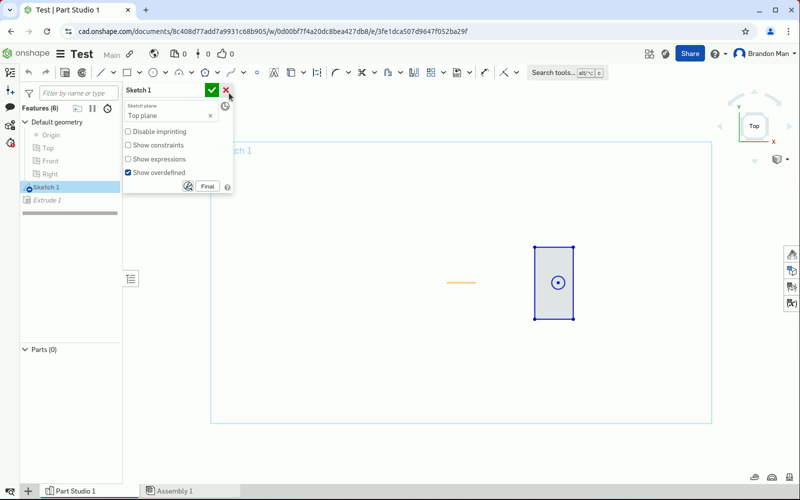
click(229, 92)
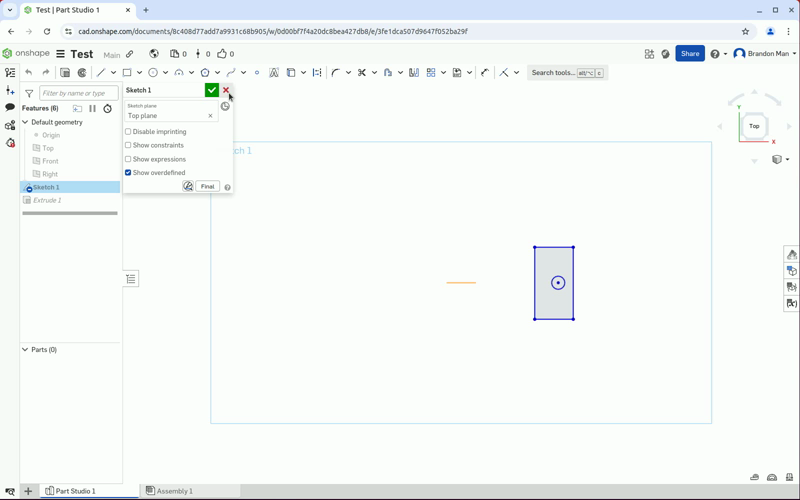
key(shift+s)
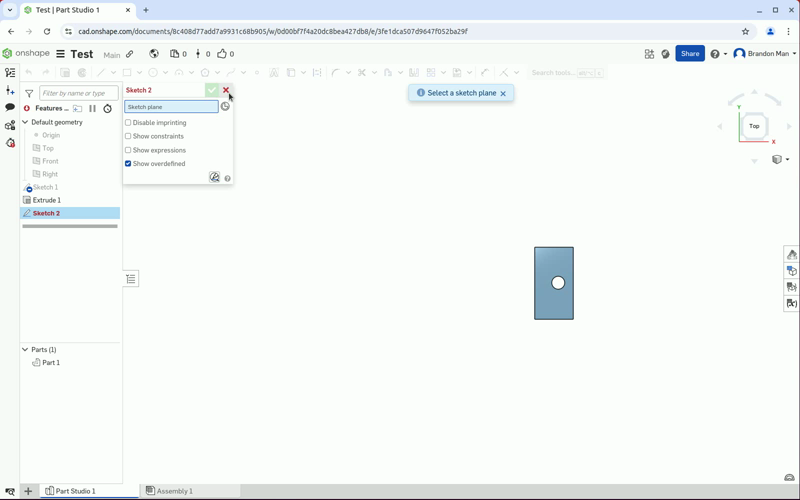
mouse_move(73, 150)
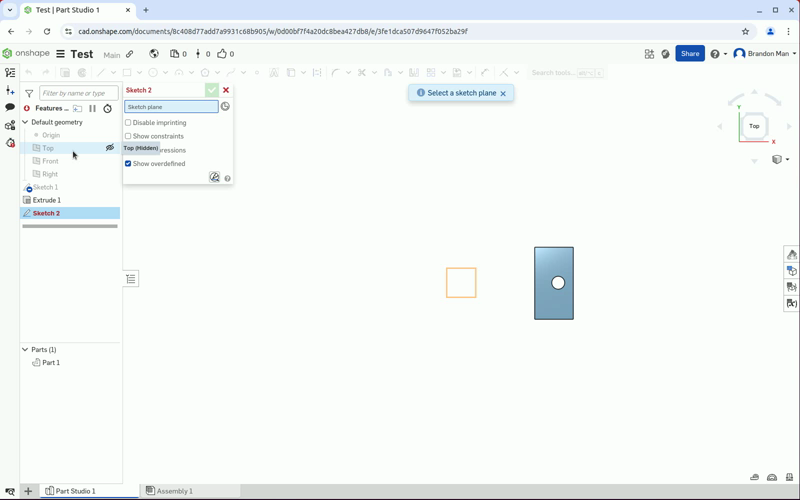
click(73, 150)
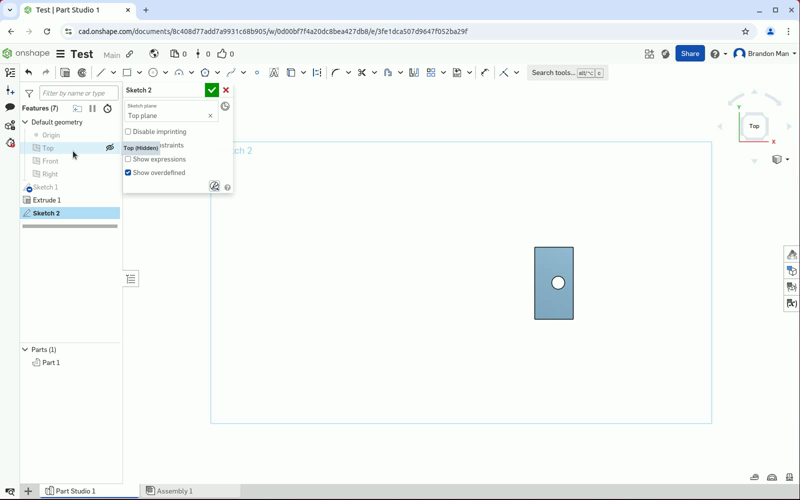
mouse_move(73, 352)
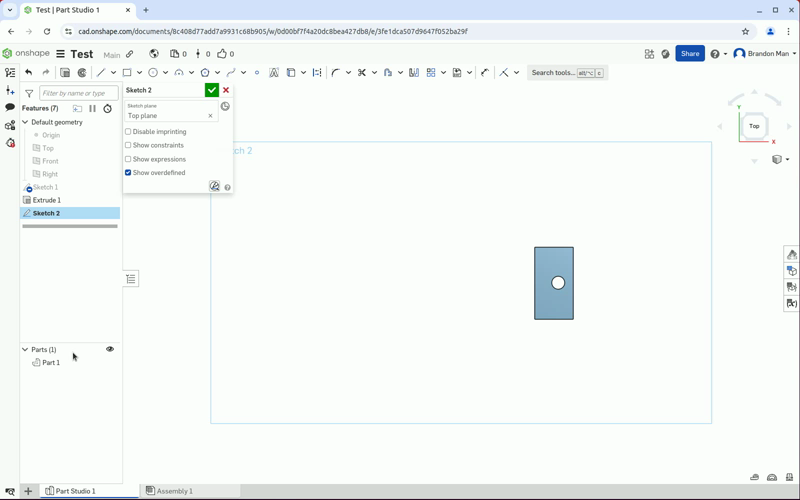
key(y)
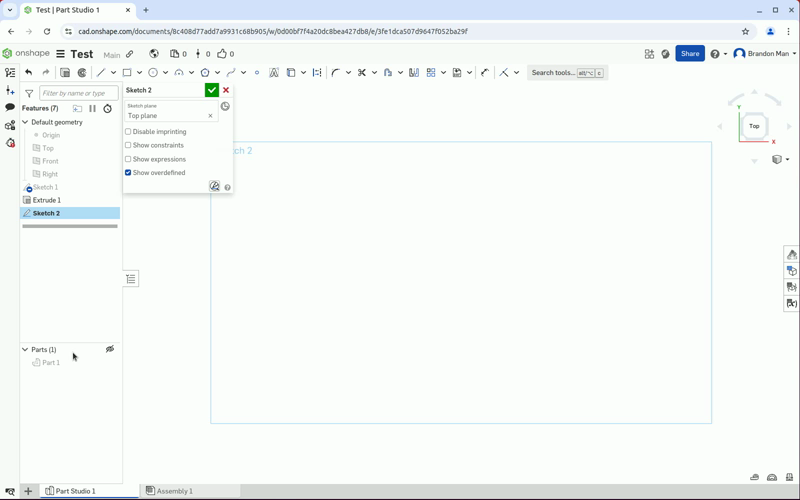
key(l)
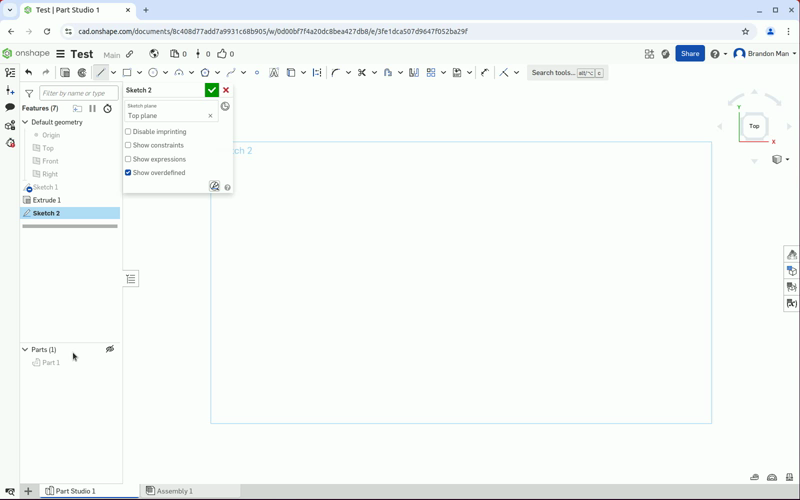
key_down(shift)
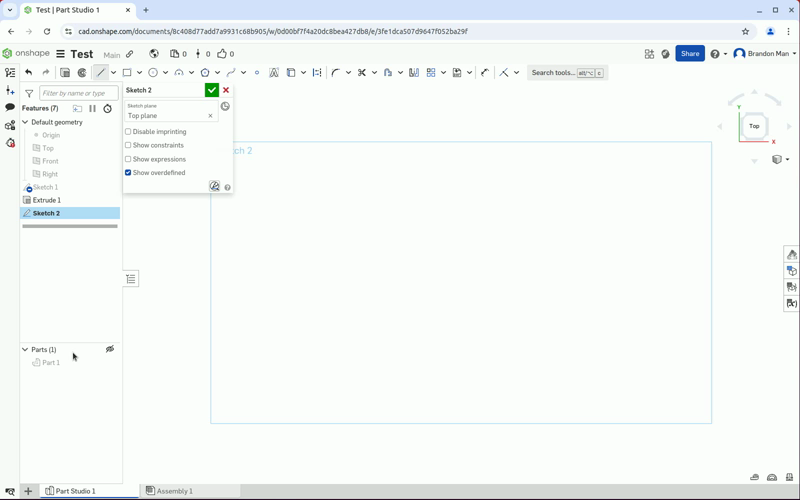
mouse_move(348, 319)
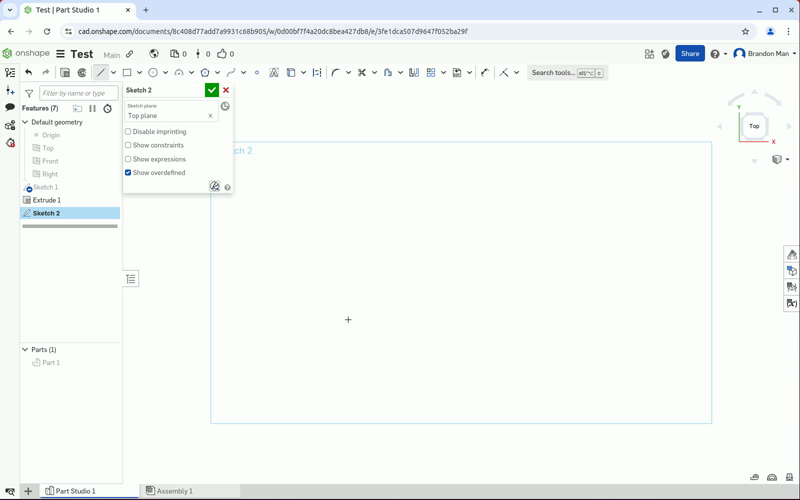
click(348, 319)
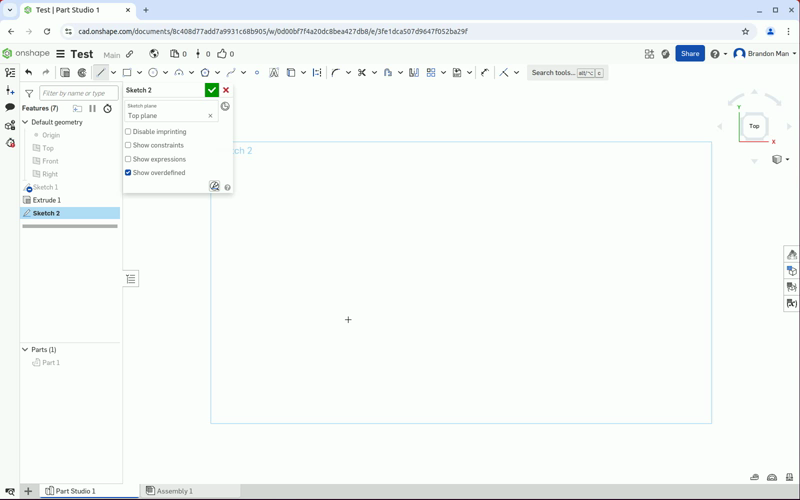
key_up(shift)
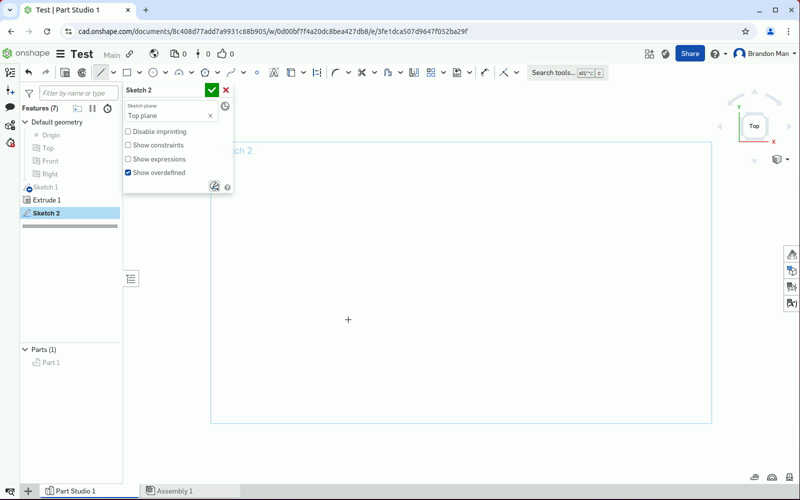
key_down(shift)
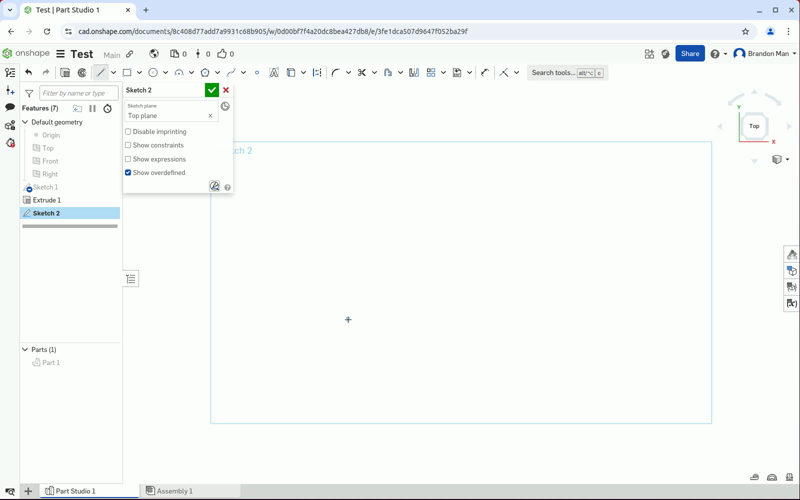
mouse_move(378, 319)
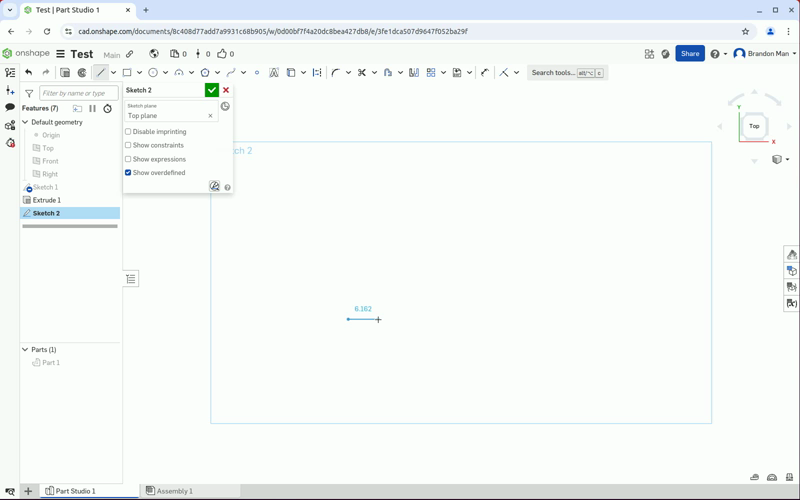
mouse_move(386, 319)
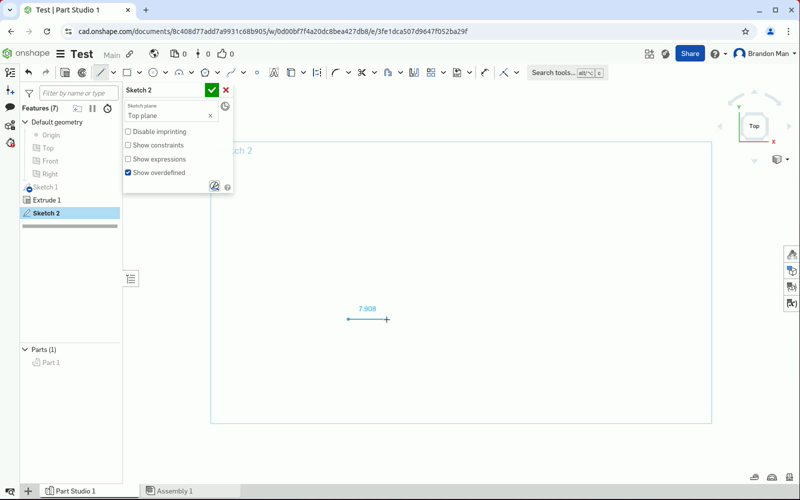
click(386, 319)
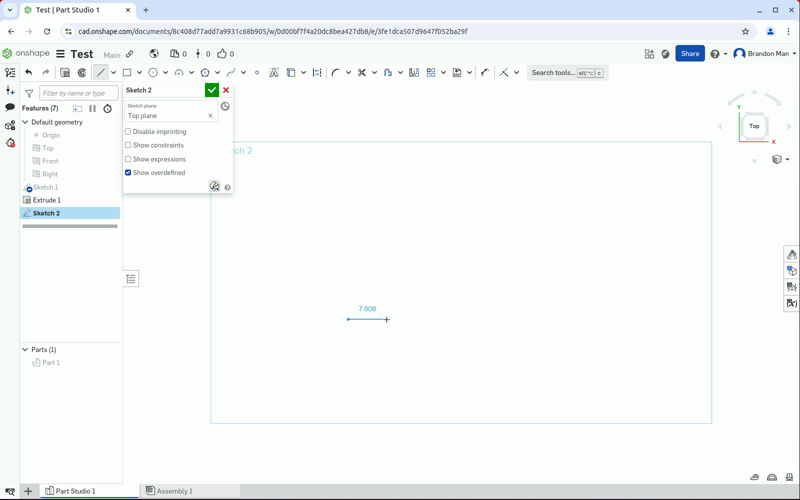
key_up(shift)
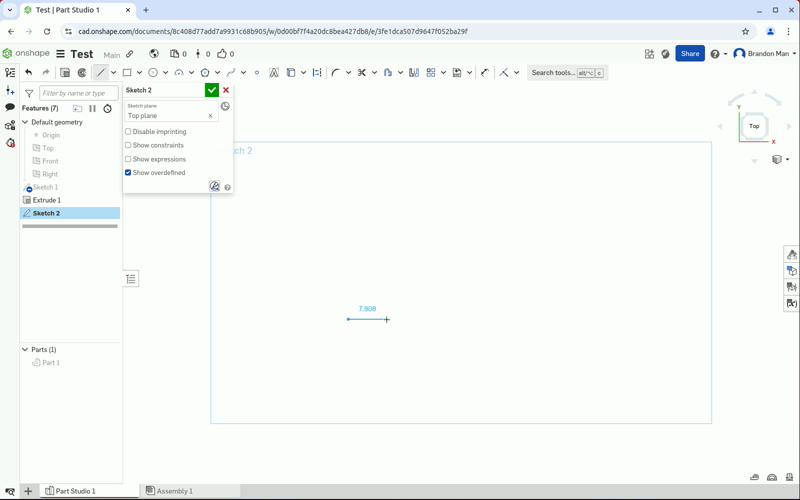
key_down(shift)
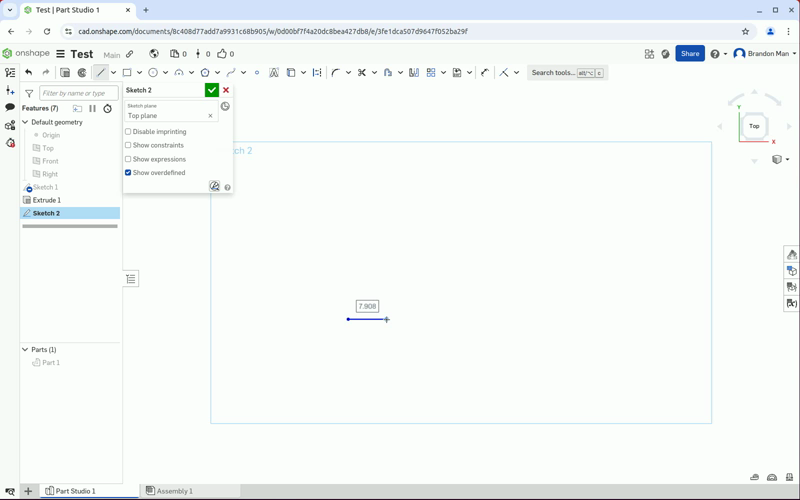
mouse_move(386, 247)
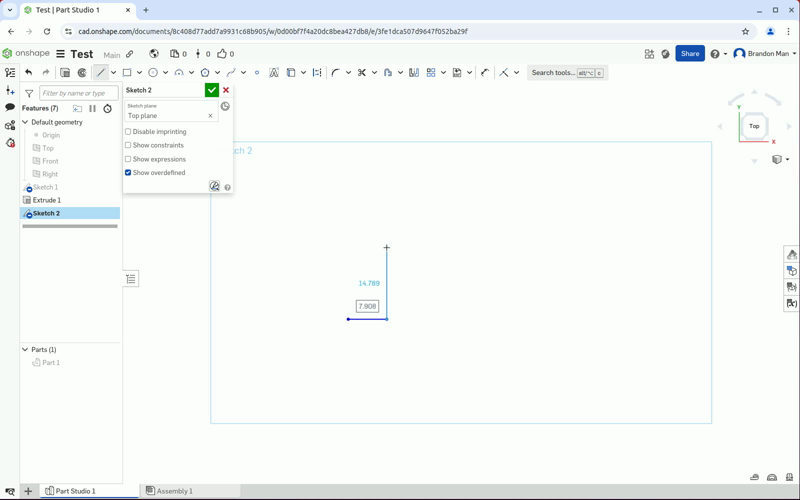
click(386, 247)
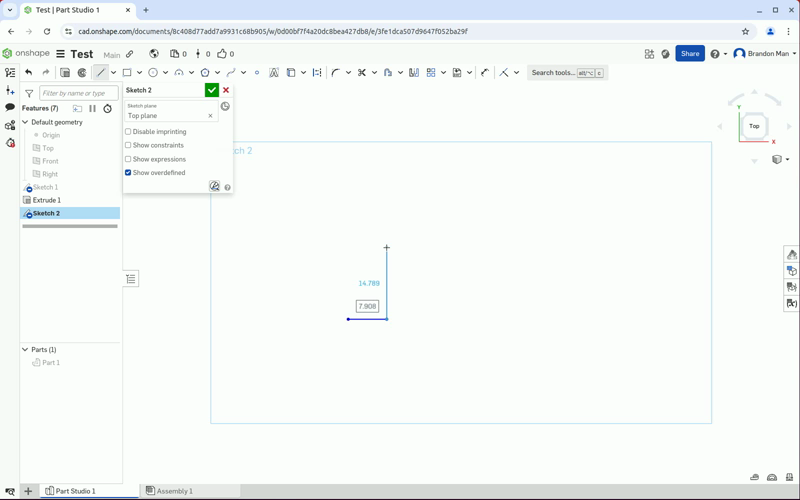
key_up(shift)
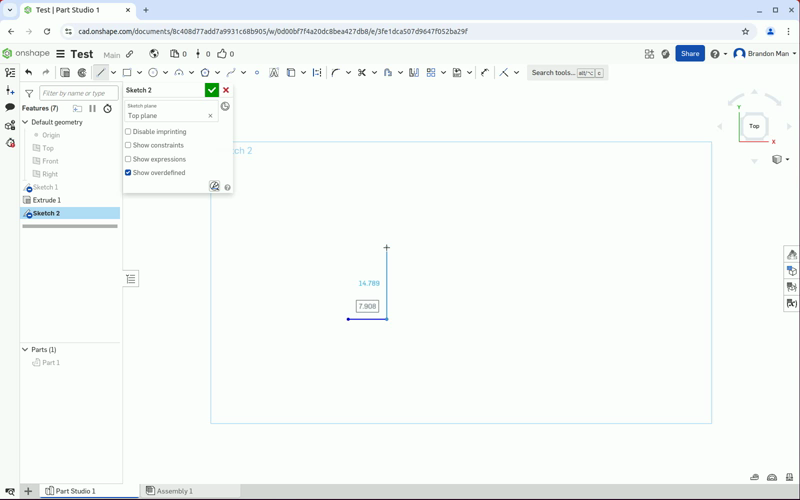
key_down(shift)
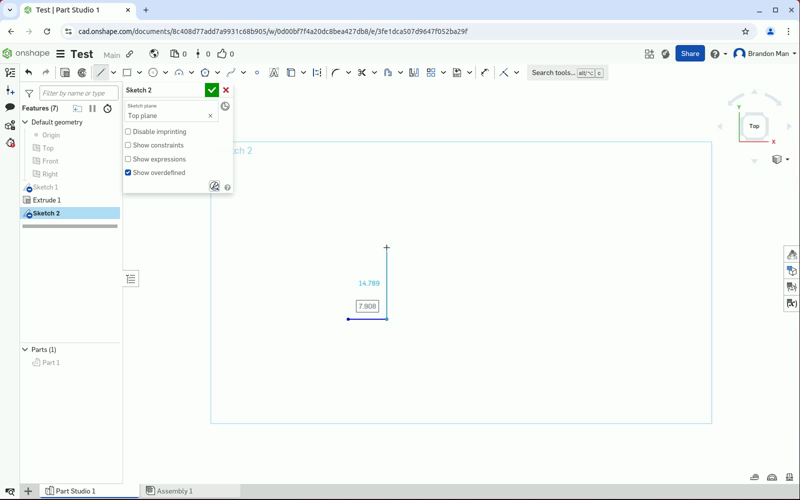
mouse_move(417, 247)
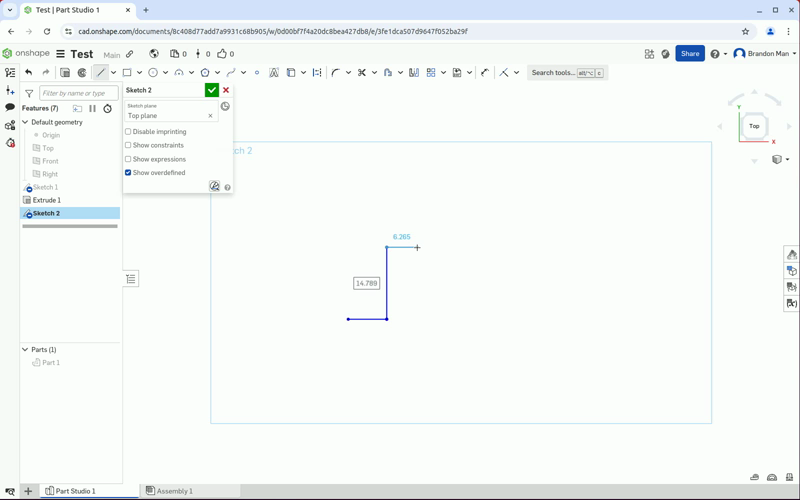
mouse_move(348, 247)
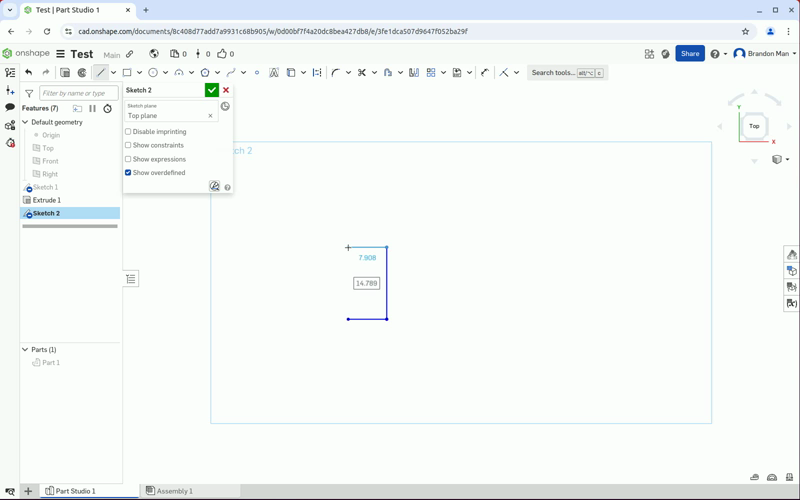
click(348, 247)
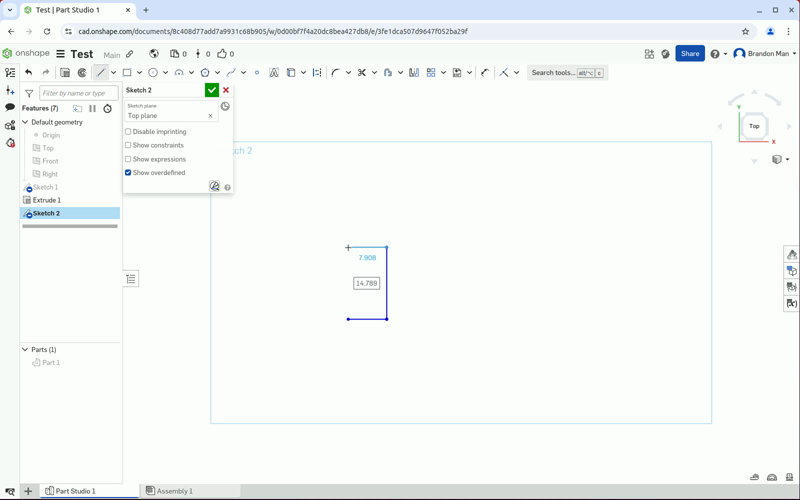
key_up(shift)
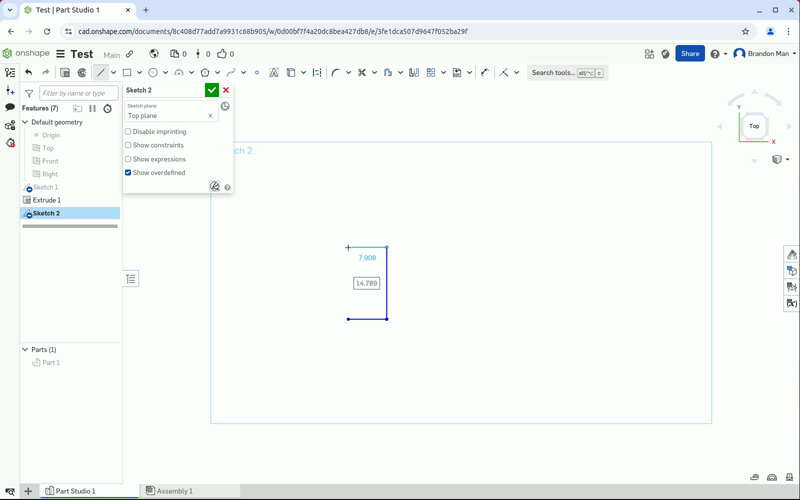
key_down(shift)
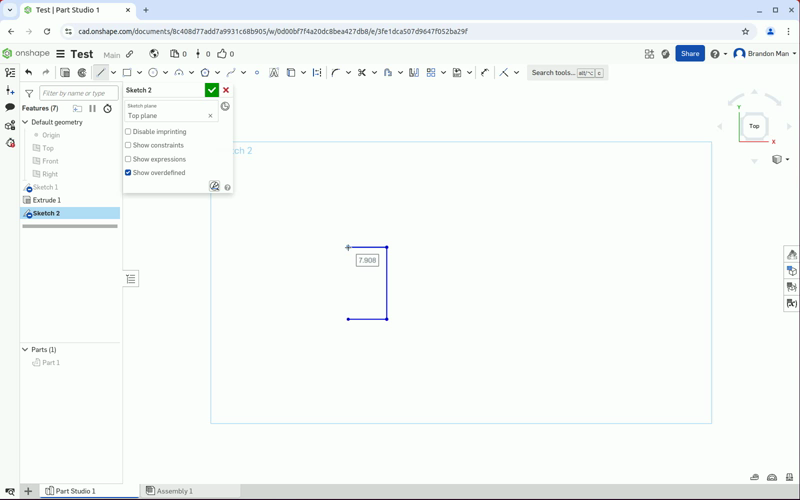
mouse_move(348, 319)
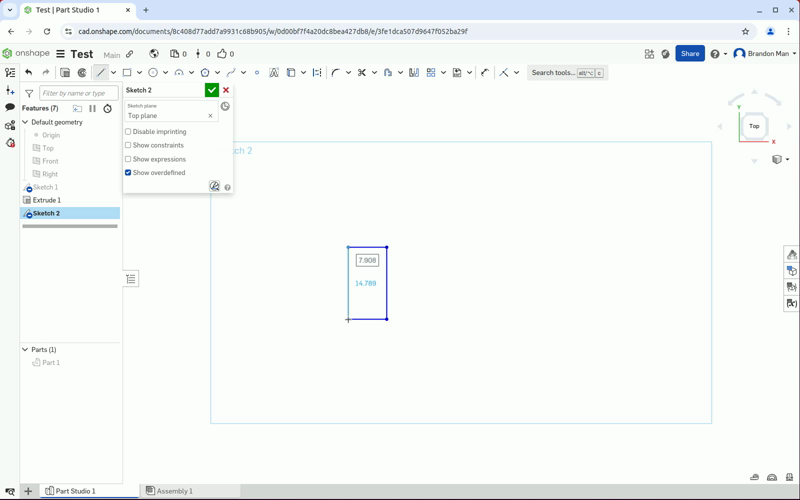
key_up(shift)
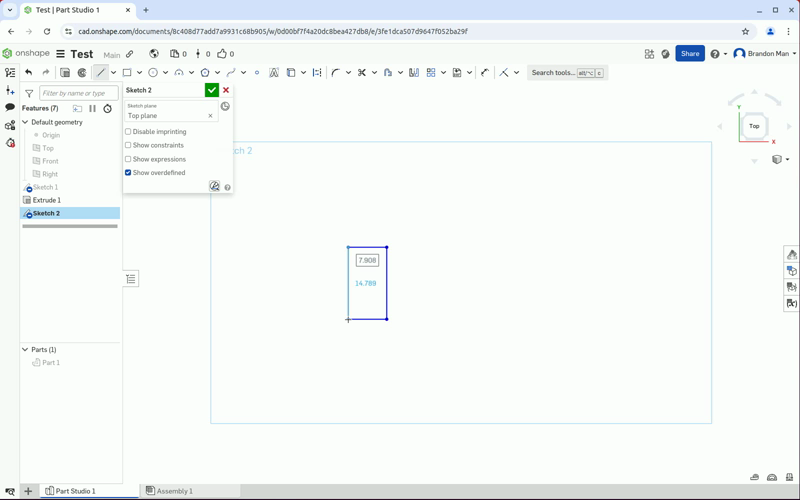
click(348, 319)
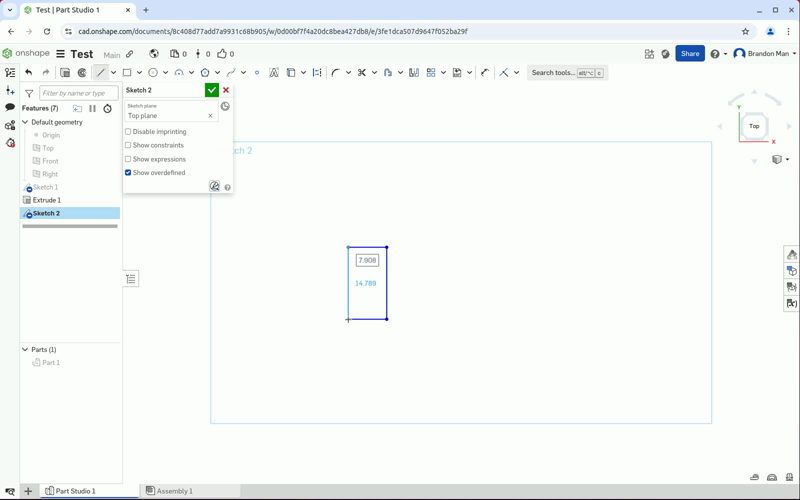
key(esc)
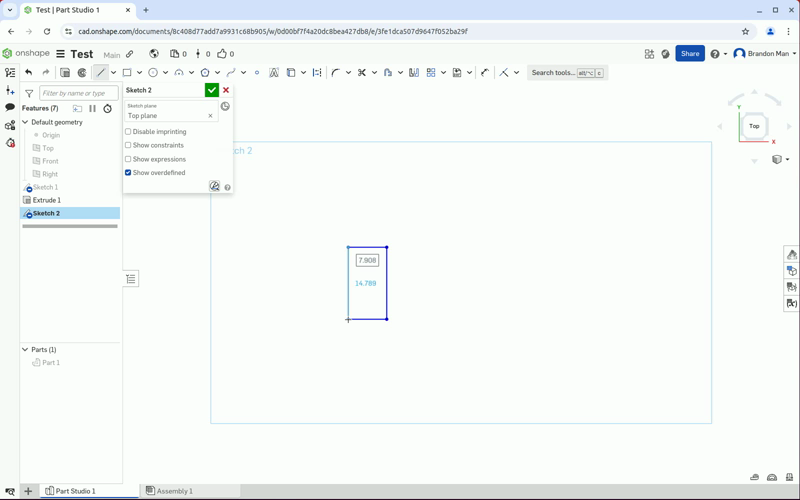
key(c)
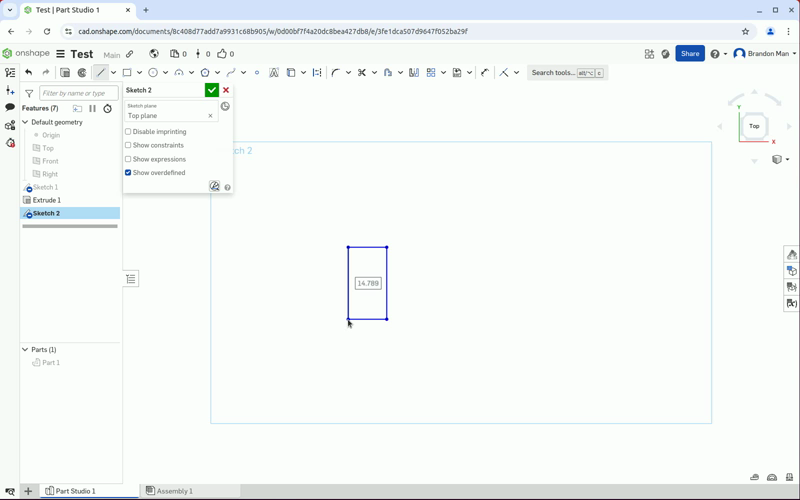
key_down(shift)
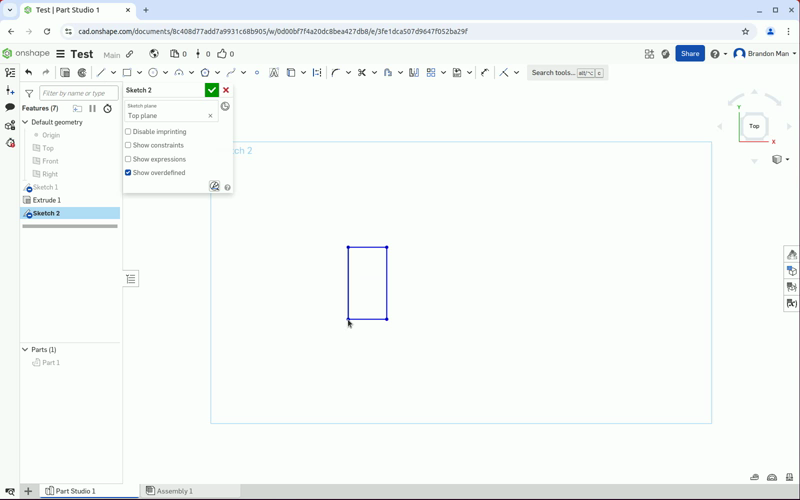
mouse_move(364, 282)
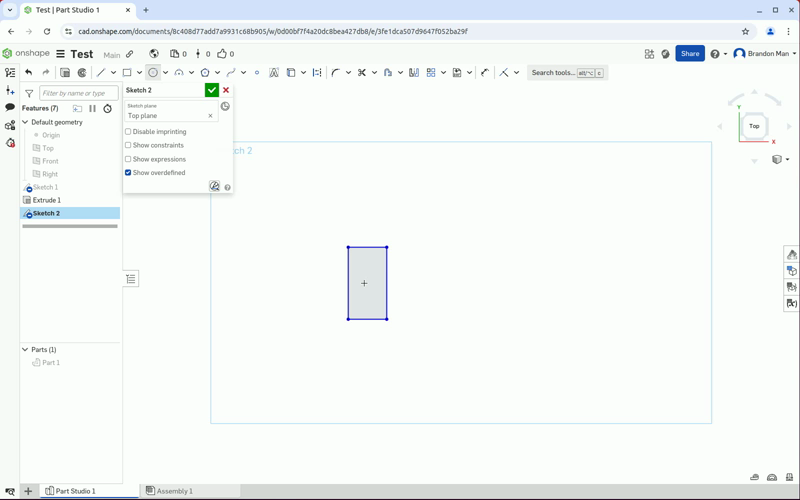
click(364, 282)
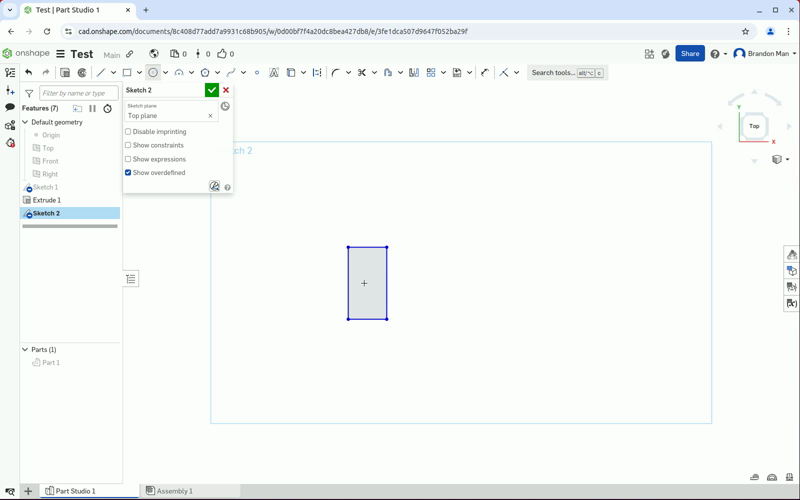
key_up(shift)
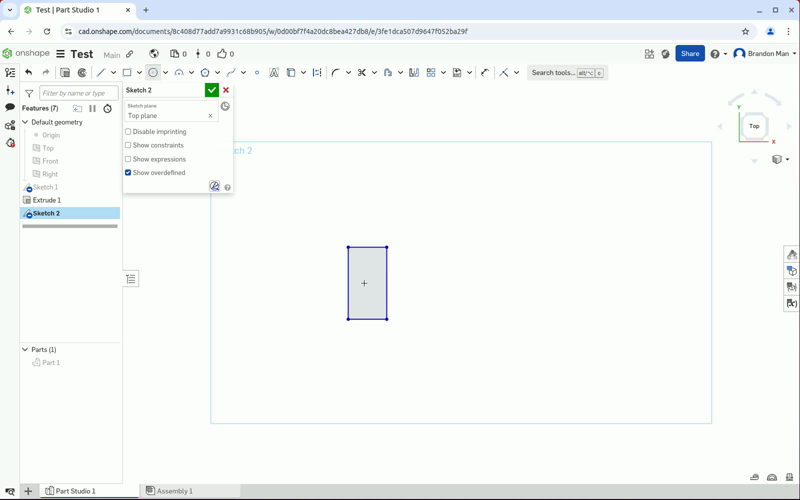
mouse_move(371, 282)
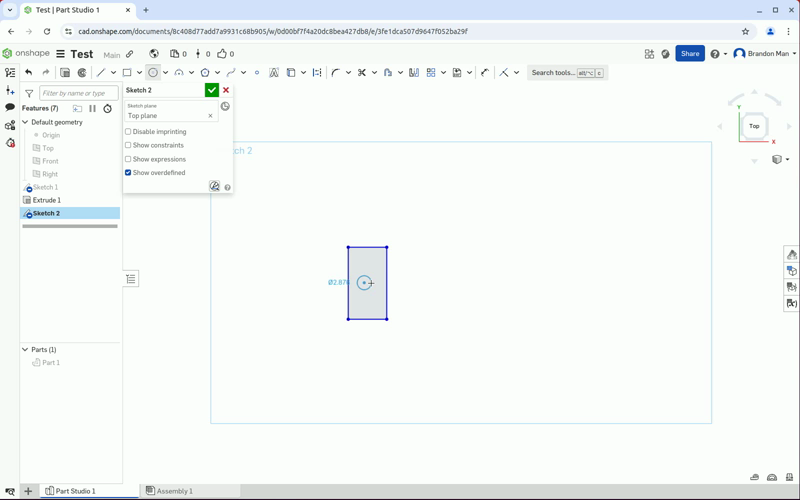
click(371, 282)
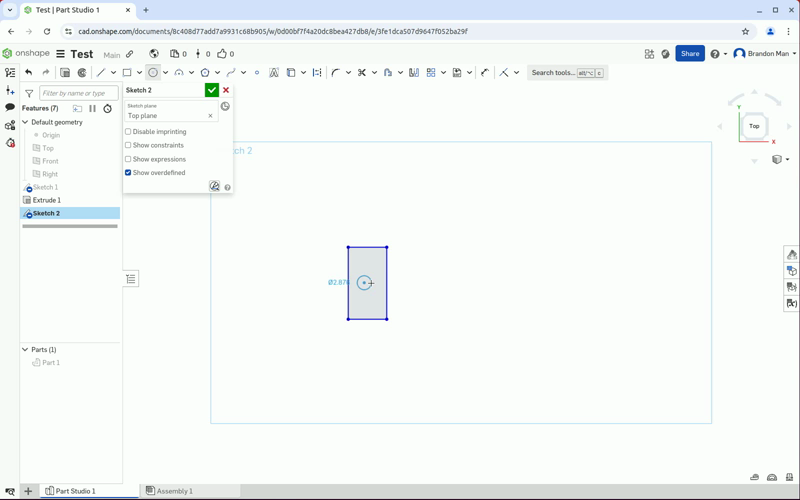
key(esc)
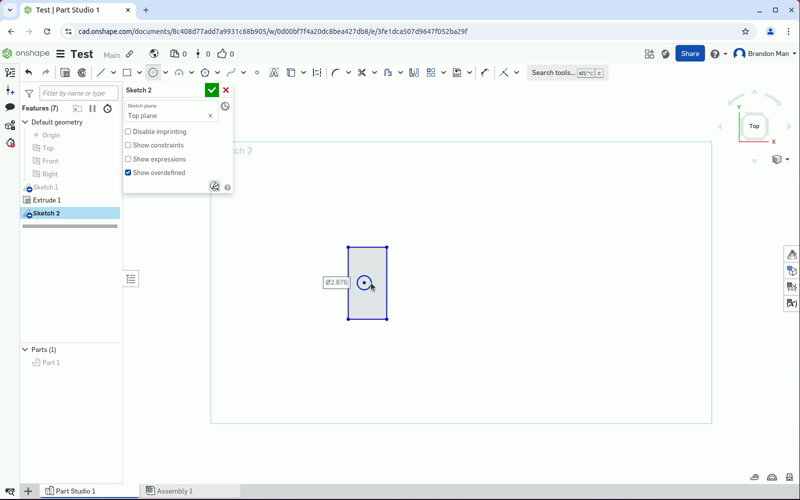
mouse_move(374, 255)
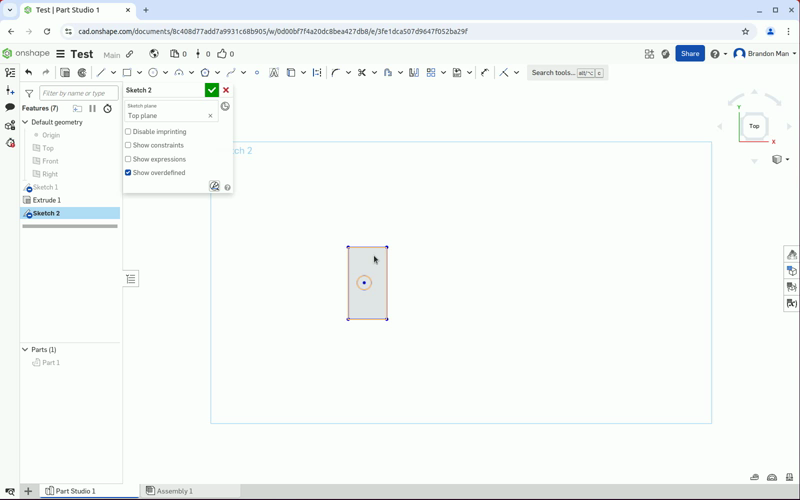
click(374, 255)
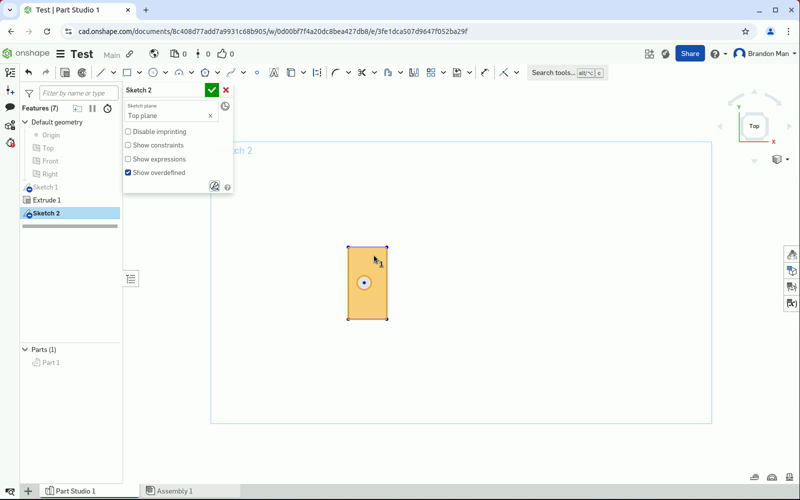
mouse_move(73, 352)
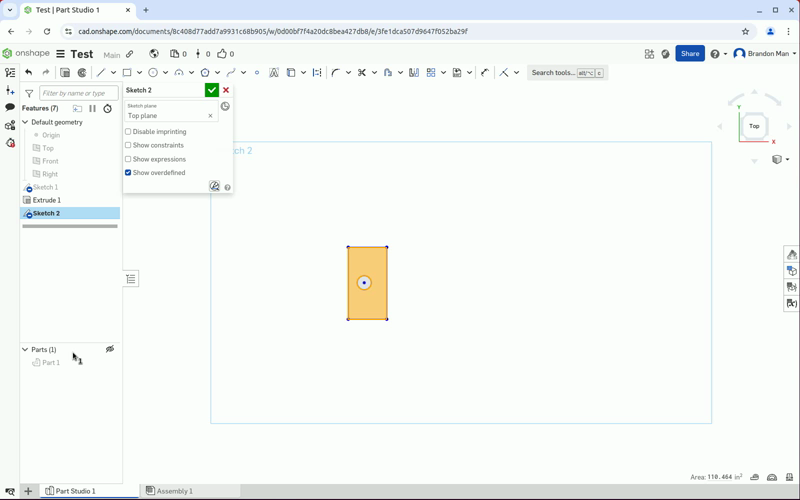
key(shift+y)
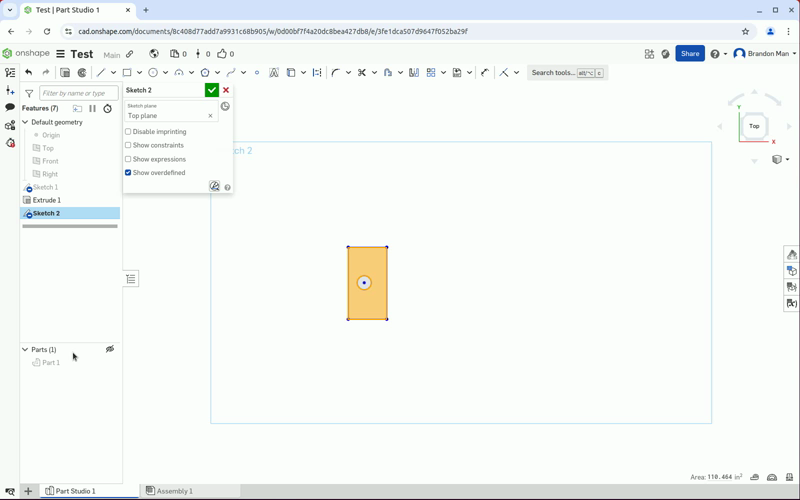
key(shift+e)
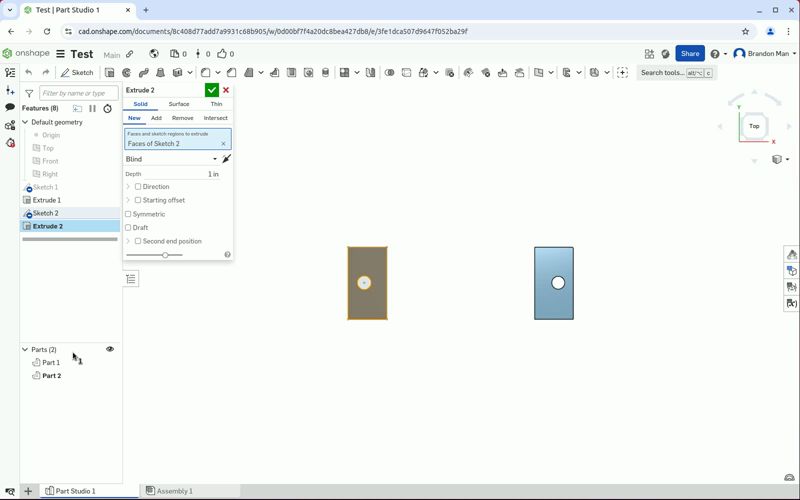
mouse_move(143, 106)
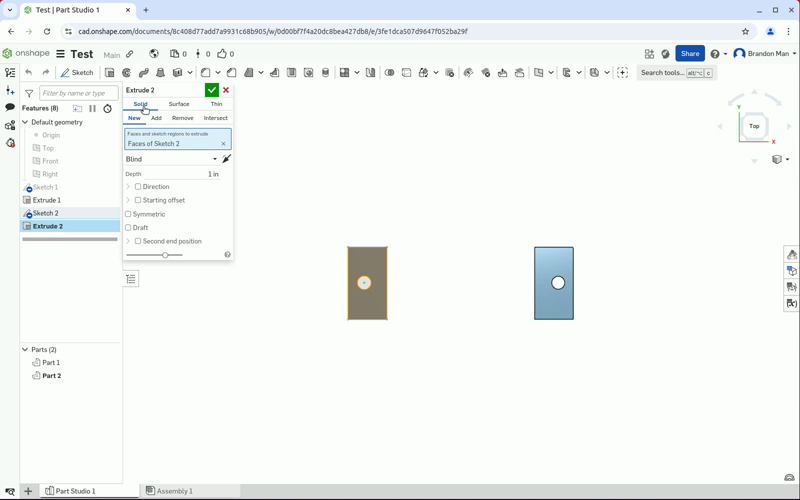
click(143, 106)
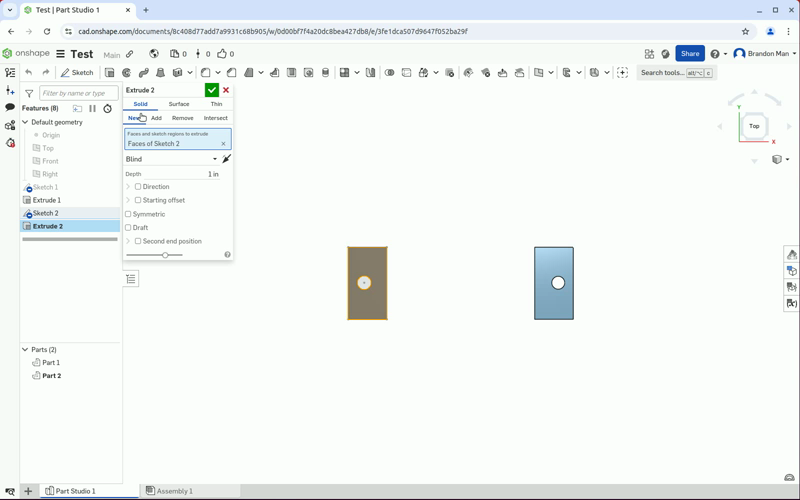
mouse_move(137, 120)
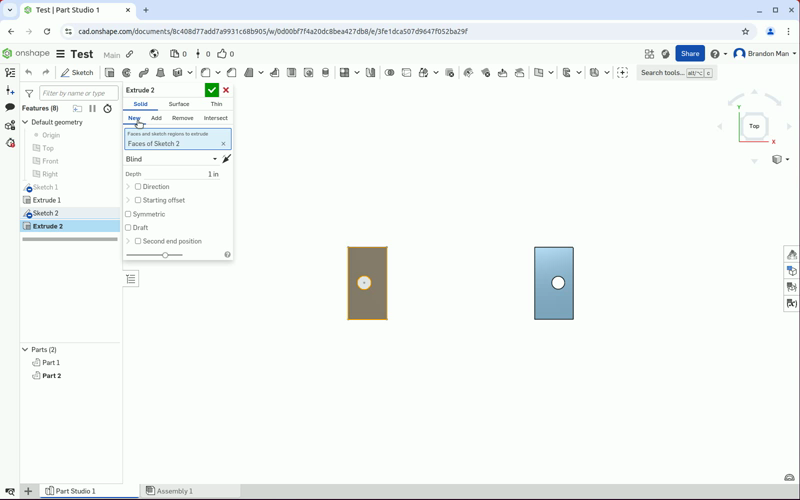
click(137, 120)
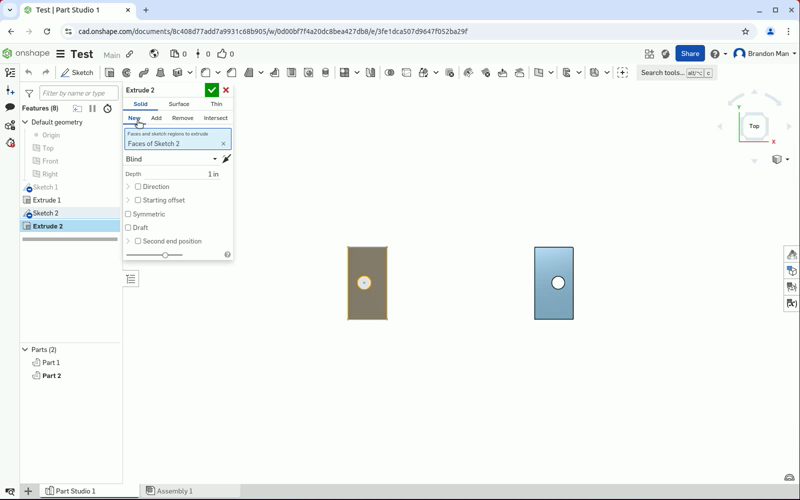
key(tab, 4)
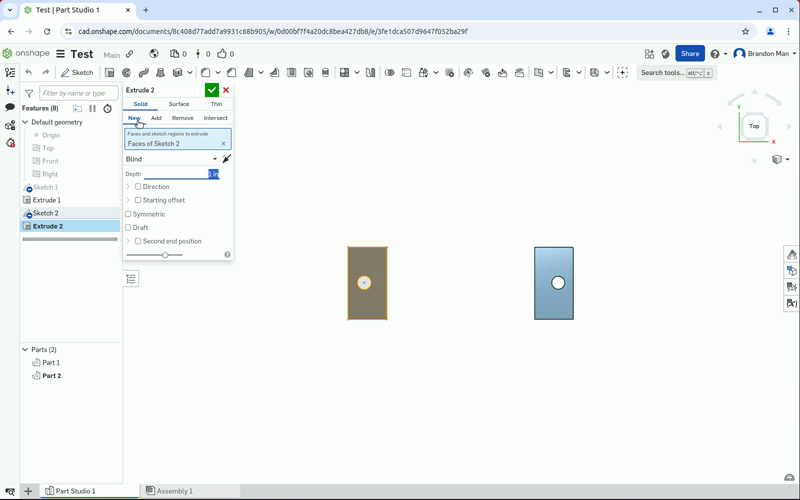
text(4.092)
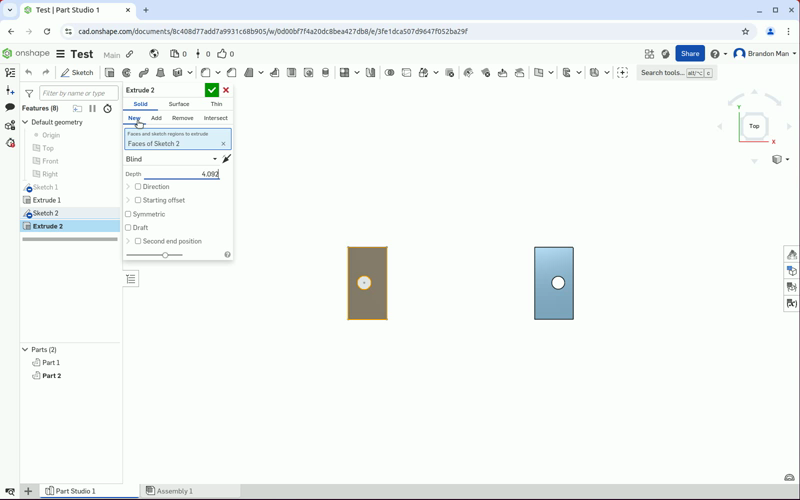
key(enter)
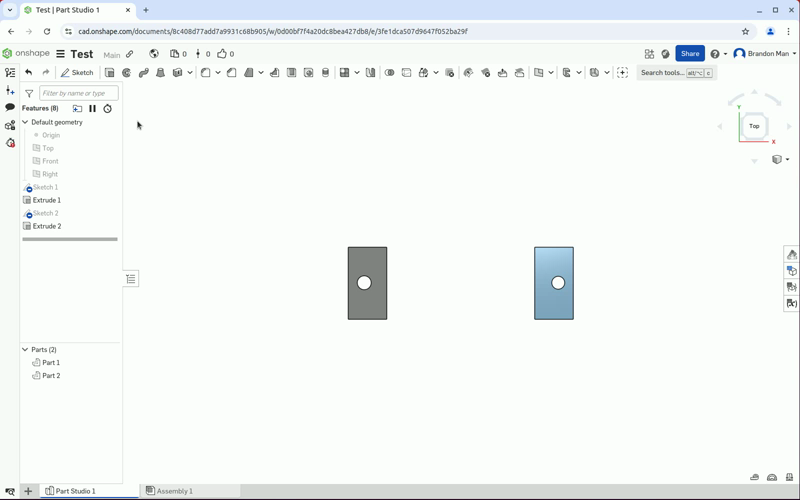
key(shift+h)
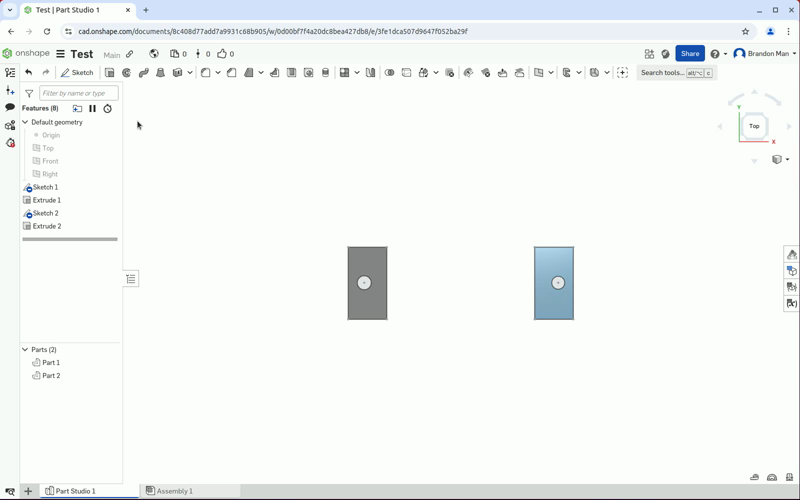
key(shift+h)
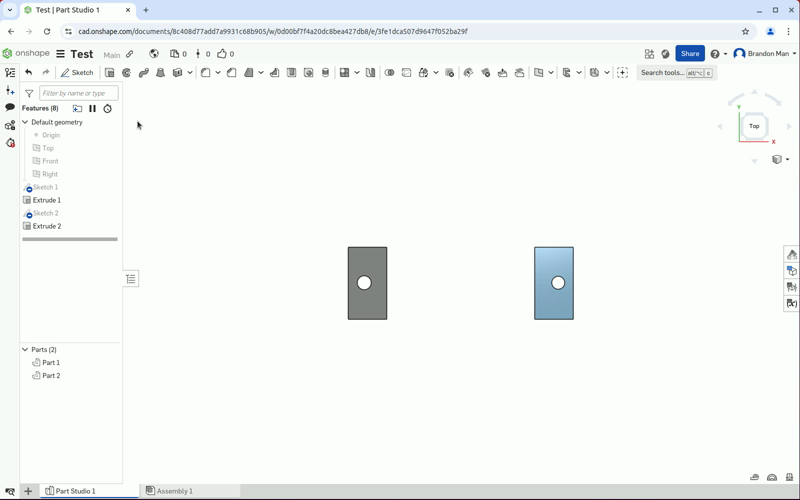
mouse_move(73, 189)
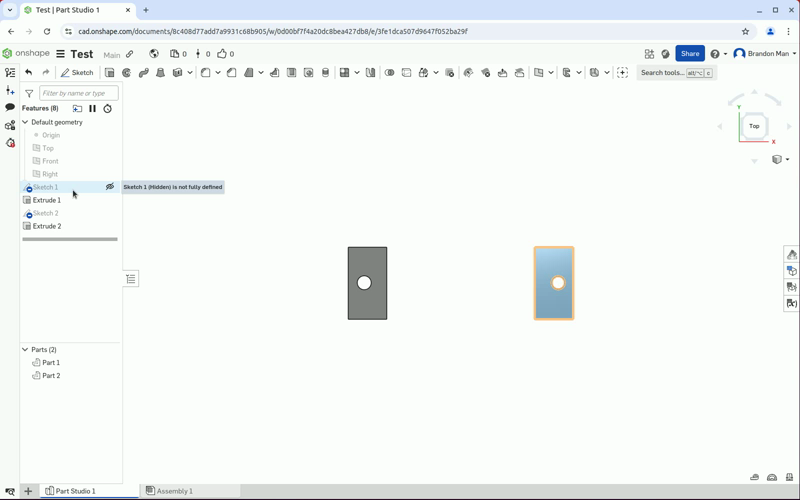
click(73, 189)
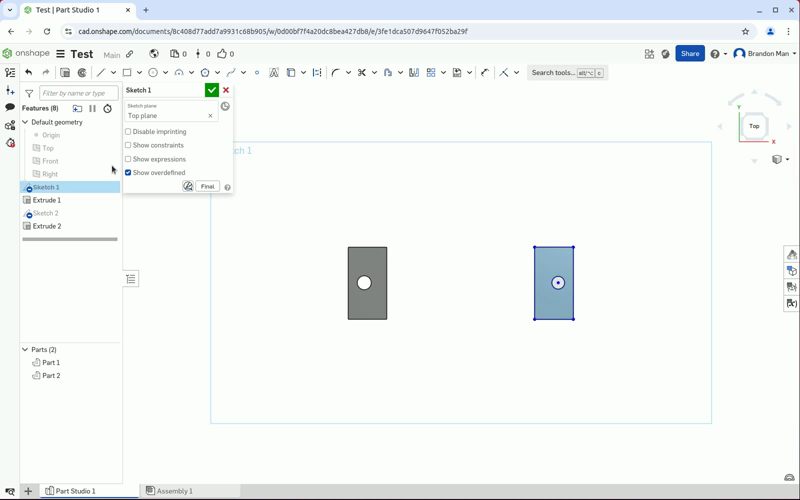
mouse_move(229, 92)
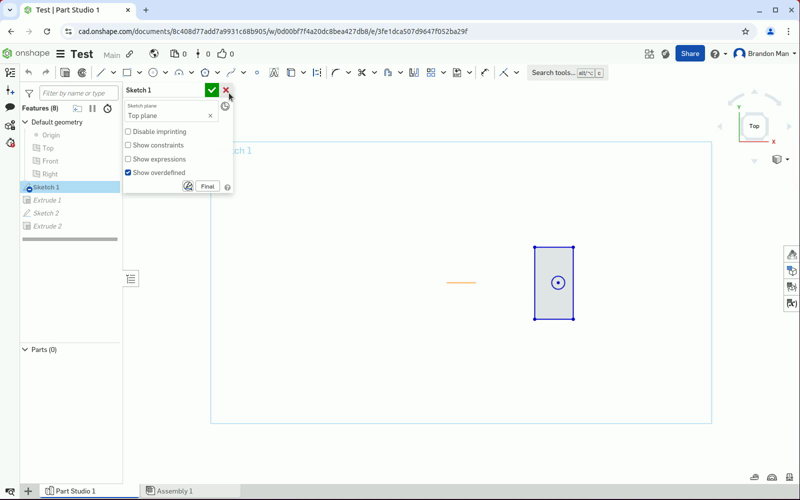
click(229, 92)
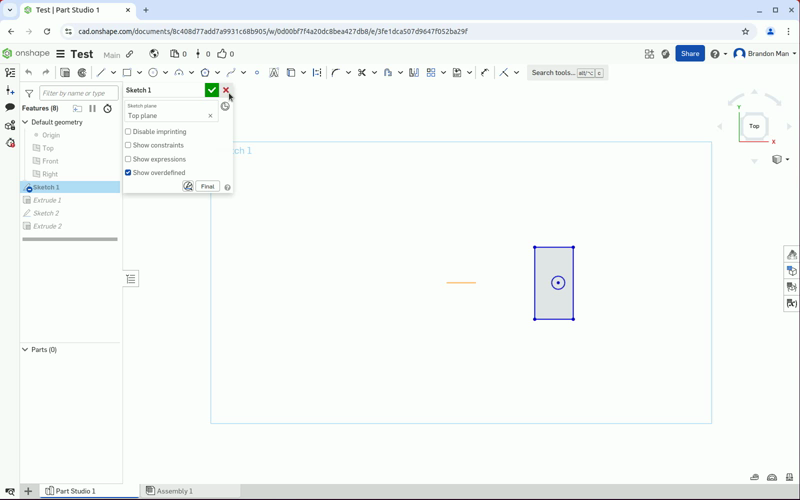
key(shift+s)
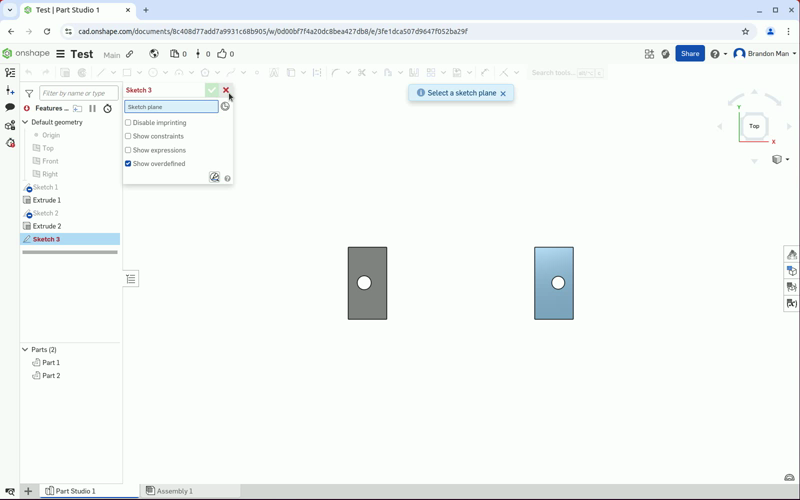
mouse_move(73, 150)
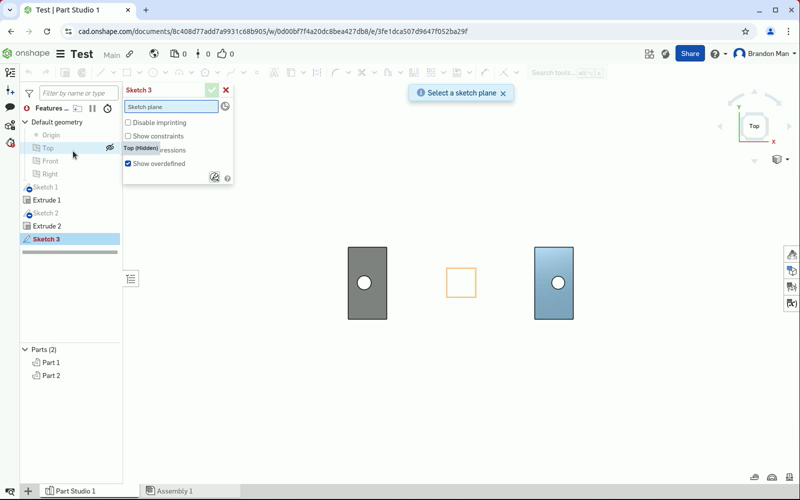
click(73, 150)
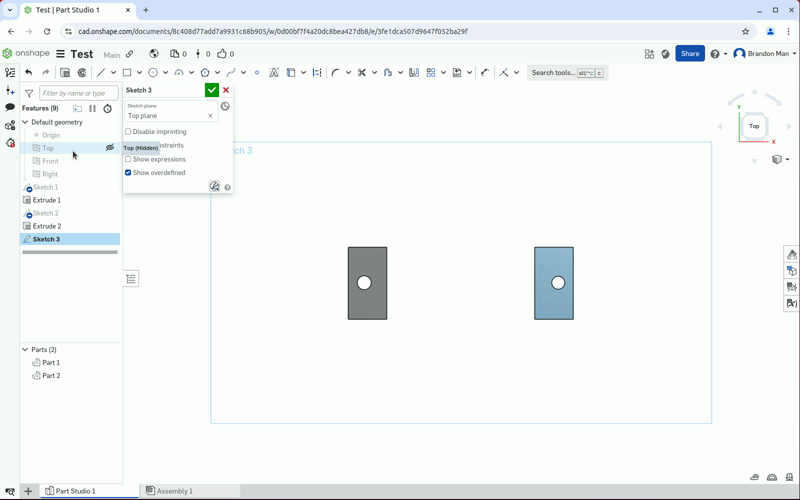
mouse_move(73, 352)
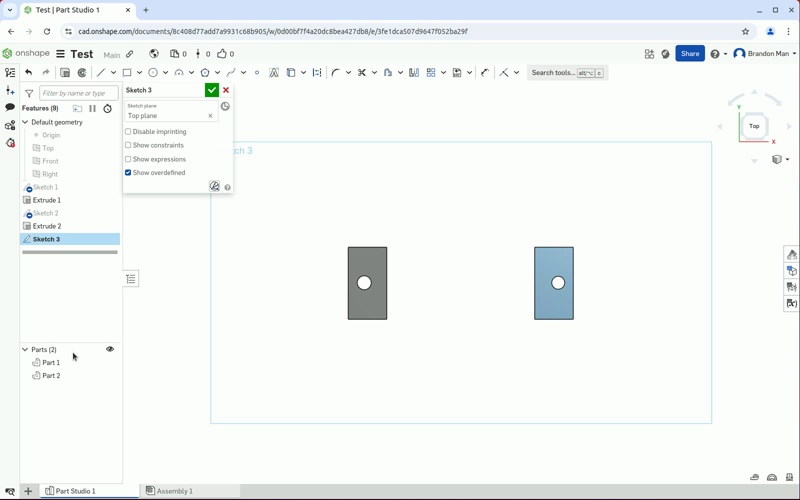
key(y)
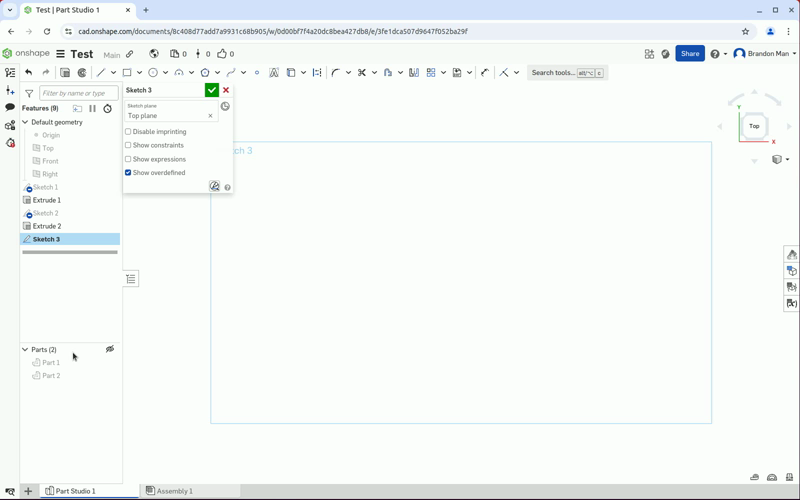
key(l)
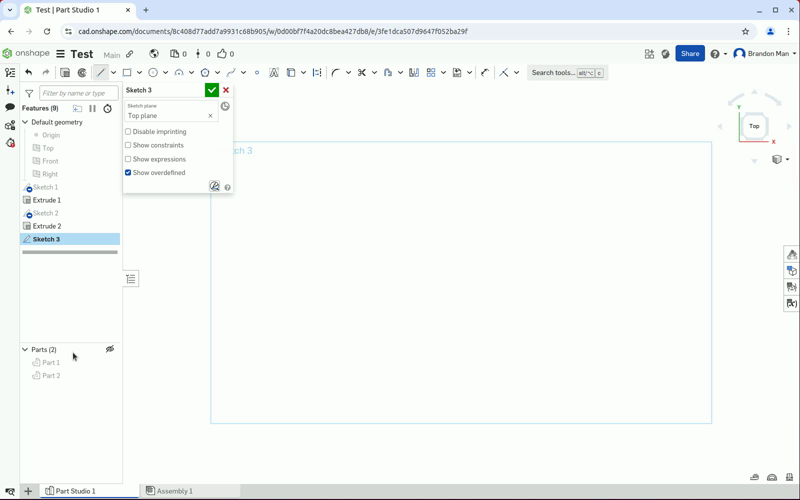
key_down(shift)
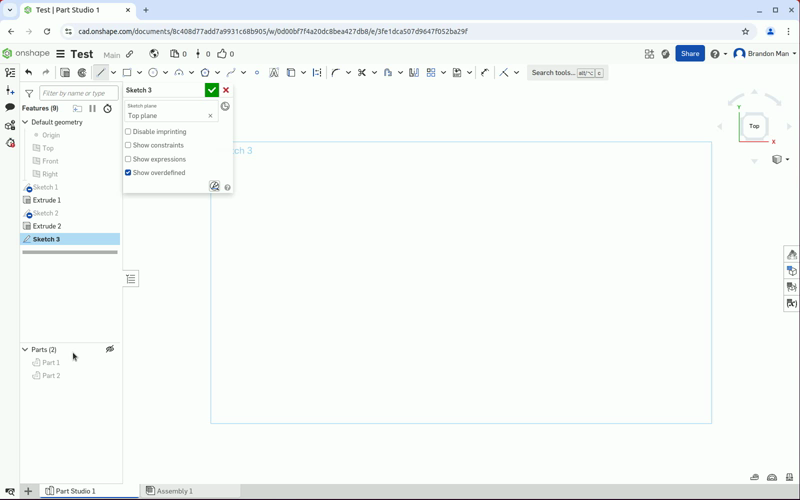
mouse_move(386, 319)
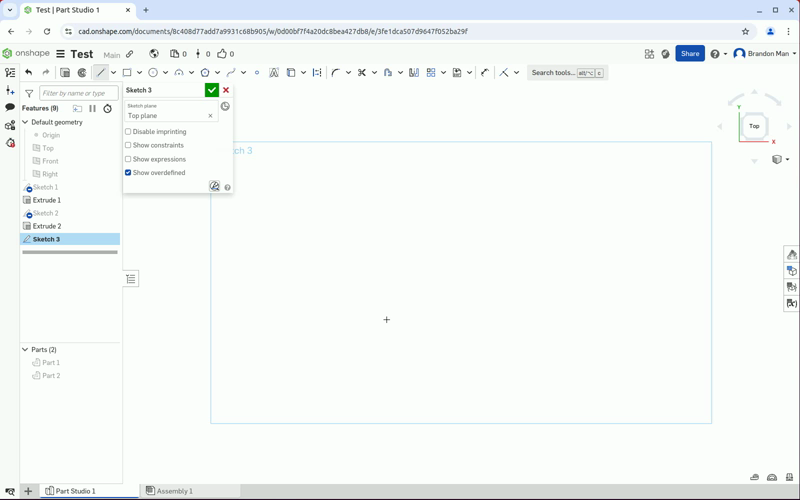
click(386, 319)
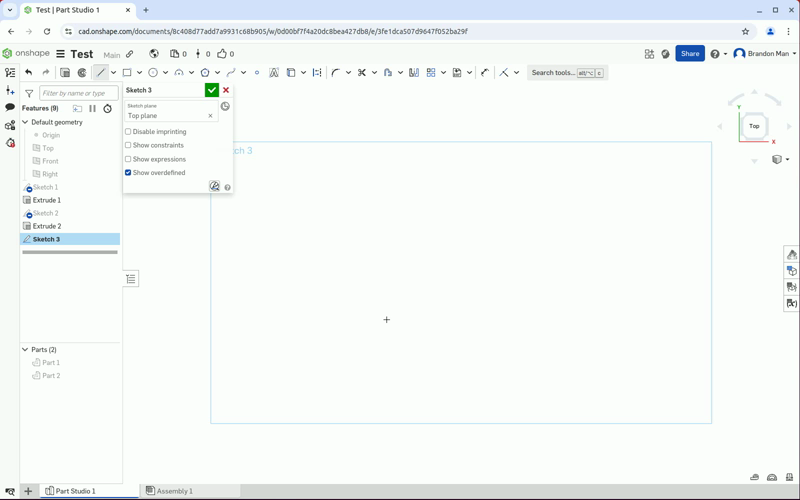
key_up(shift)
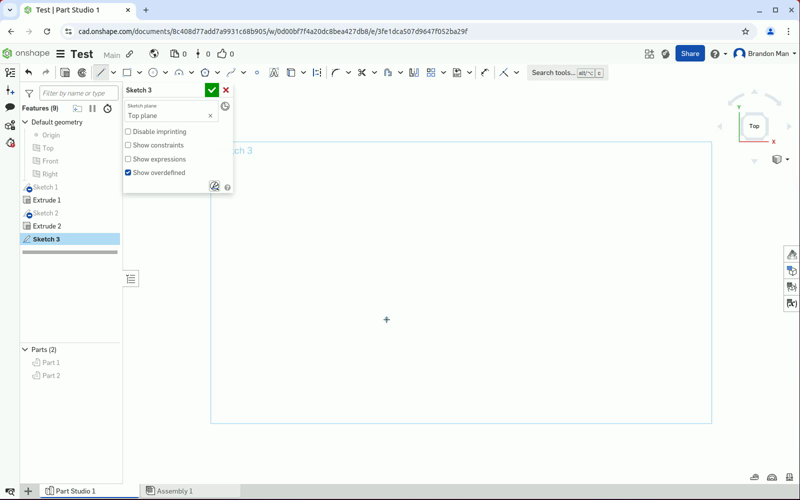
key_down(shift)
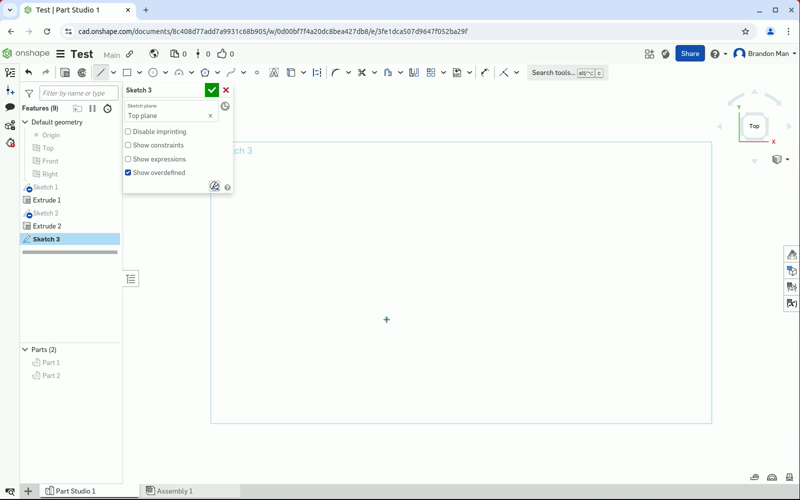
mouse_move(534, 319)
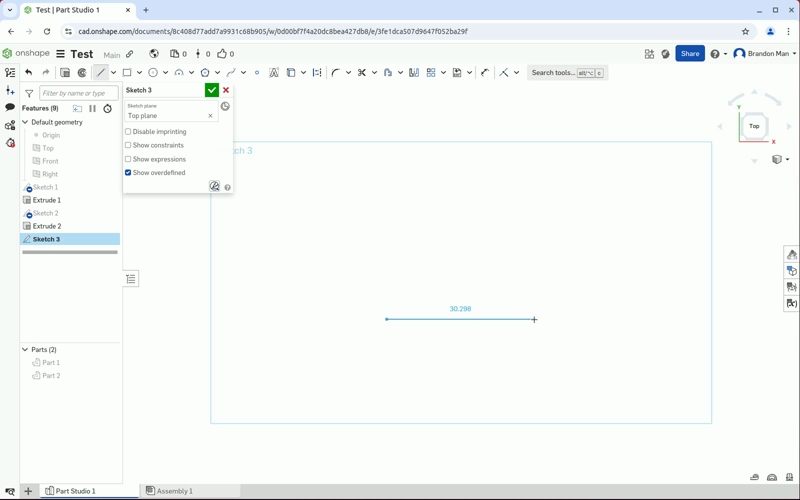
click(534, 319)
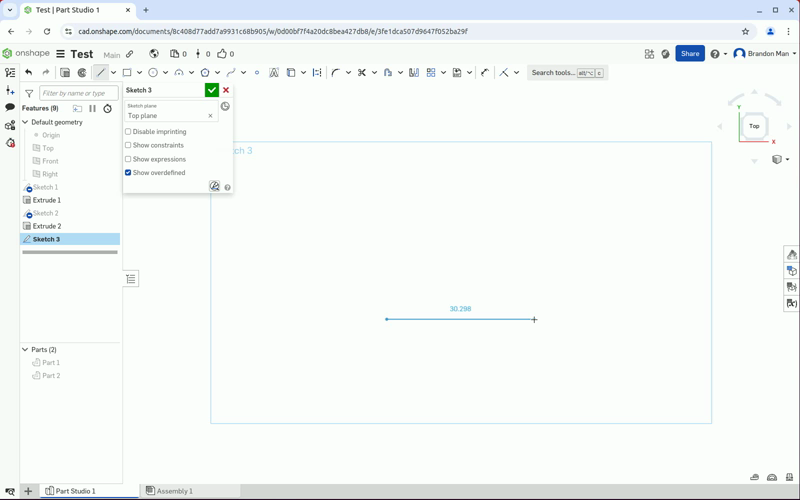
key_up(shift)
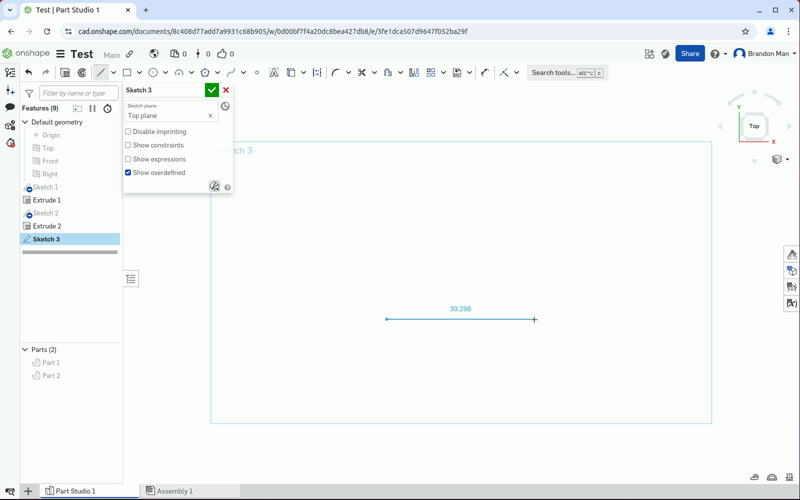
key_down(shift)
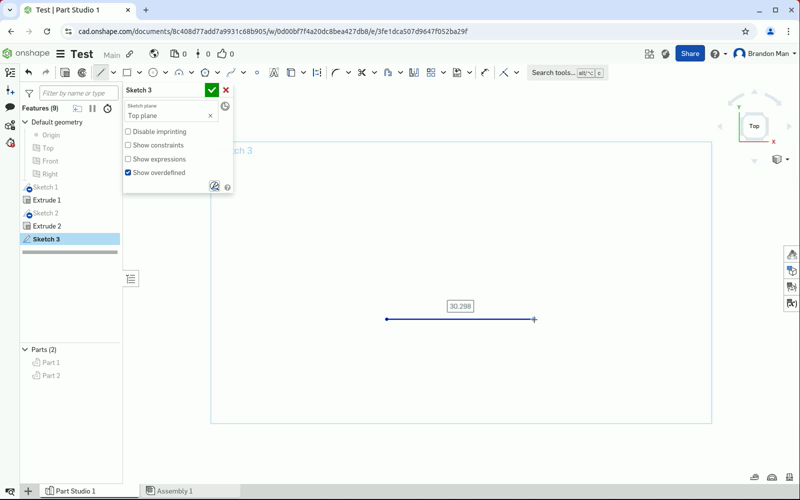
mouse_move(534, 247)
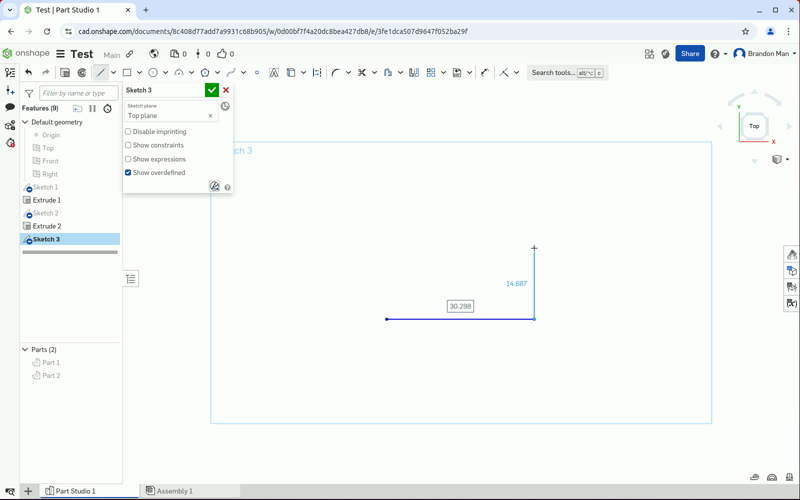
click(534, 247)
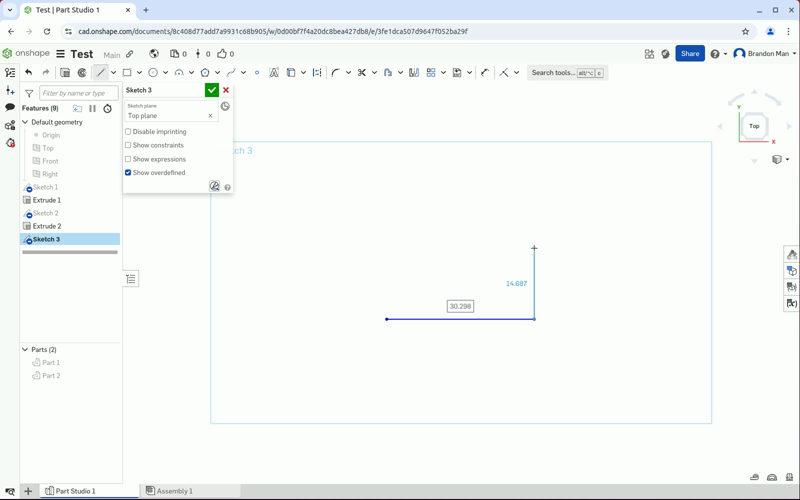
key_up(shift)
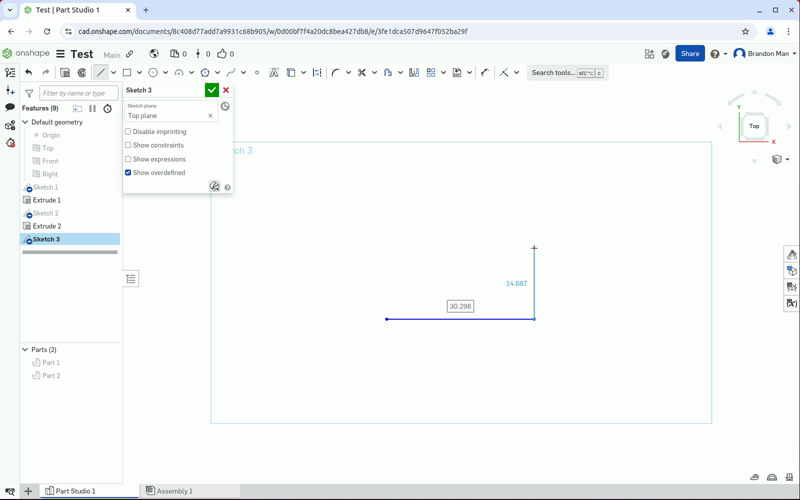
key_down(shift)
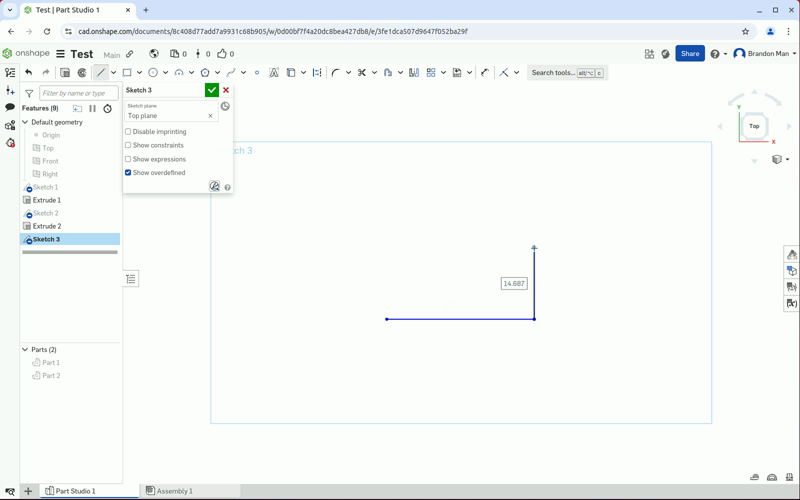
mouse_move(386, 247)
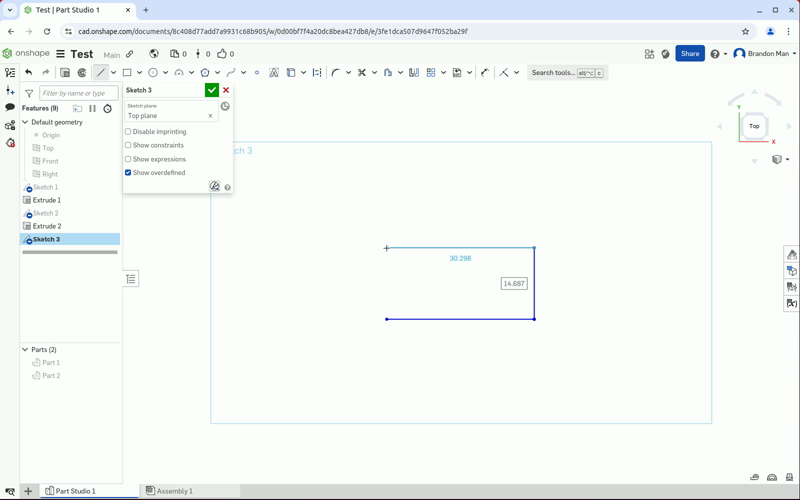
click(386, 247)
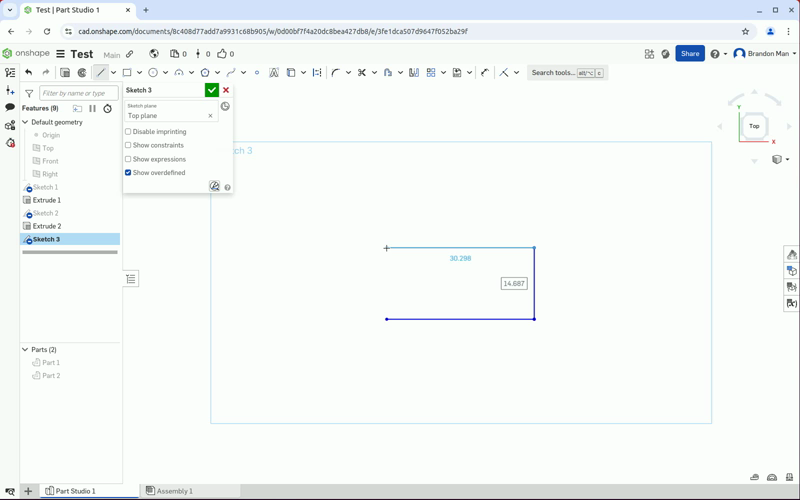
key_up(shift)
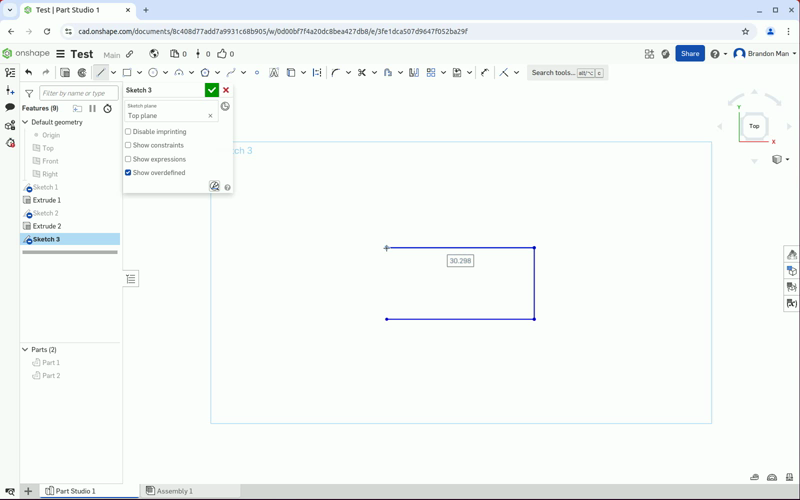
key_down(shift)
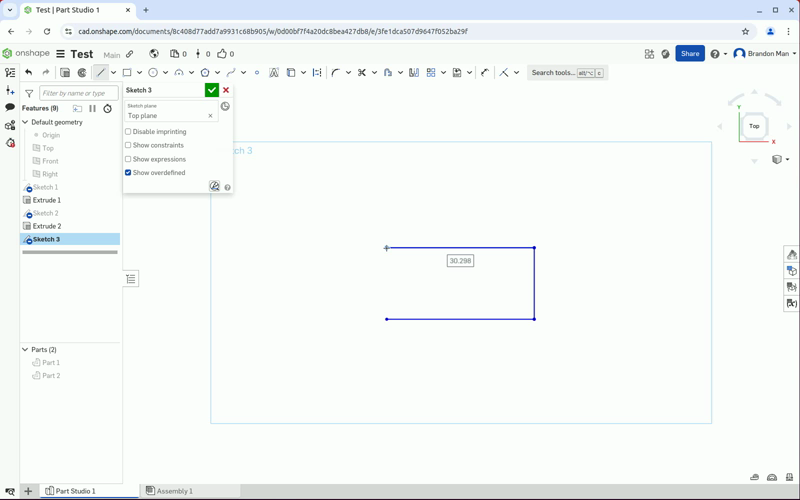
mouse_move(386, 319)
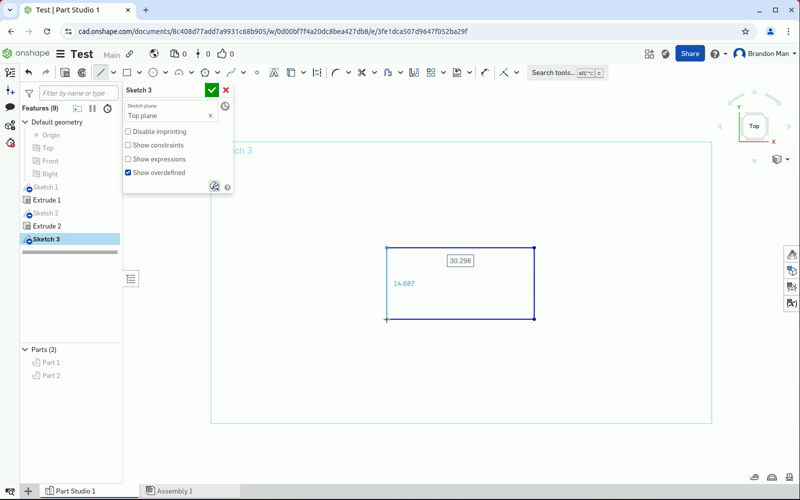
key_up(shift)
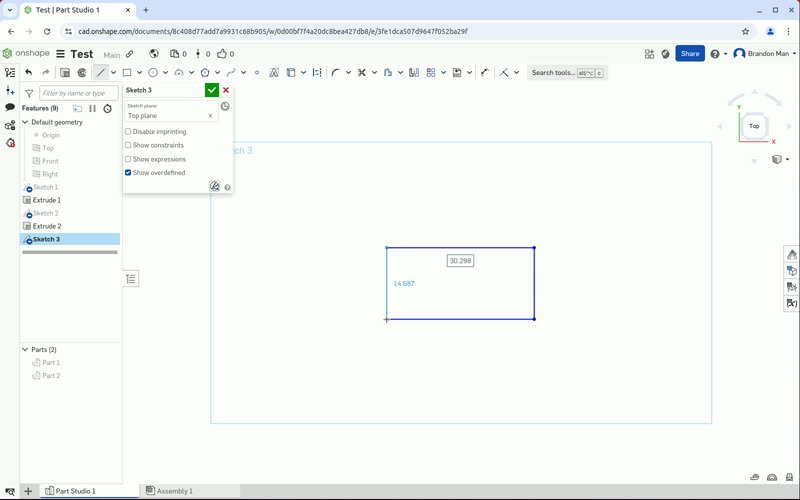
click(386, 319)
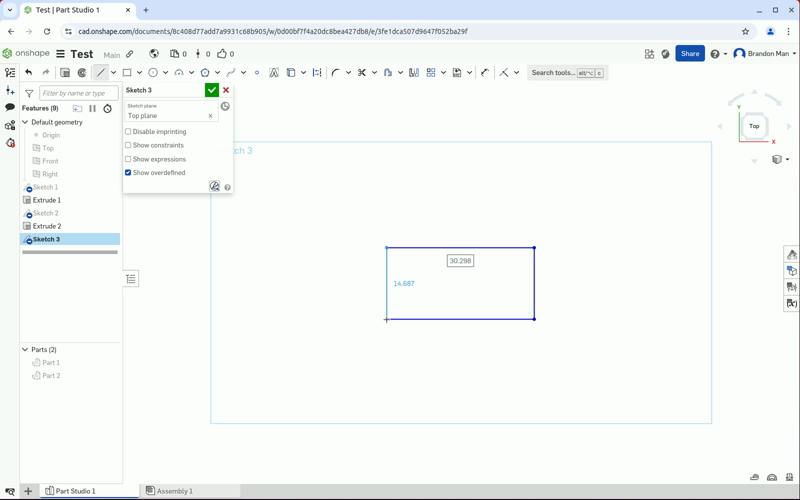
key(esc)
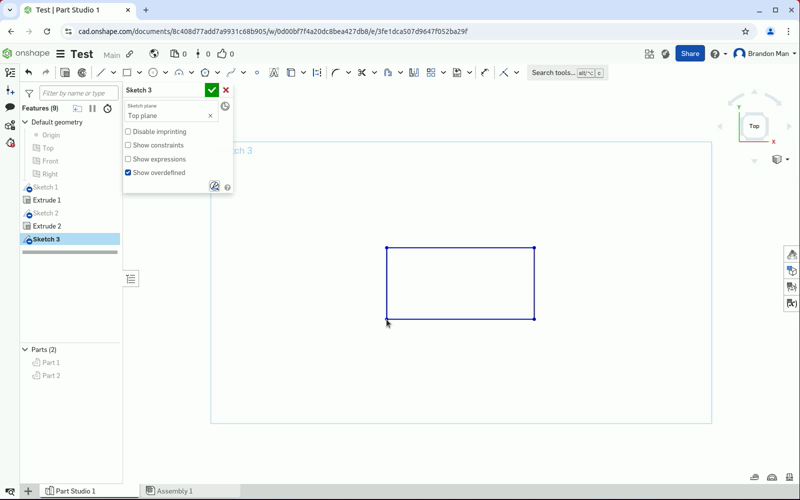
key(c)
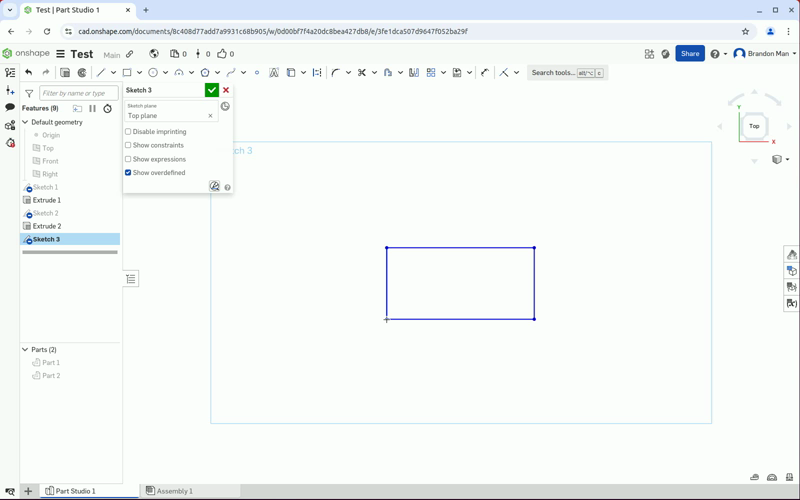
key_down(shift)
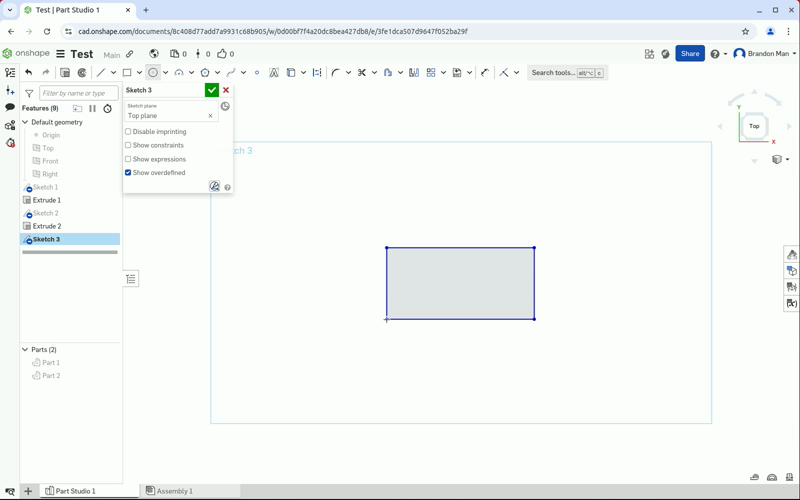
mouse_move(396, 283)
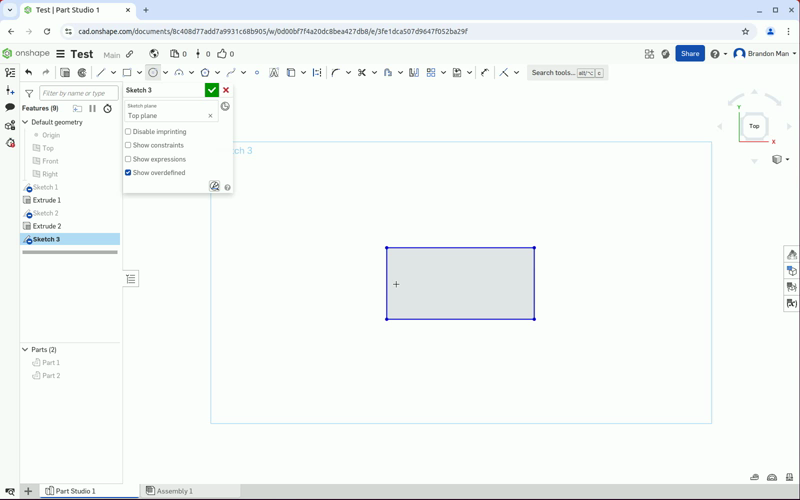
click(396, 283)
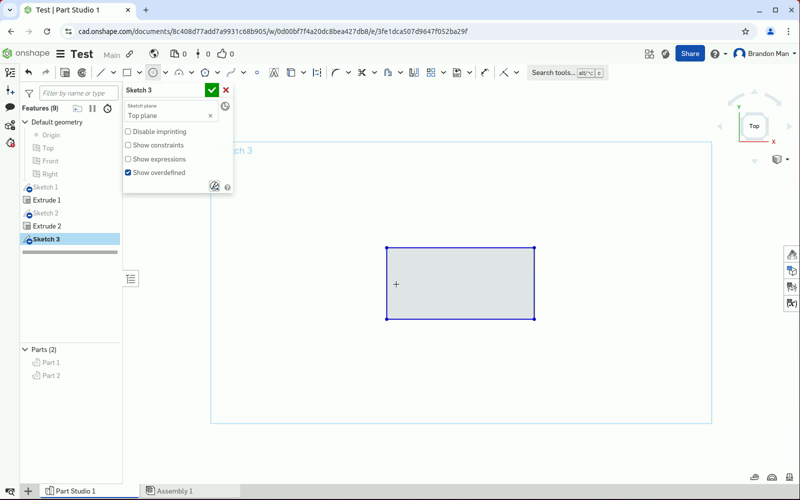
key_up(shift)
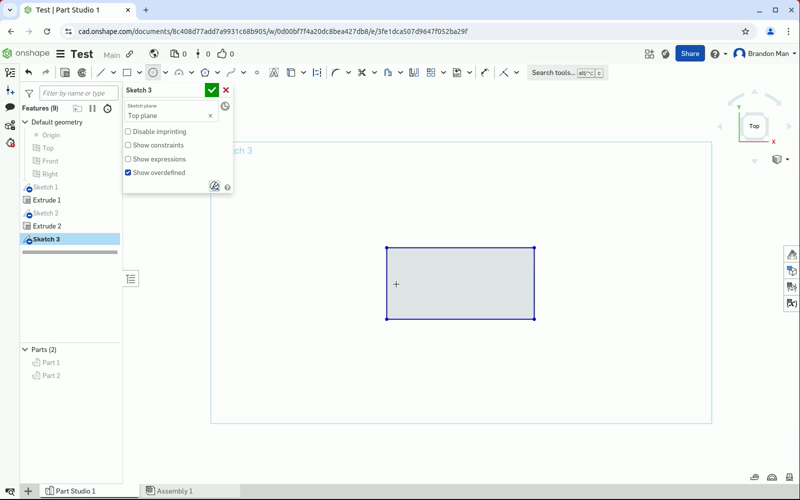
mouse_move(402, 283)
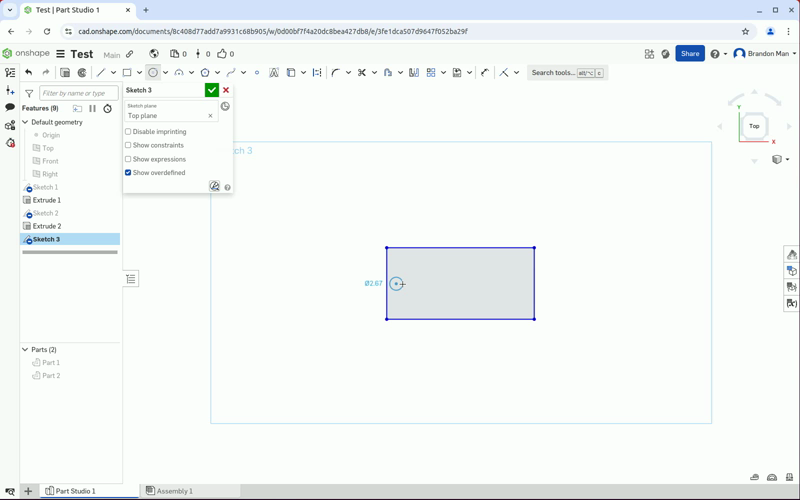
click(402, 283)
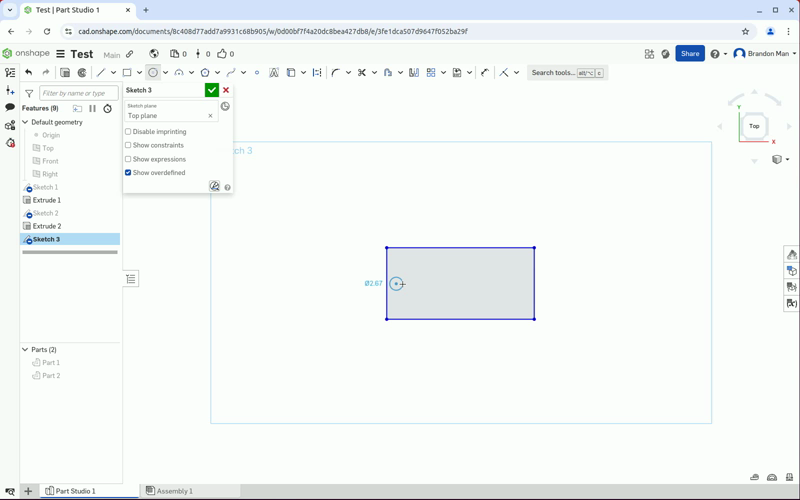
key(esc)
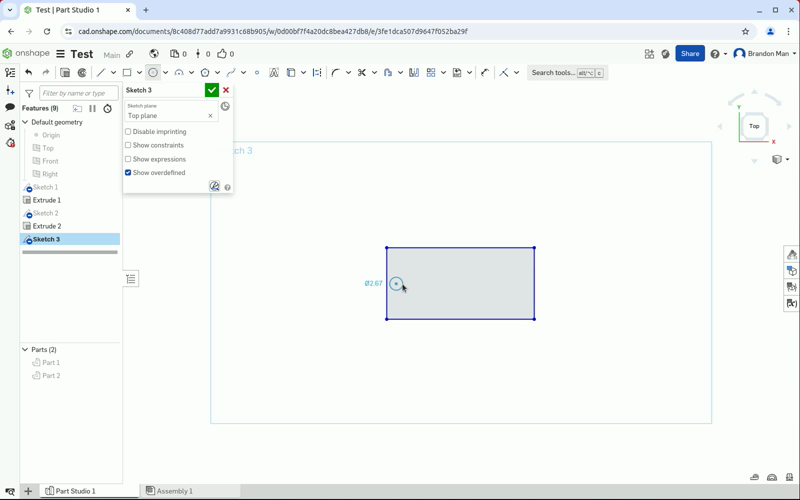
key(c)
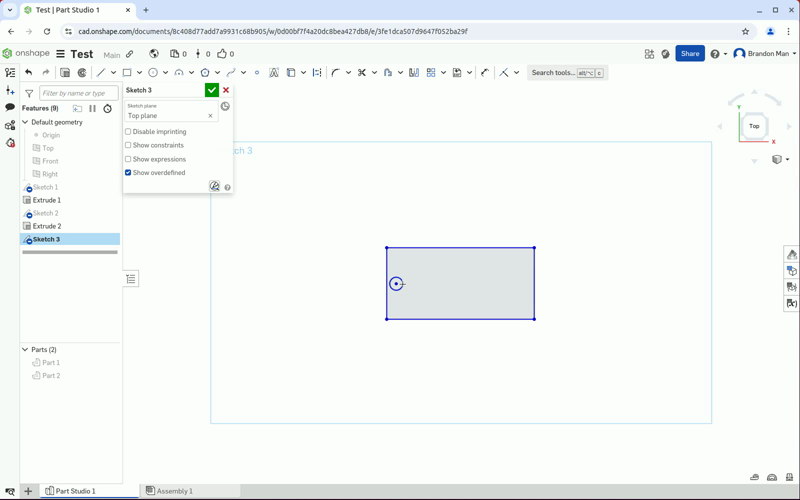
key_down(shift)
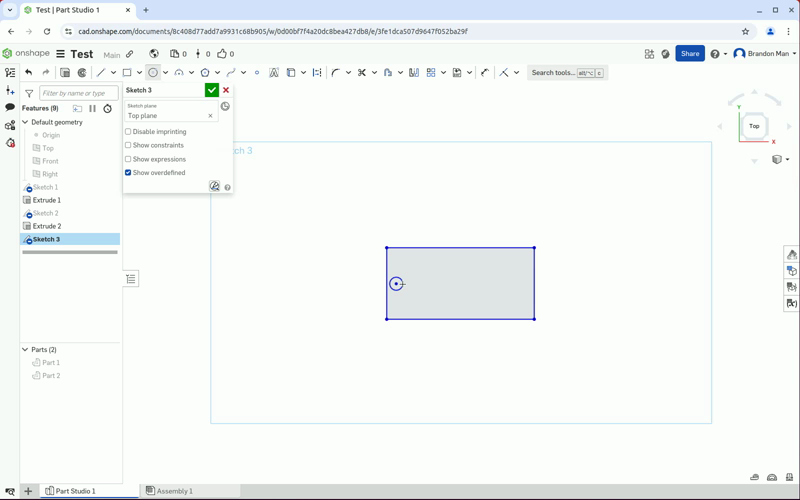
mouse_move(525, 283)
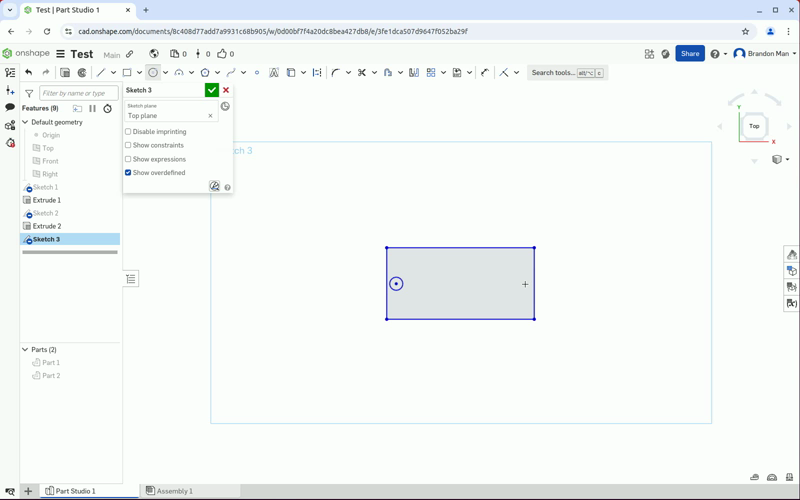
click(525, 283)
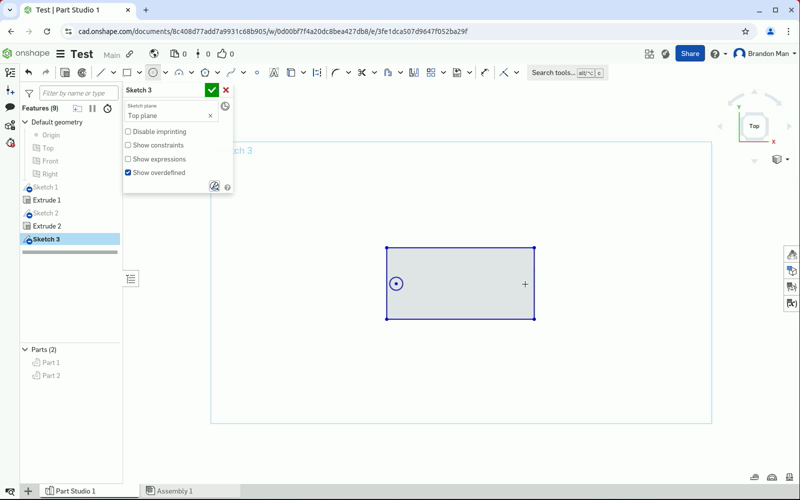
key_up(shift)
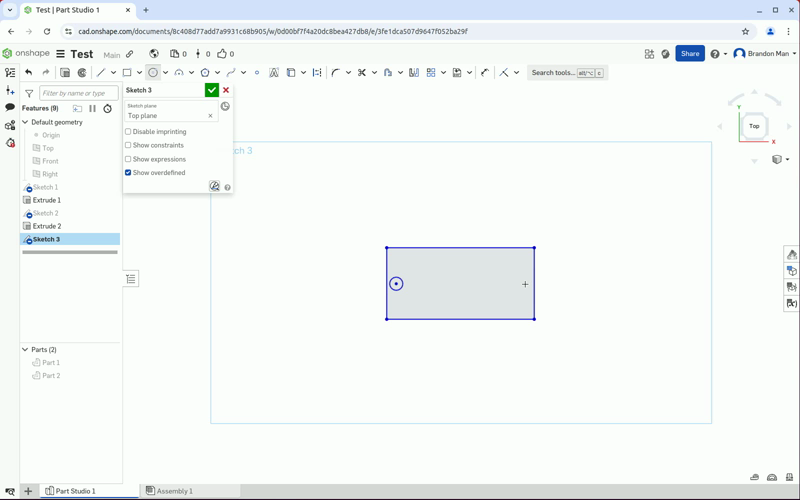
mouse_move(531, 283)
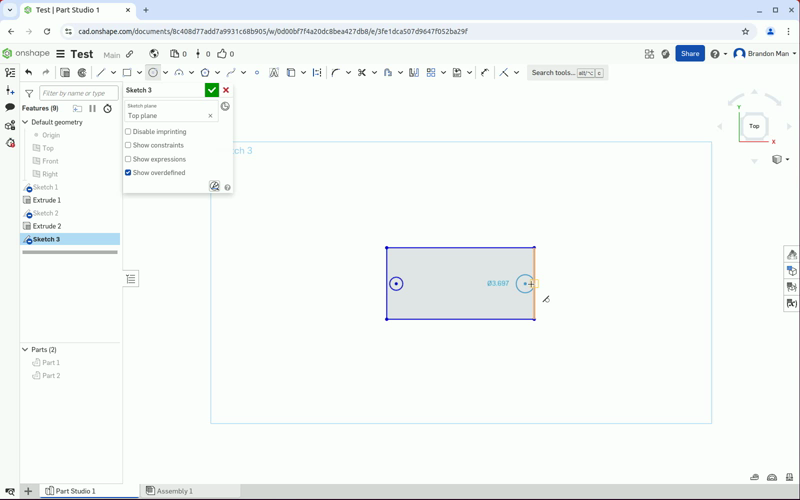
click(531, 283)
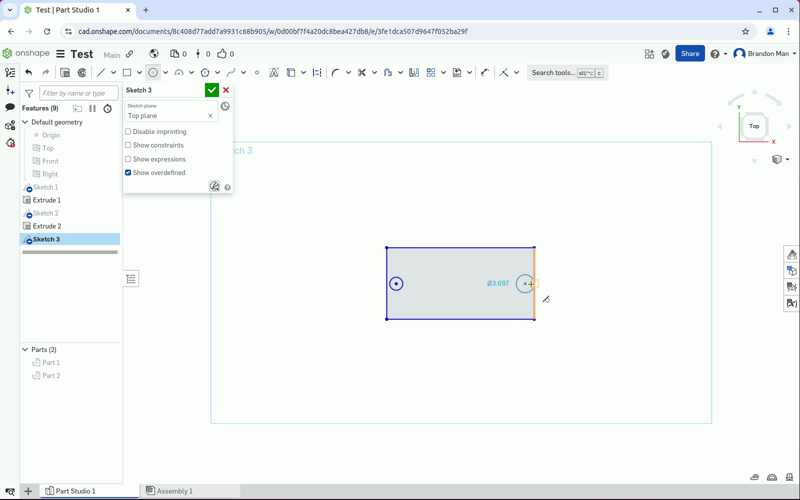
key(esc)
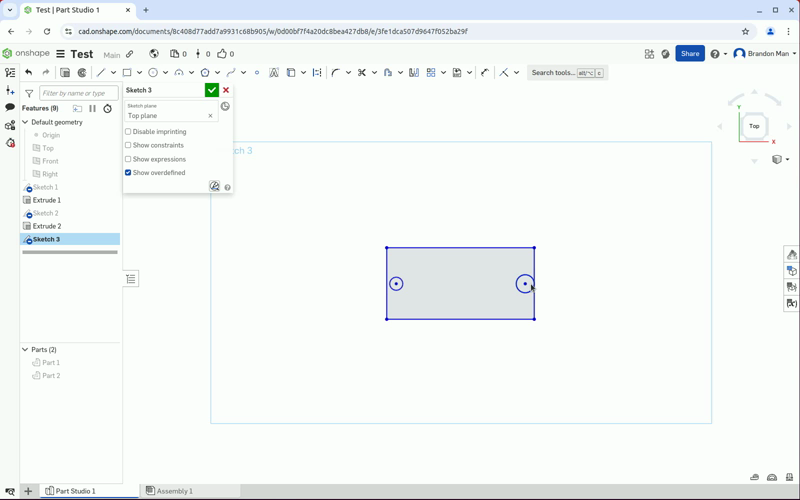
mouse_move(477, 285)
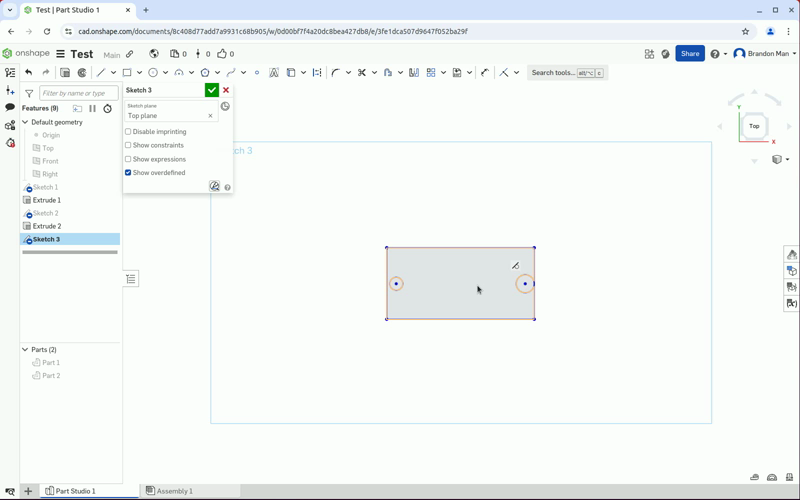
click(477, 285)
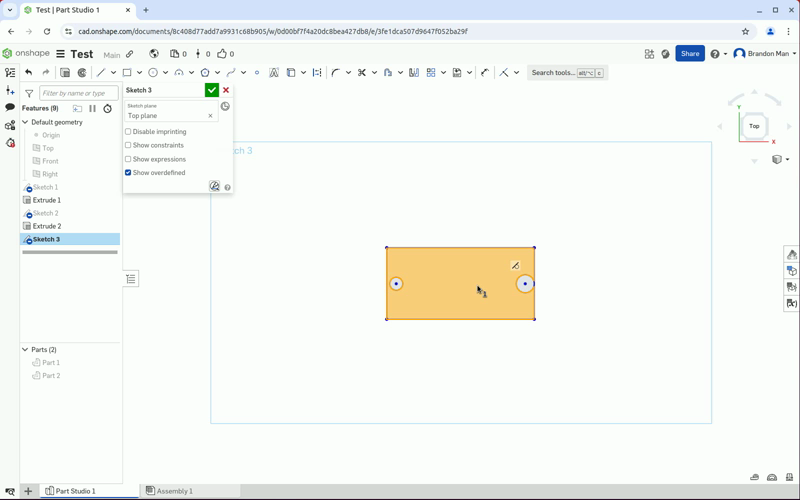
mouse_move(73, 352)
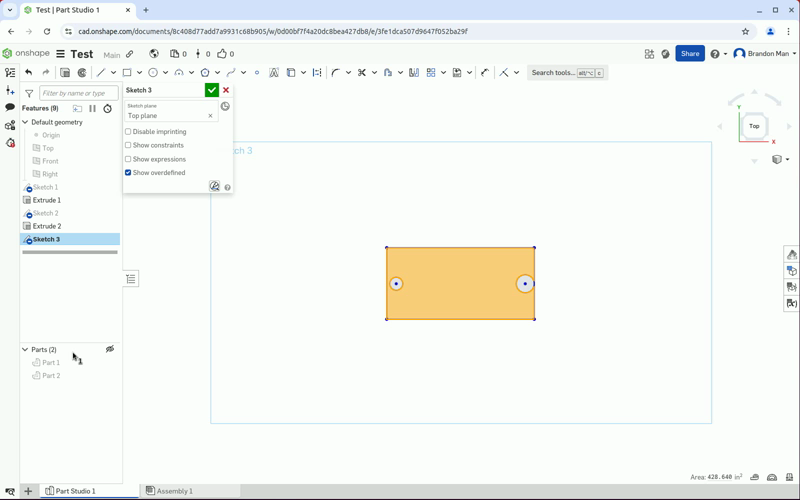
key(shift+y)
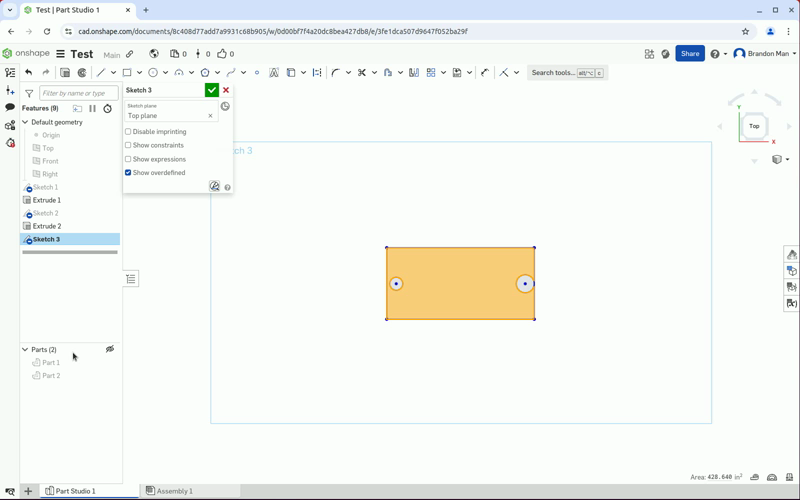
key(shift+e)
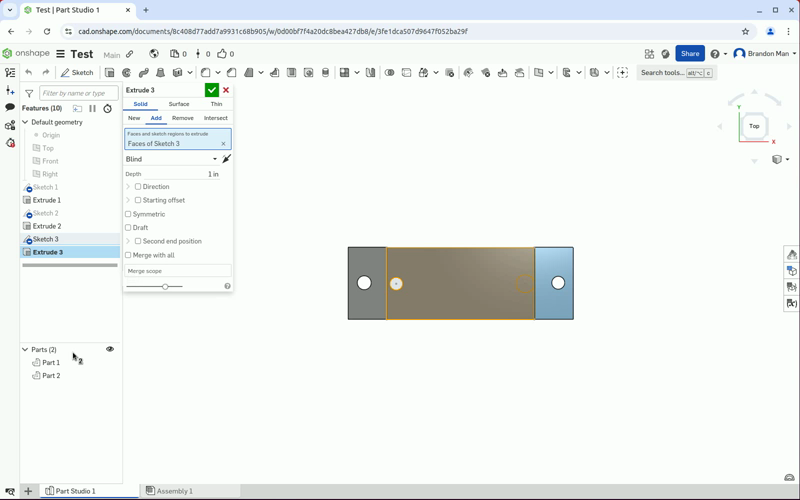
mouse_move(143, 106)
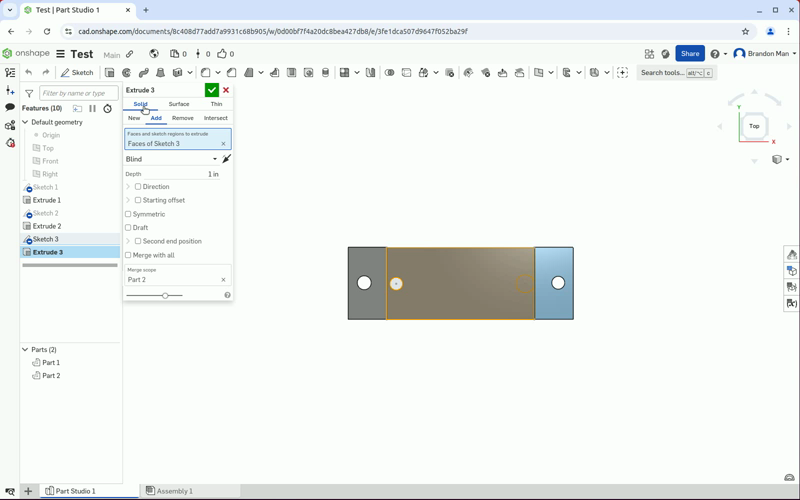
click(143, 106)
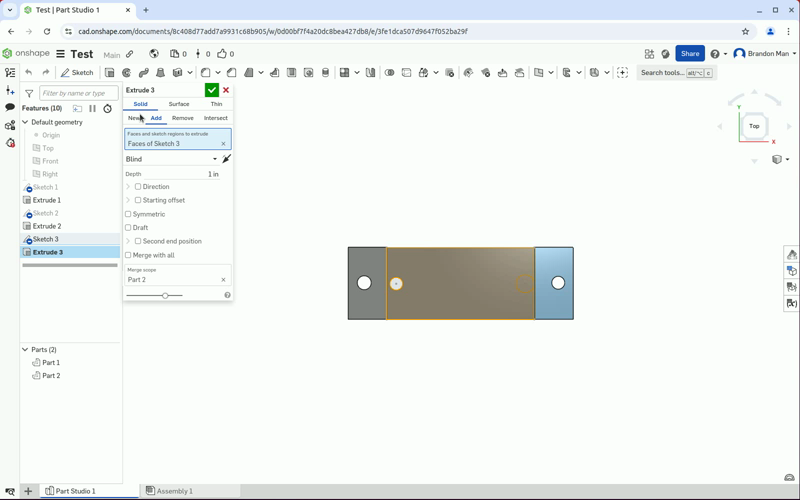
mouse_move(137, 120)
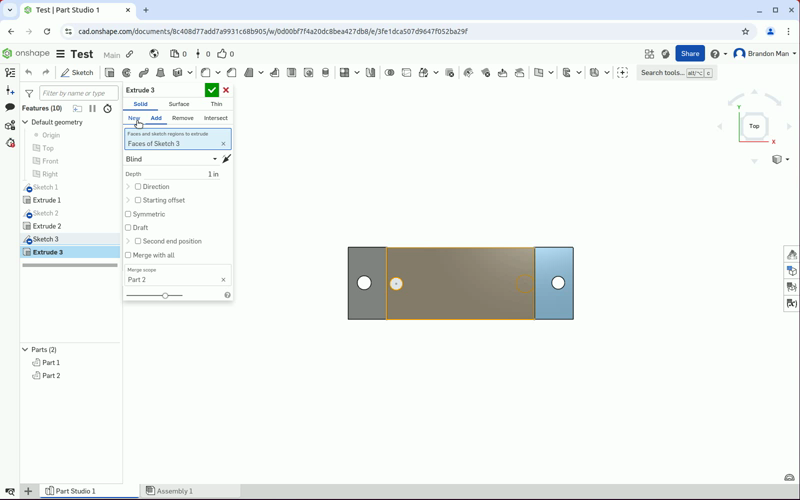
click(137, 120)
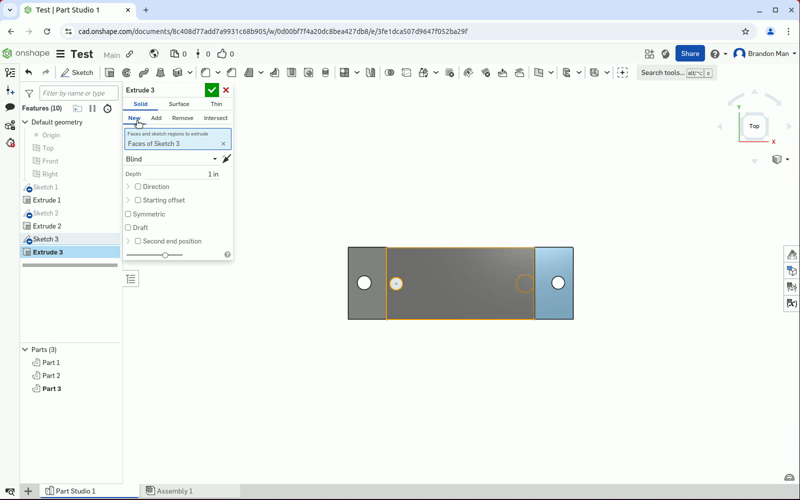
key(tab, 4)
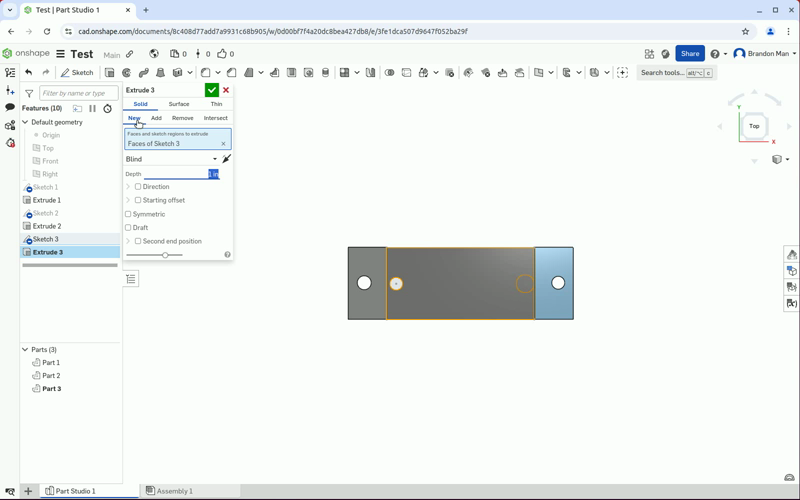
text(4.092)
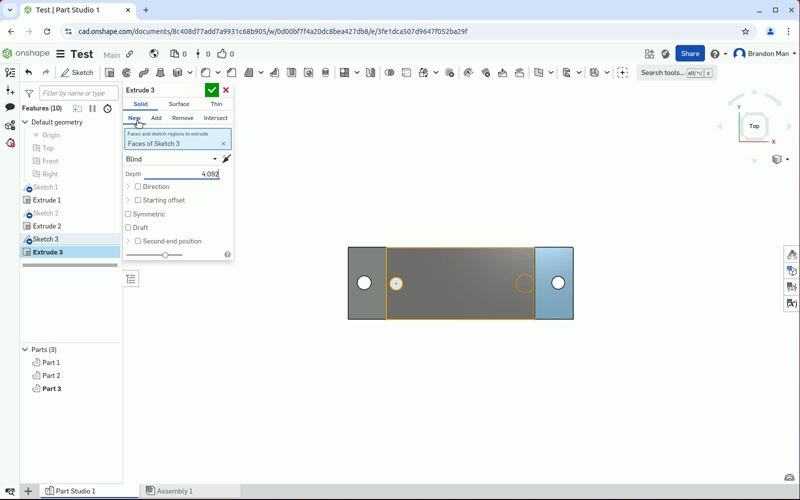
key(enter)
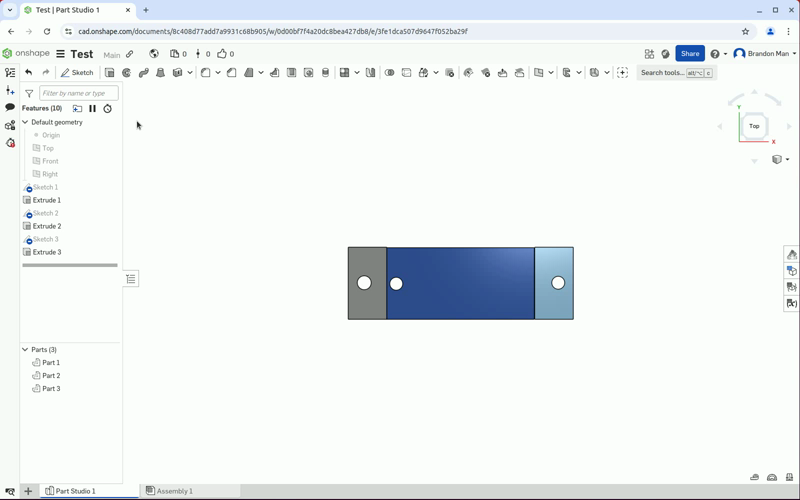
key(shift+h)
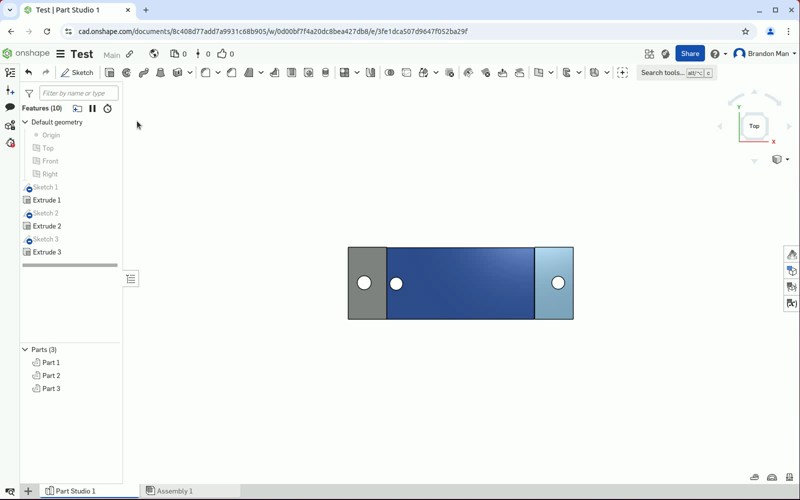
key(shift+h)
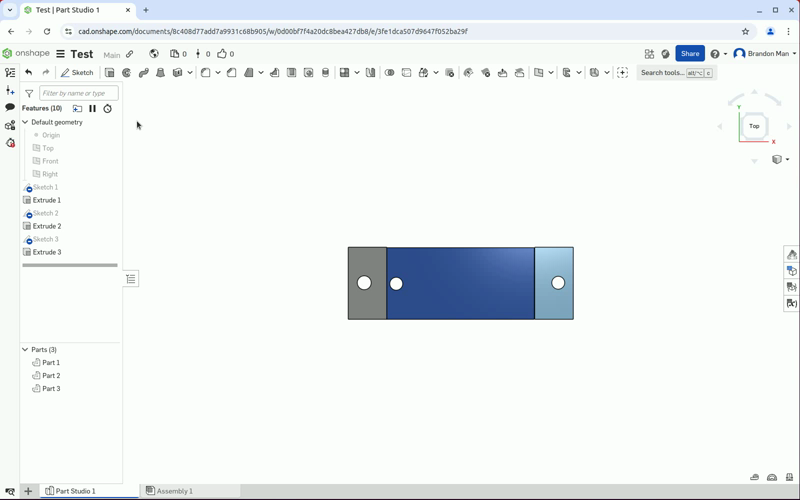
mouse_move(73, 189)
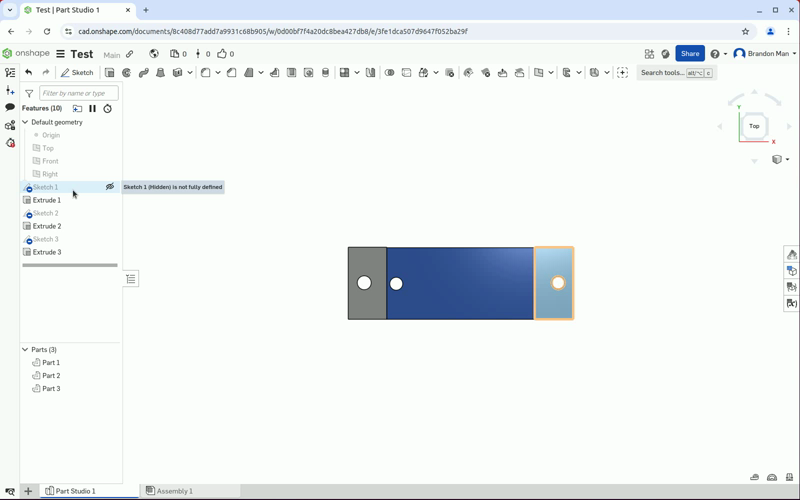
click(73, 189)
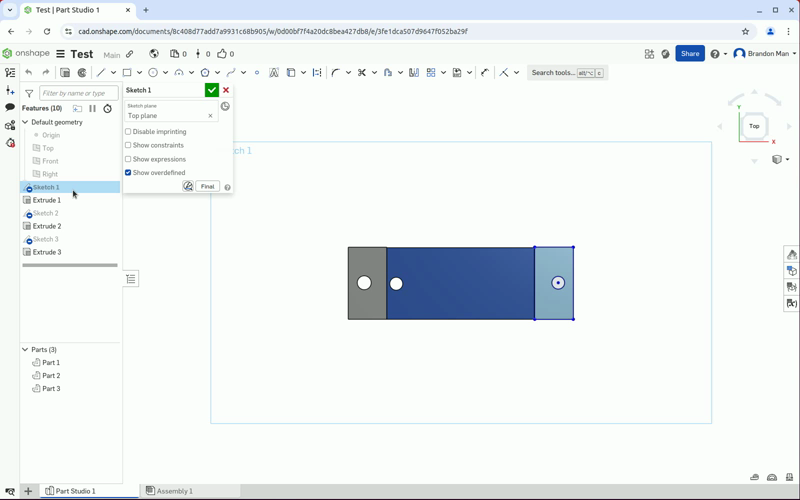
mouse_move(229, 92)
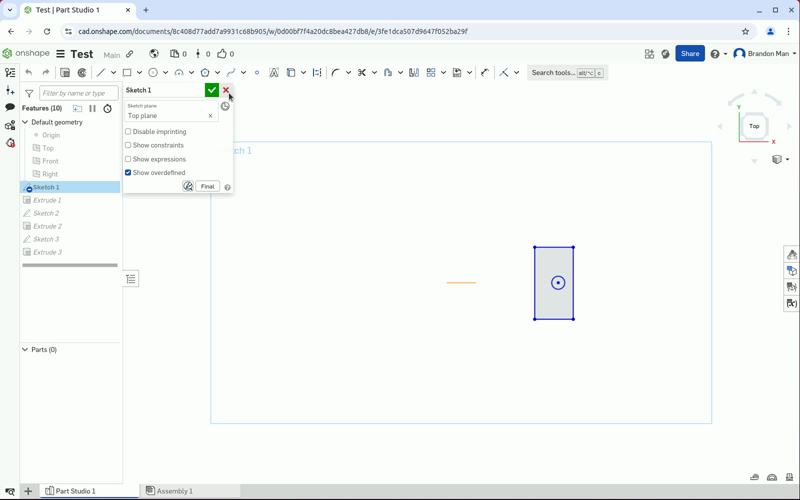
click(229, 92)
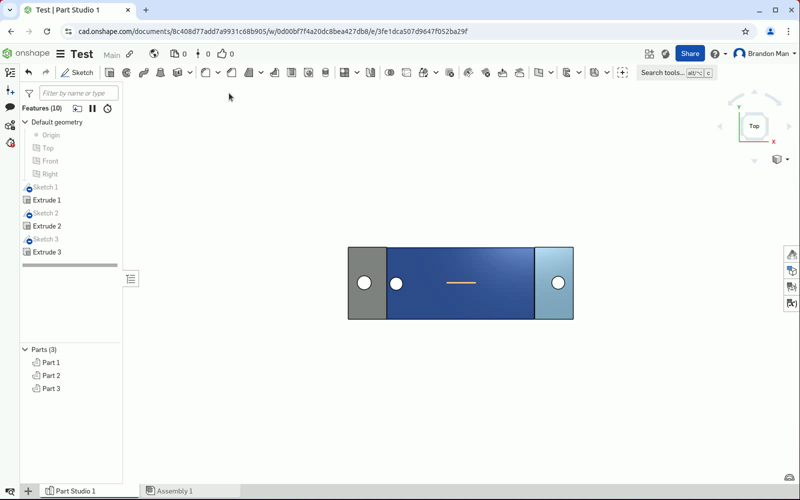
mouse_move(541, 75)
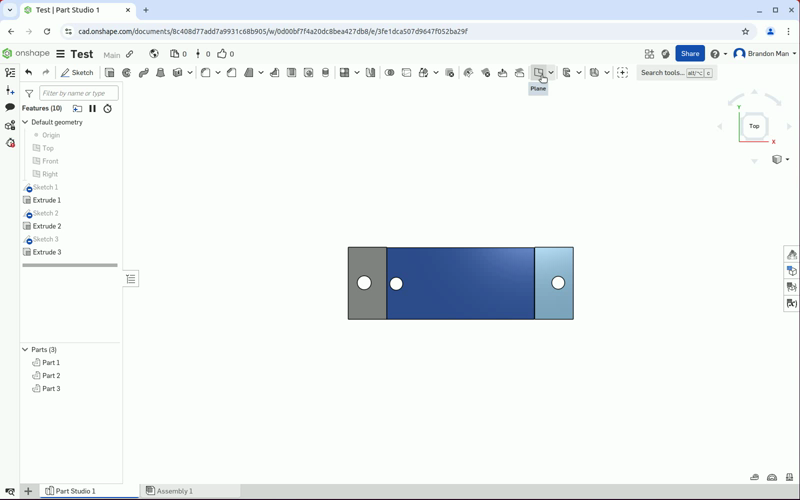
click(541, 75)
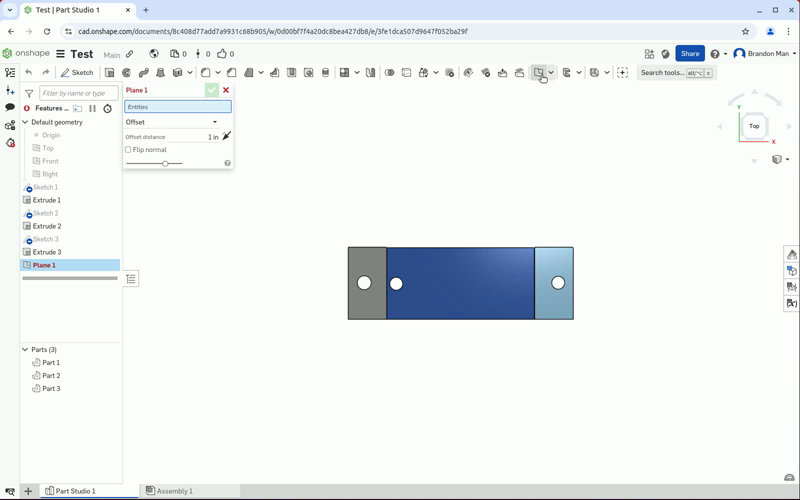
mouse_move(73, 150)
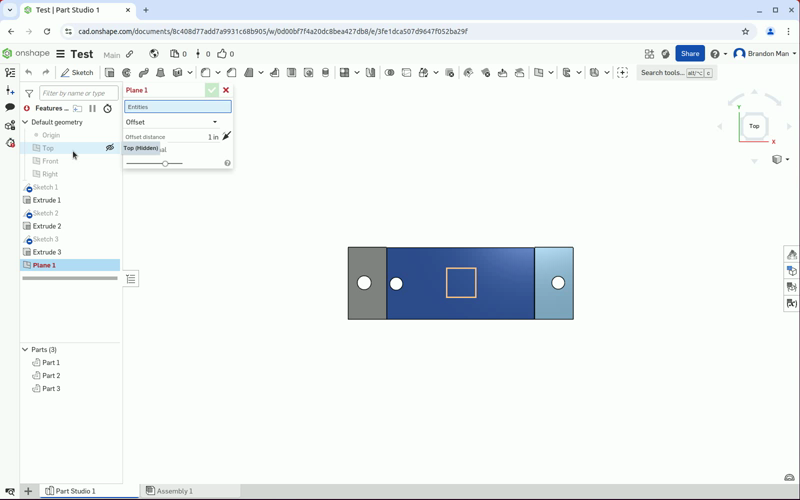
click(73, 150)
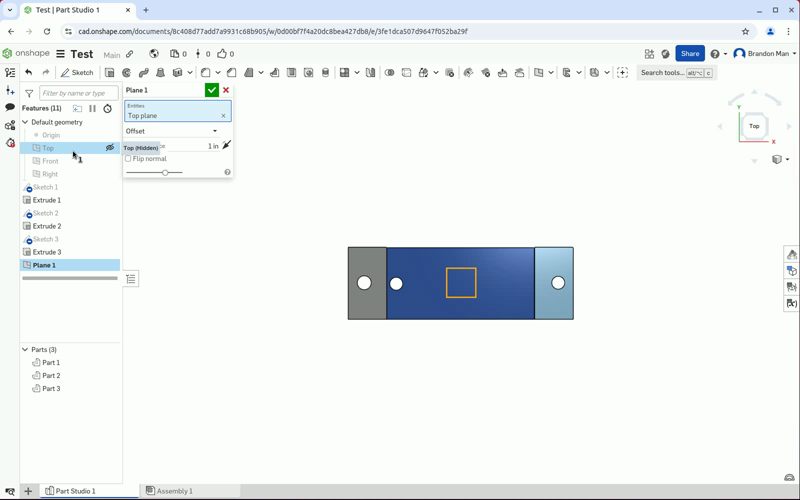
key(tab, 2)
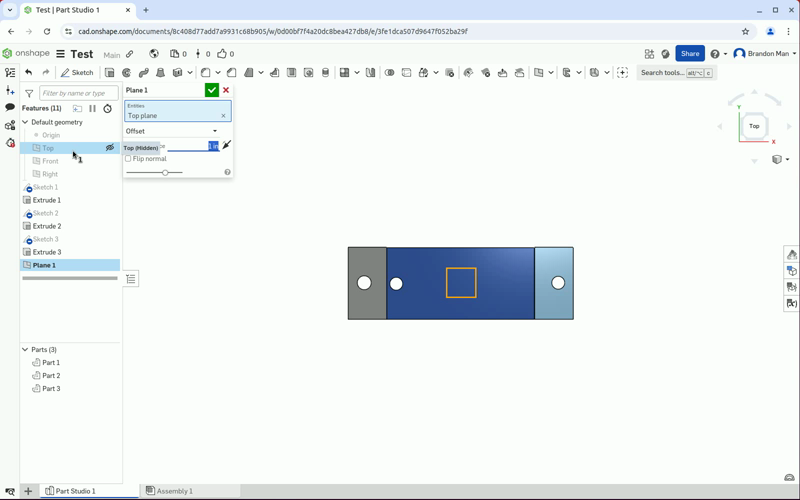
text(4.098)
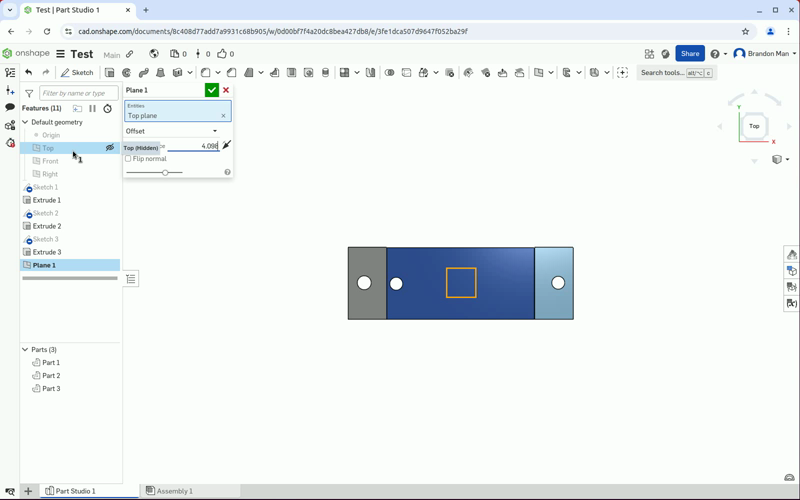
key(enter, 2)
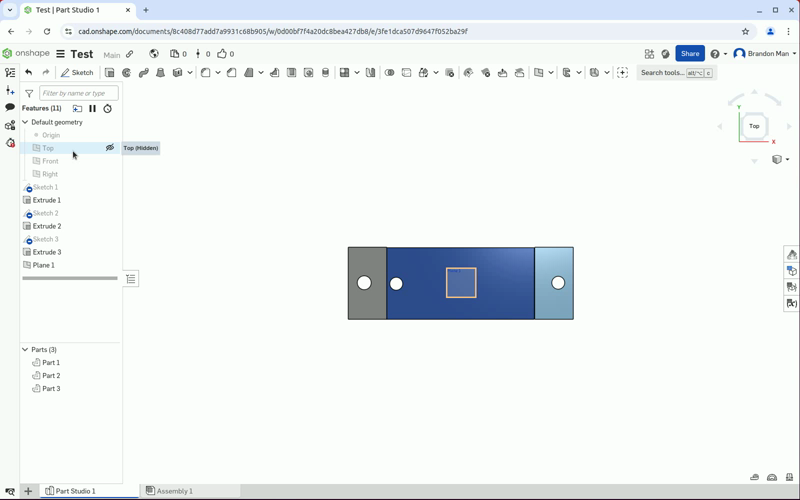
key(shift+s)
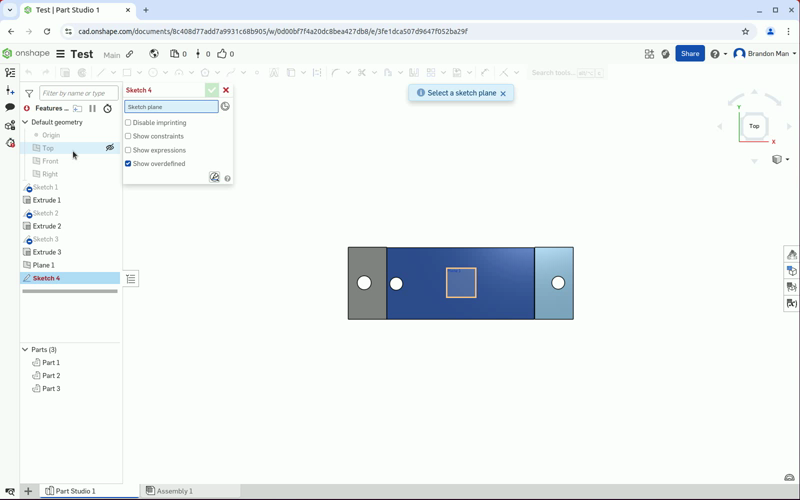
mouse_move(73, 267)
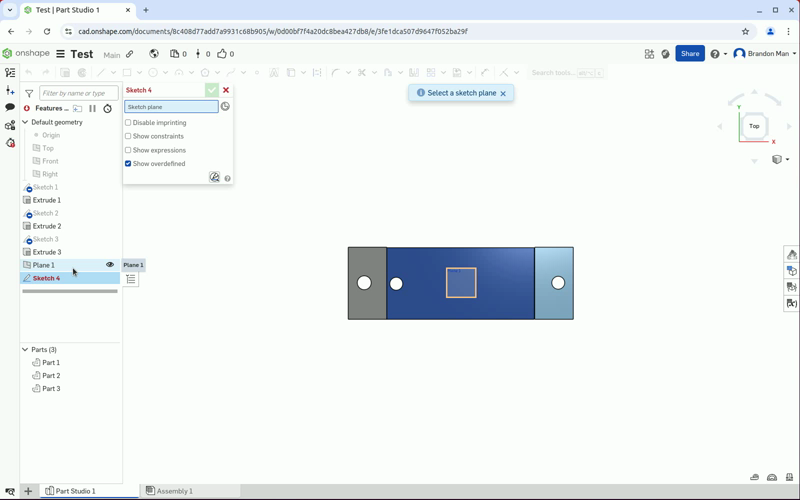
click(73, 267)
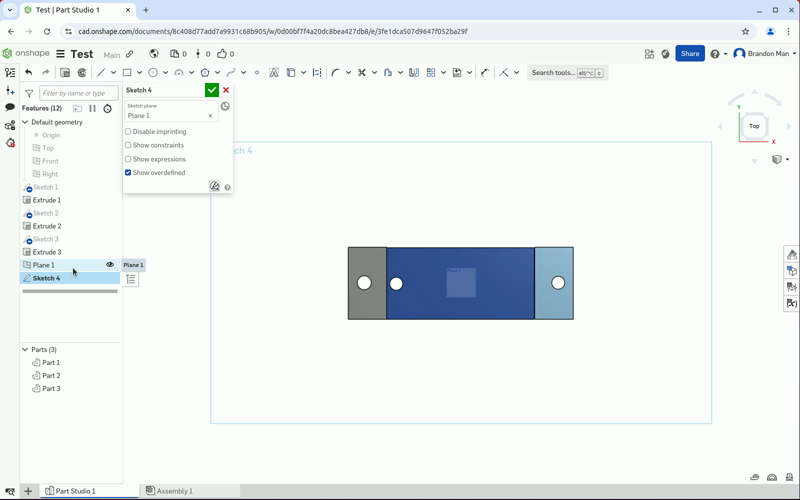
mouse_move(73, 352)
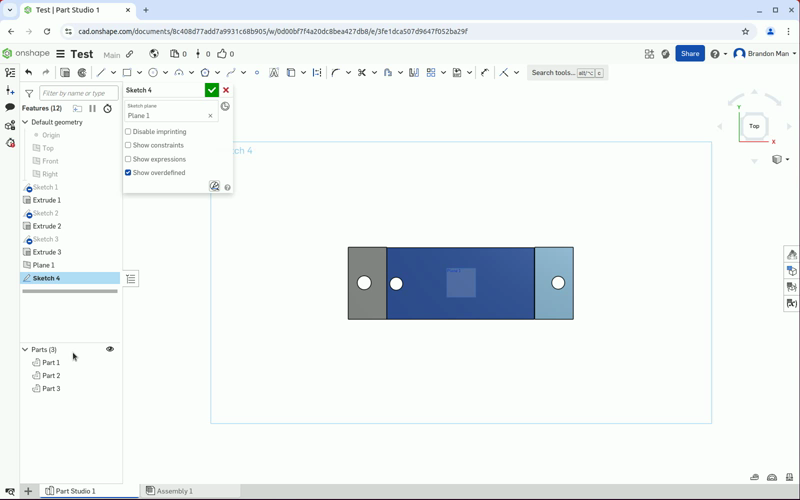
key(y)
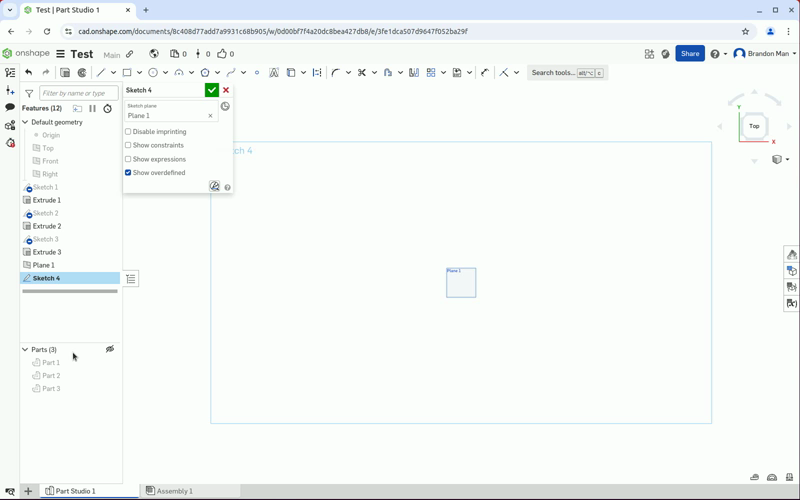
key(l)
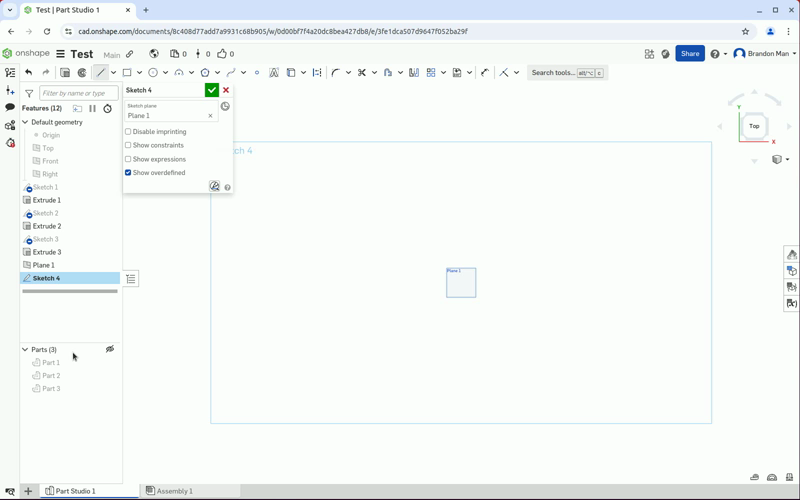
key_down(shift)
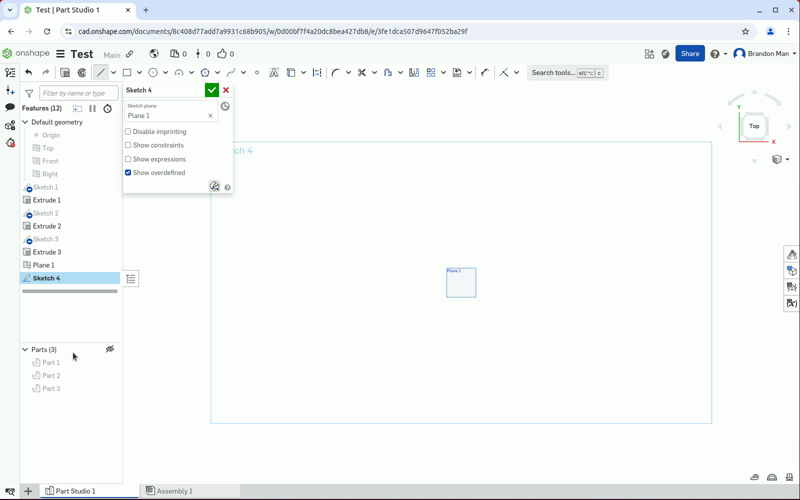
mouse_move(412, 319)
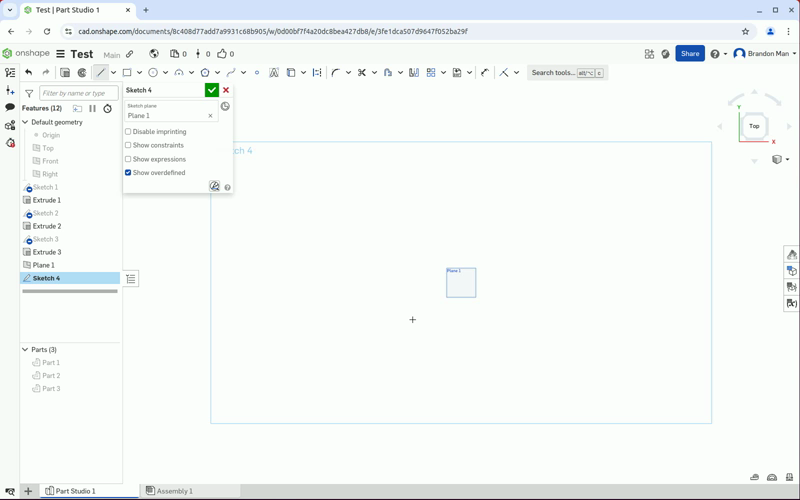
click(412, 319)
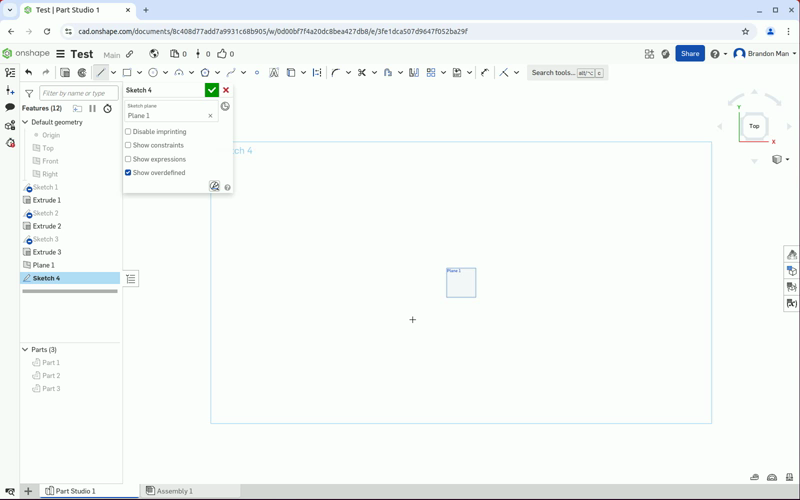
key_up(shift)
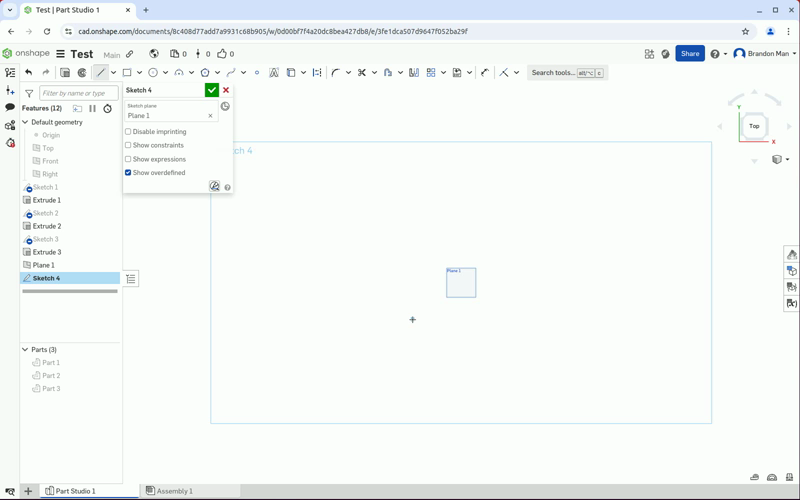
key_down(shift)
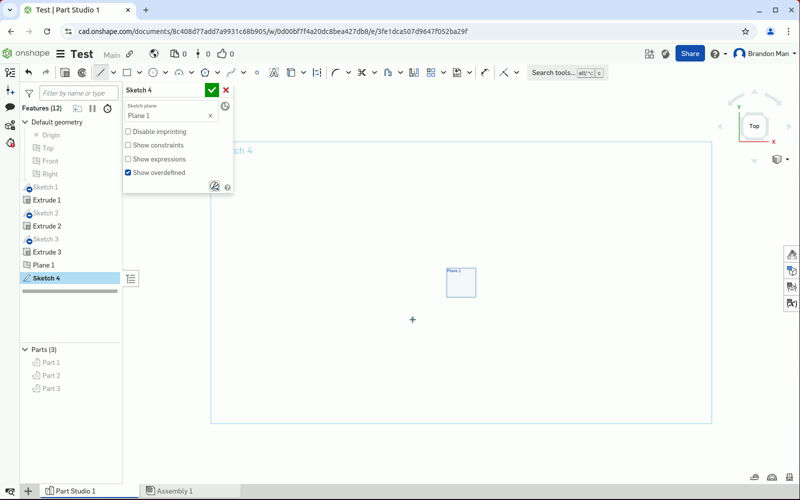
mouse_move(510, 319)
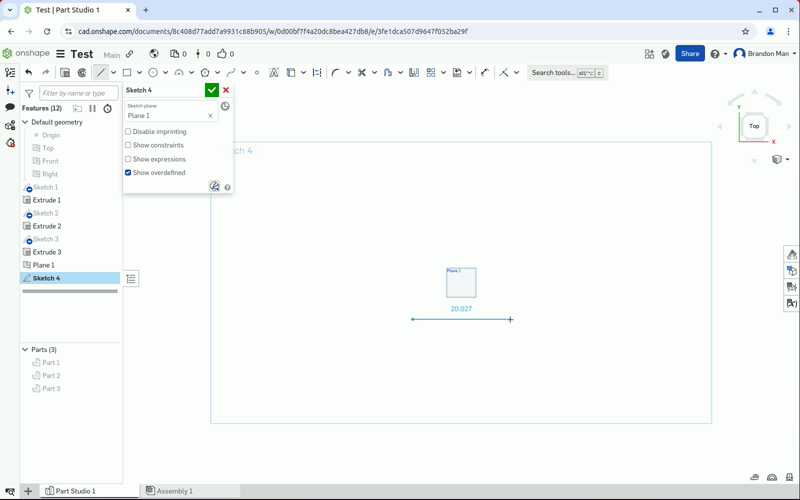
click(510, 319)
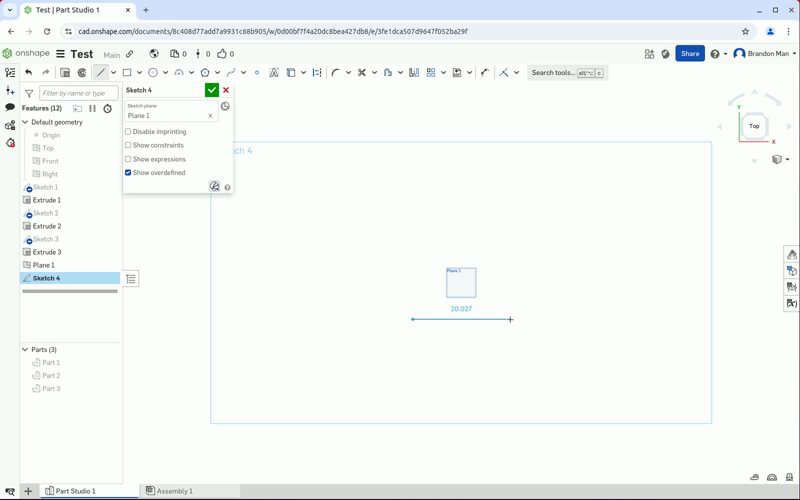
key_up(shift)
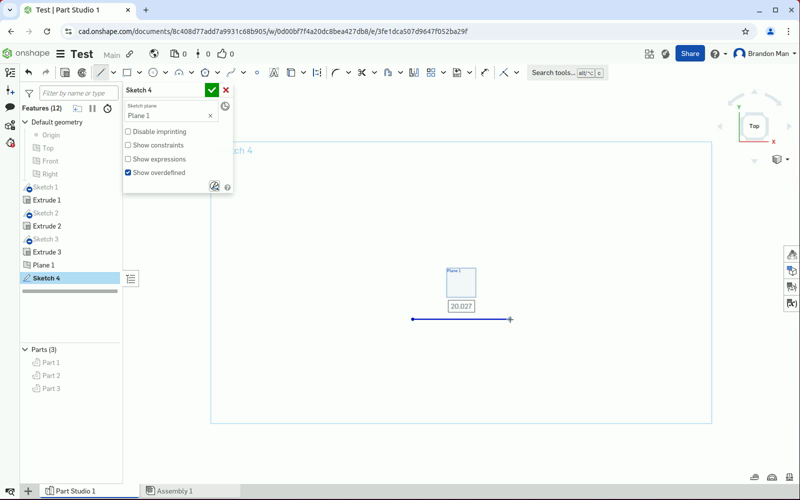
key_down(shift)
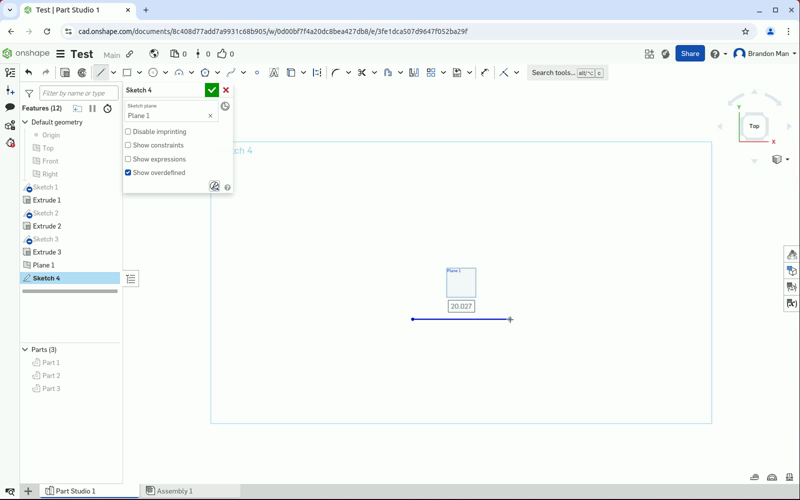
mouse_move(510, 247)
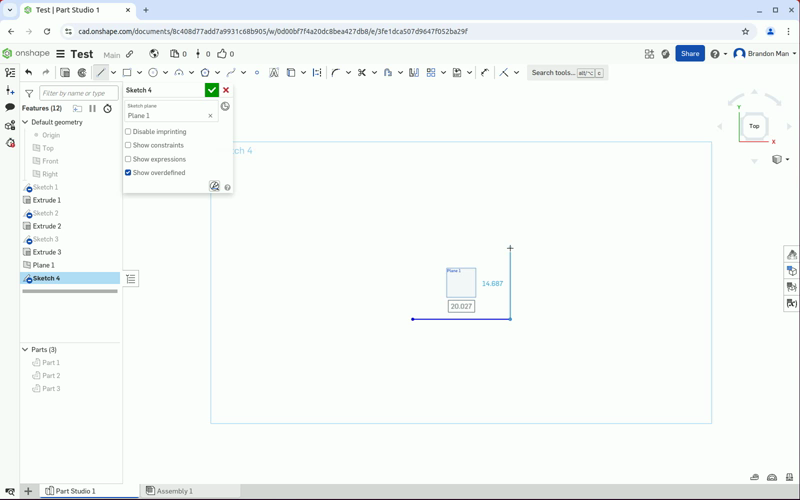
click(510, 247)
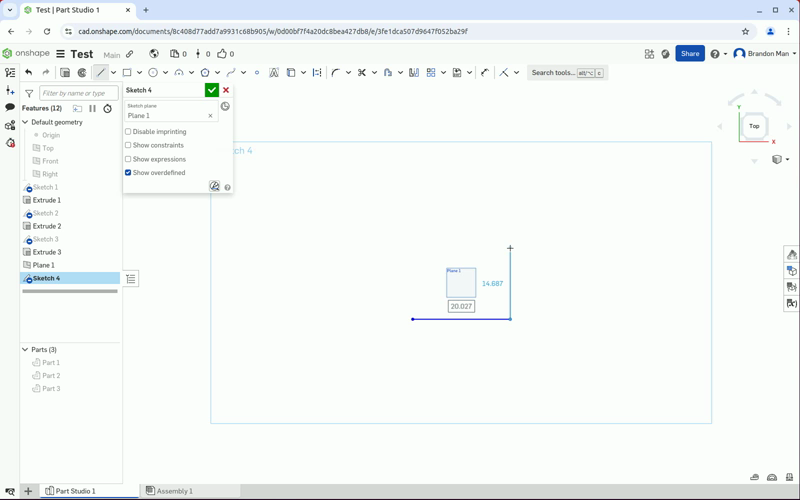
key_up(shift)
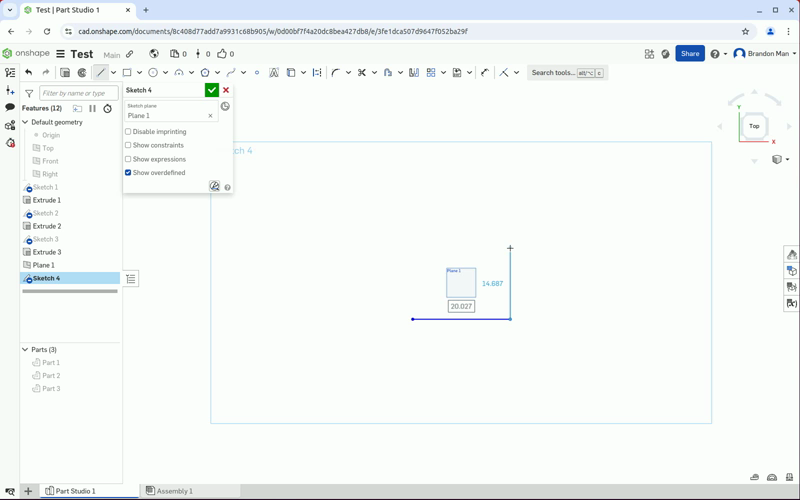
key_down(shift)
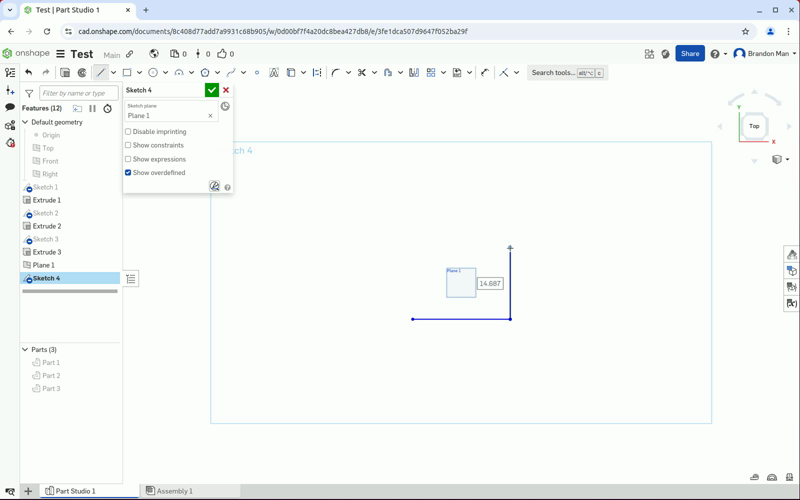
mouse_move(412, 247)
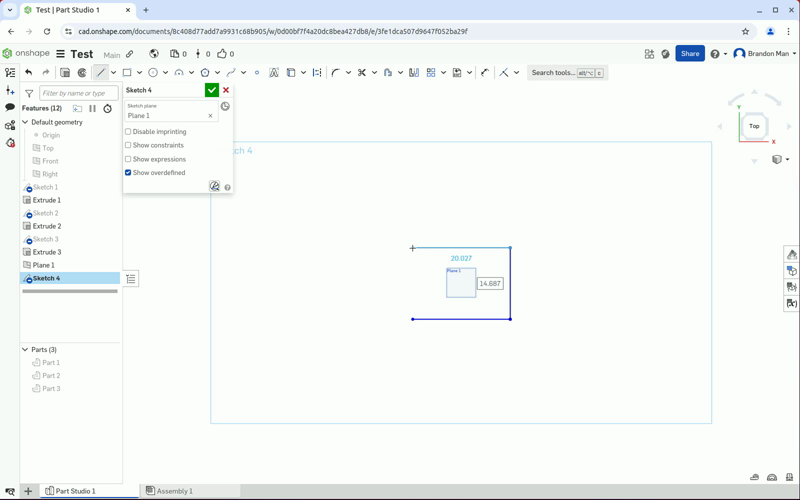
click(412, 247)
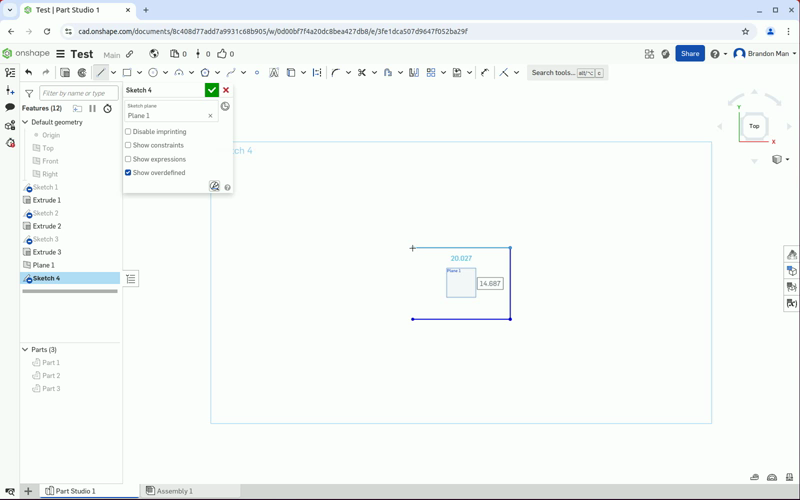
key_up(shift)
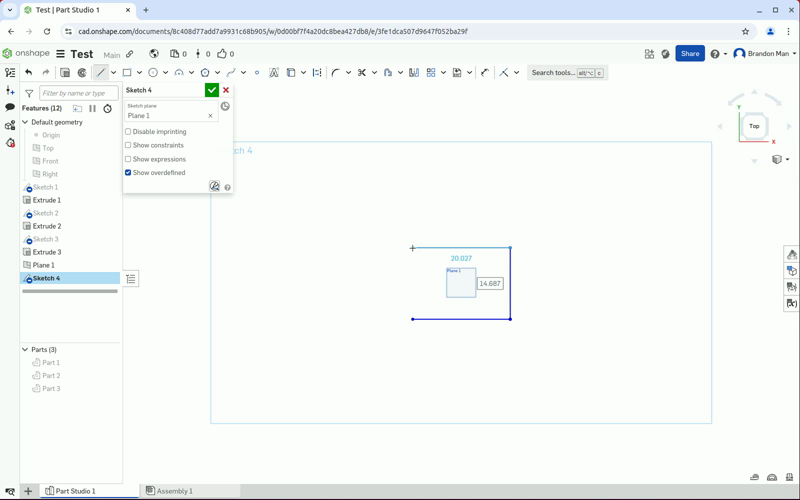
key_down(shift)
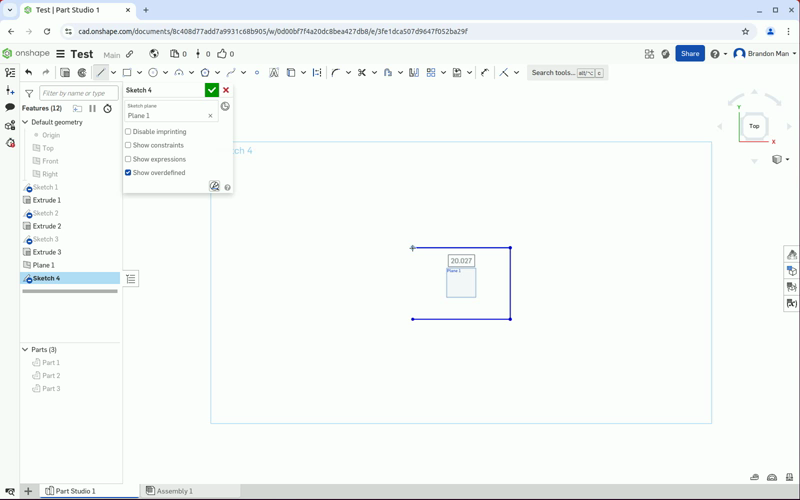
mouse_move(412, 319)
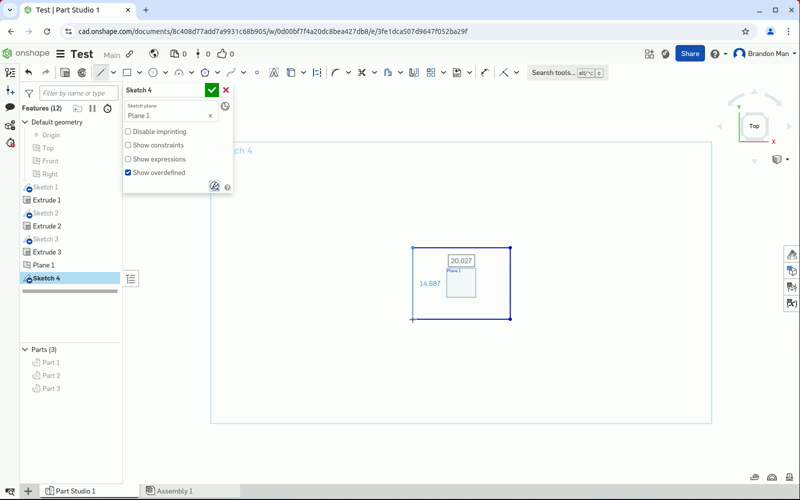
key_up(shift)
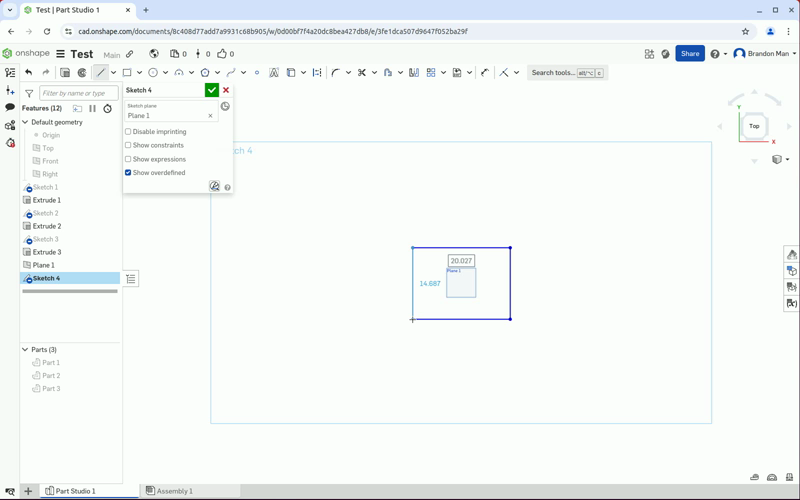
click(412, 319)
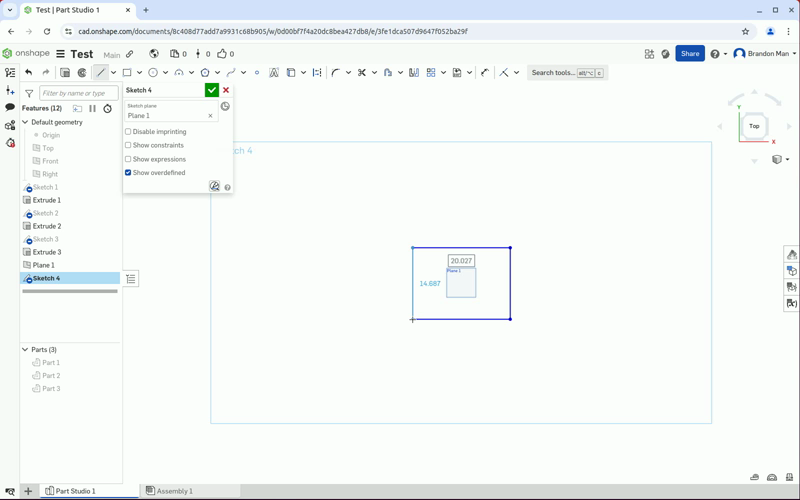
key(esc)
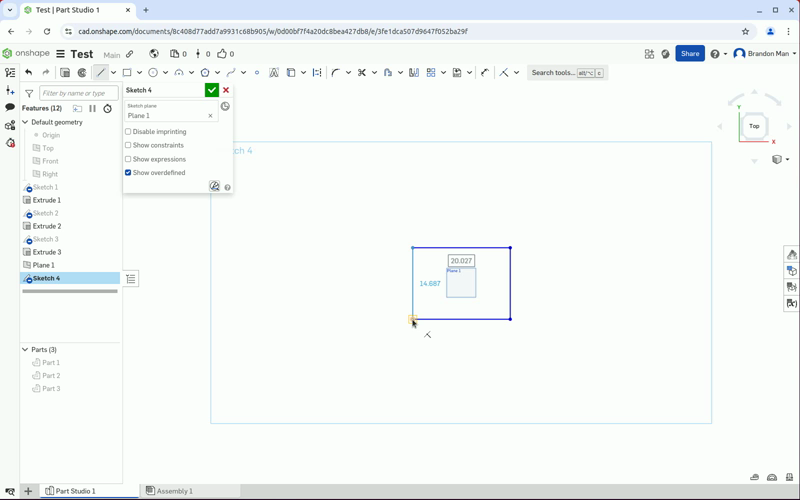
mouse_move(430, 253)
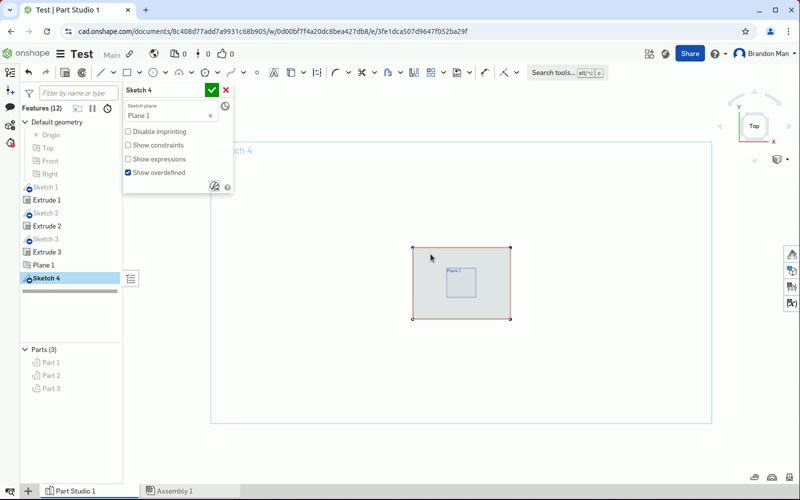
click(430, 253)
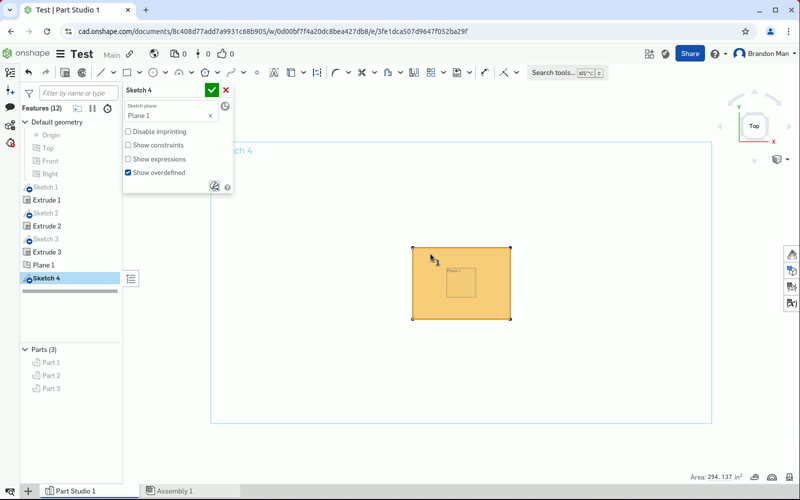
mouse_move(73, 352)
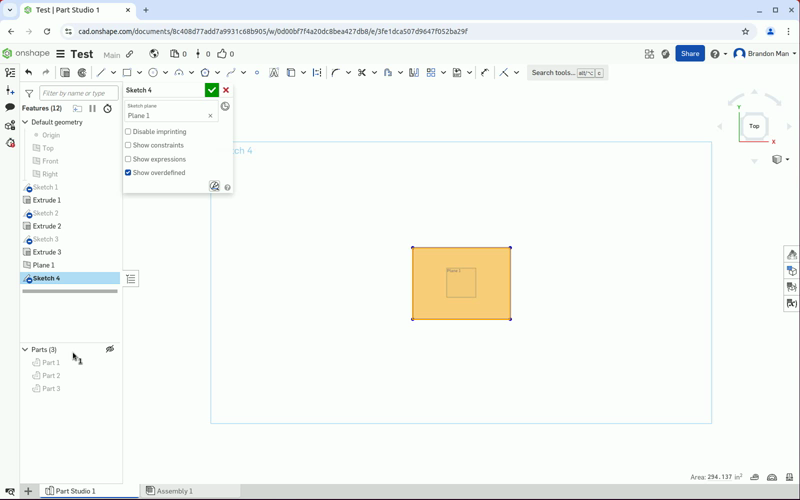
key(shift+y)
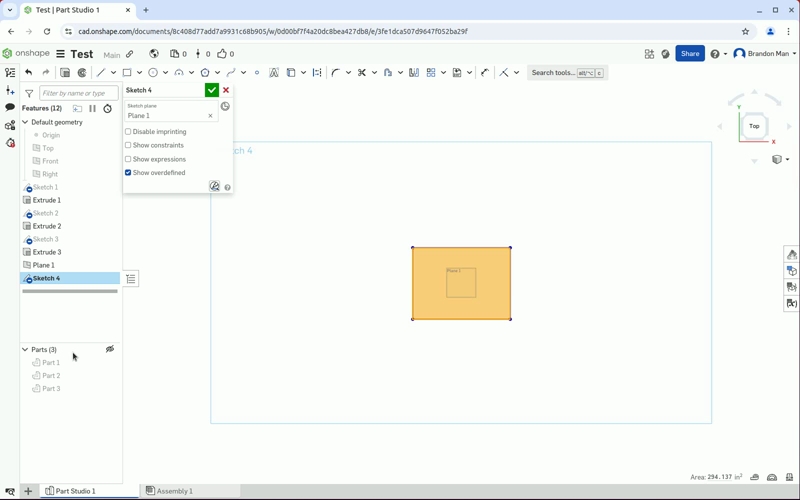
key(shift+e)
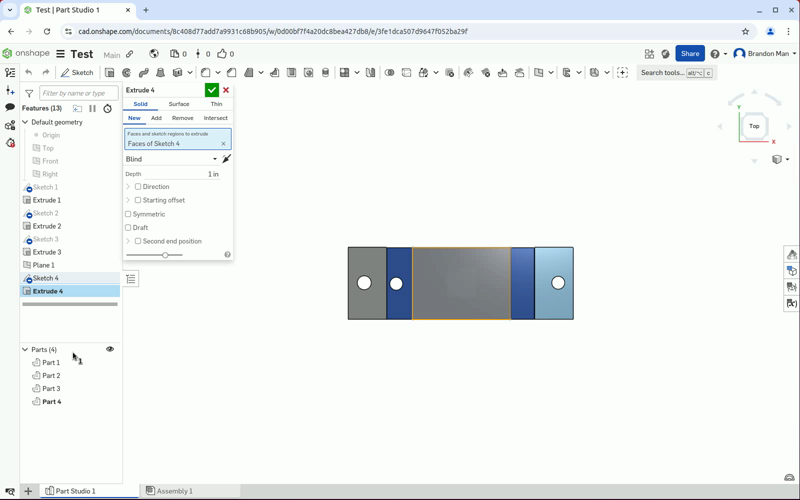
mouse_move(143, 106)
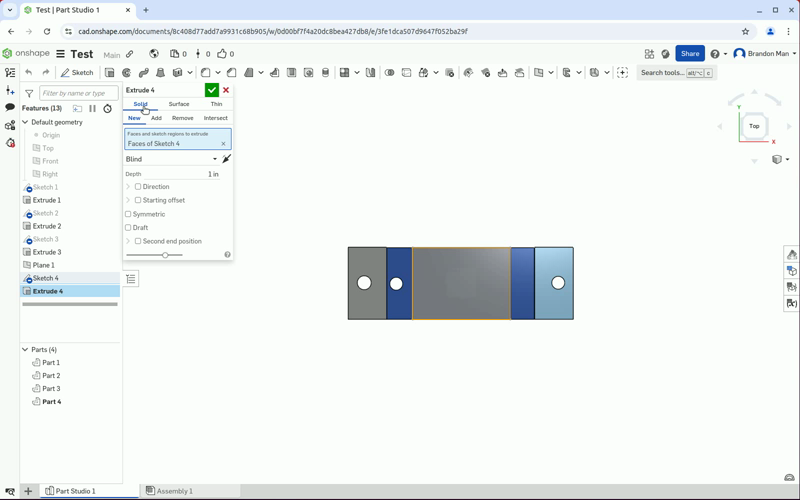
click(143, 106)
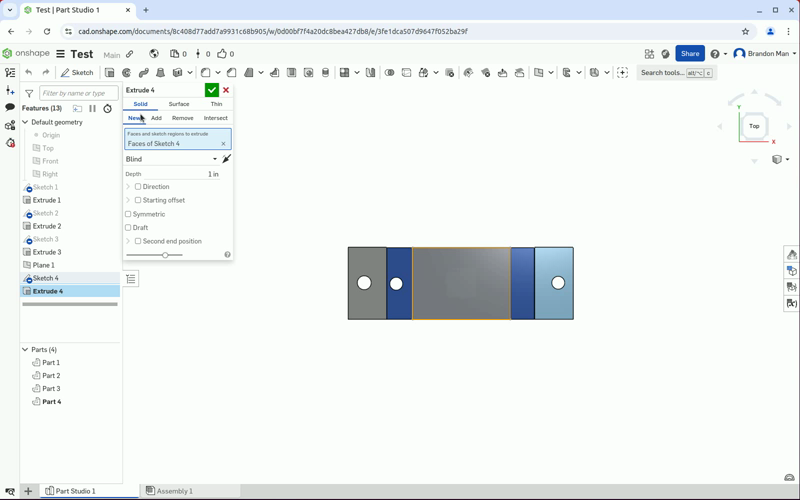
mouse_move(137, 120)
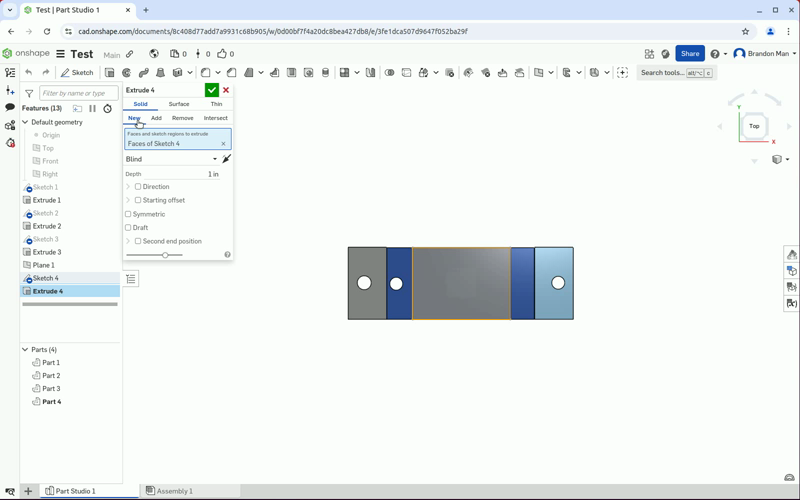
click(137, 120)
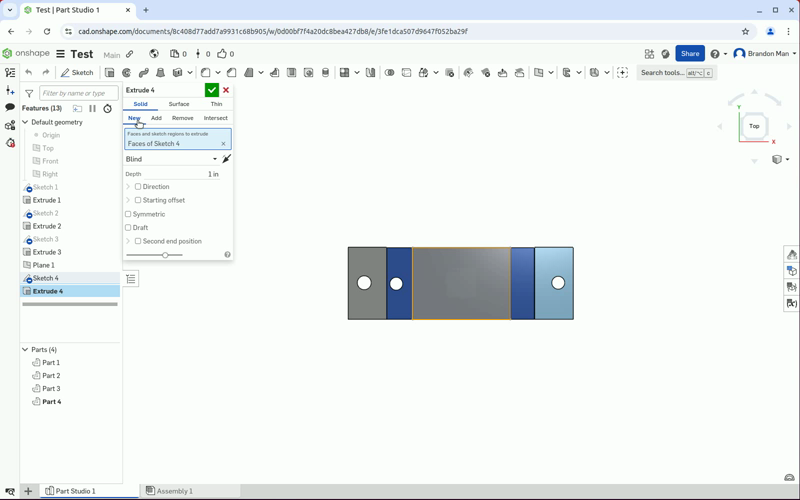
key(tab, 4)
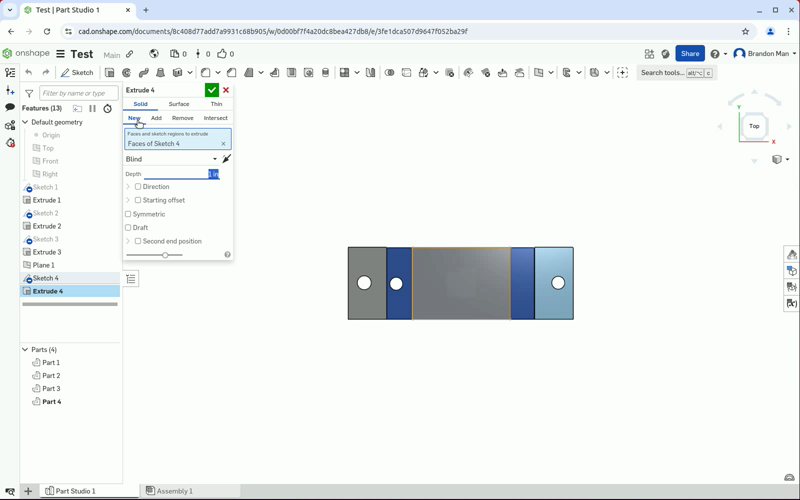
text(7.462)
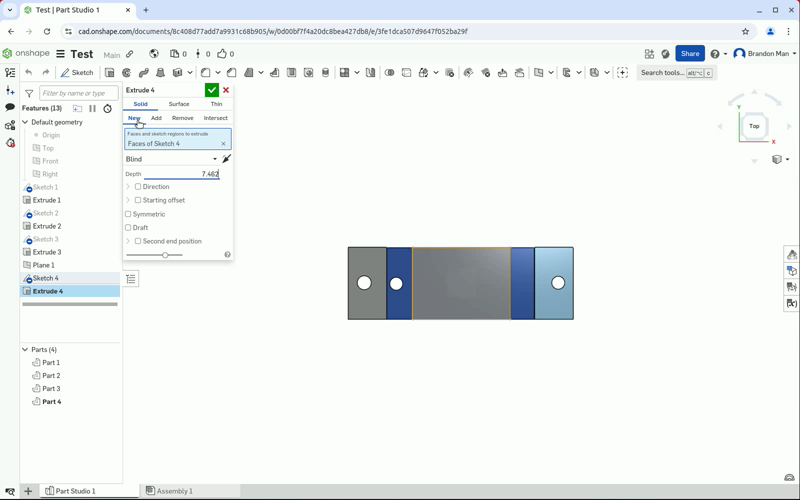
key(enter)
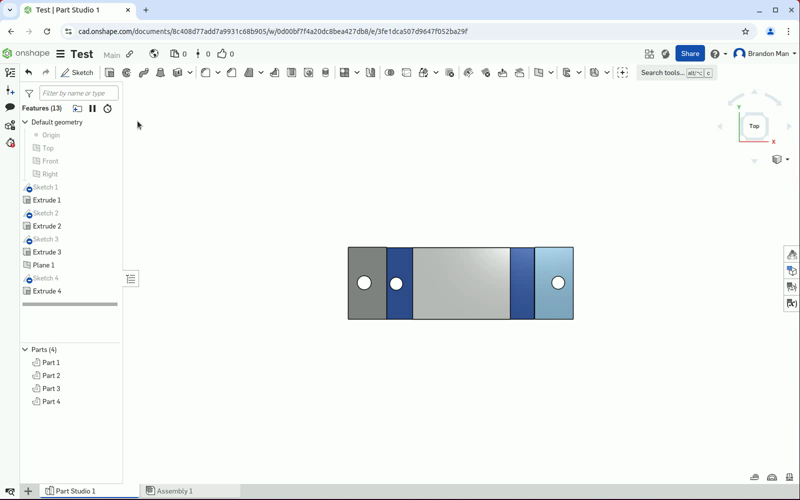
key(shift+h)
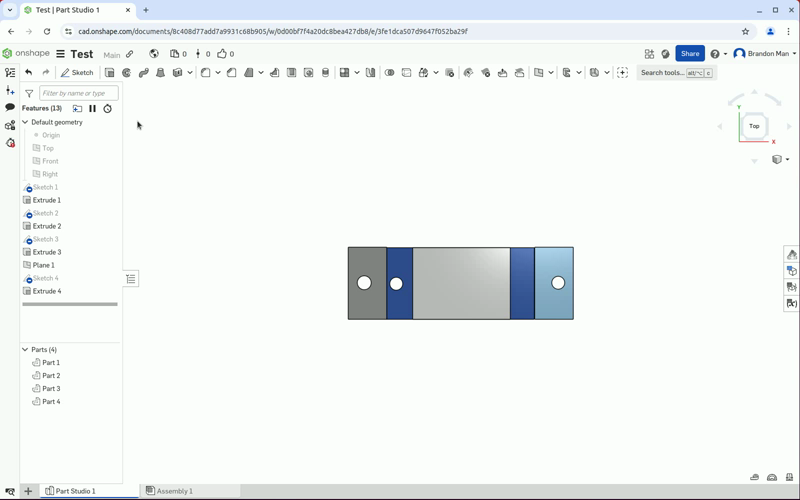
key(shift+h)
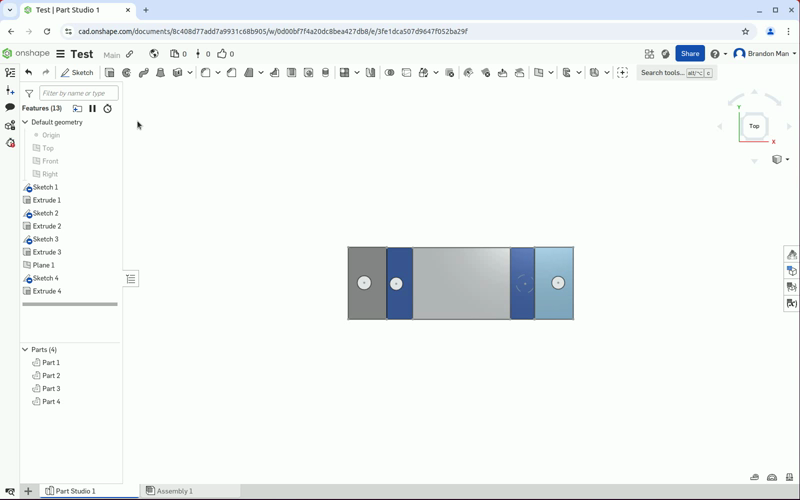
key(shift+7)
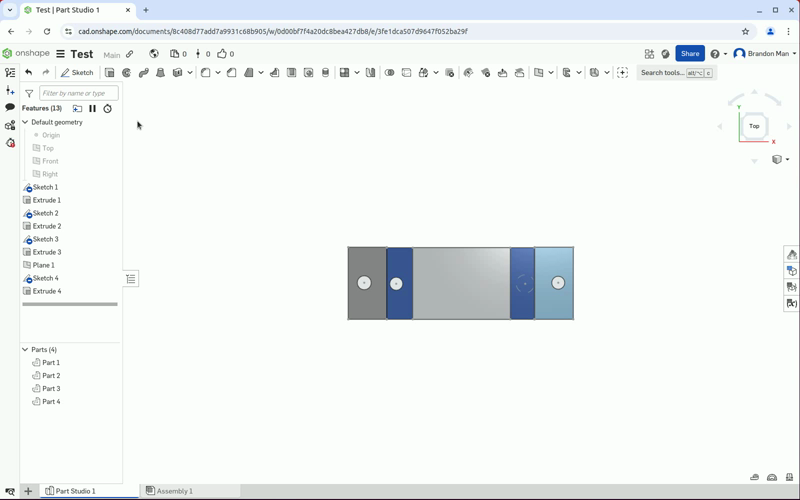
key(up, 3)
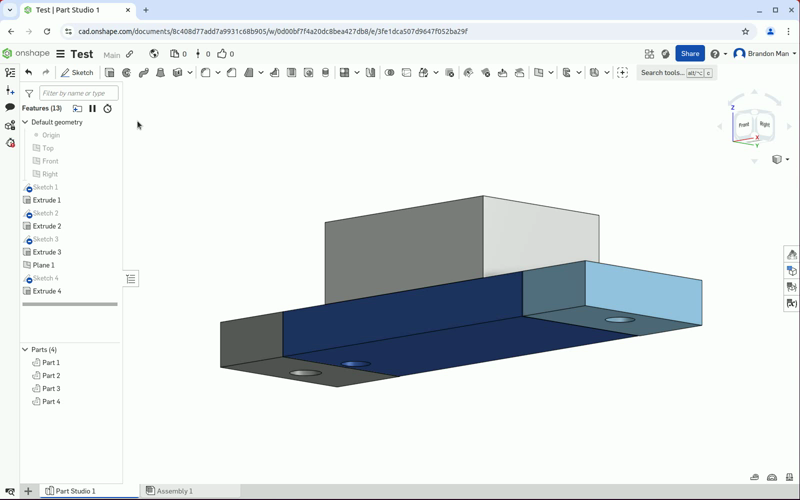
key(left, 3)
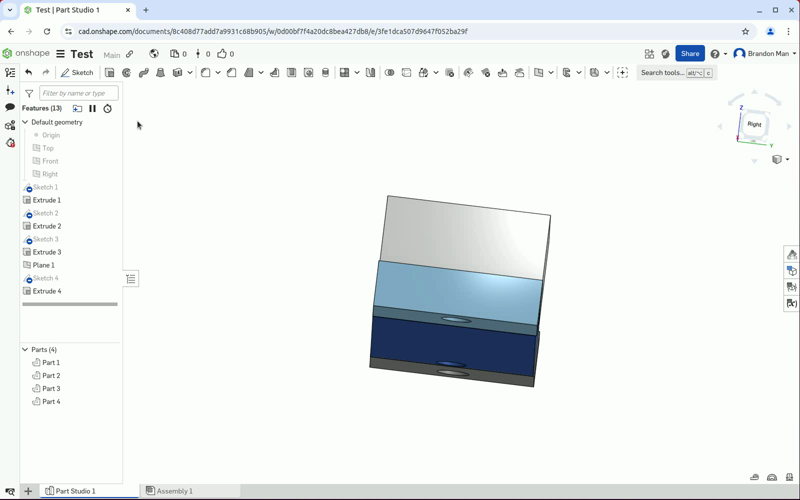
key(right, 3)
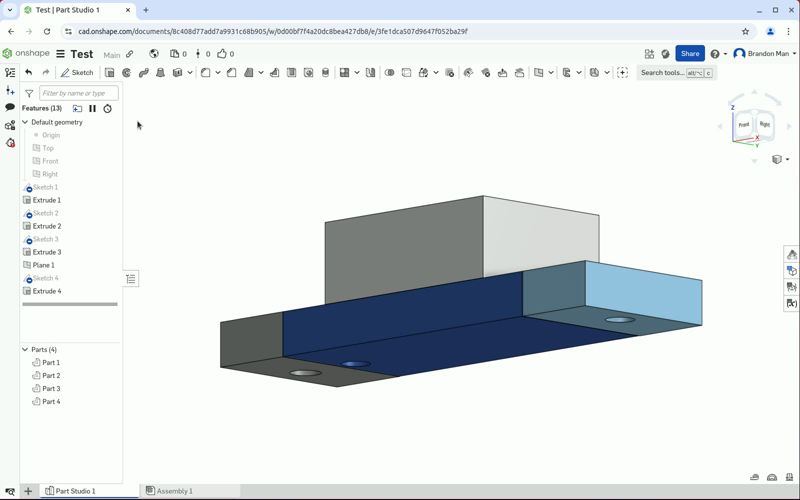
key(down, 3)
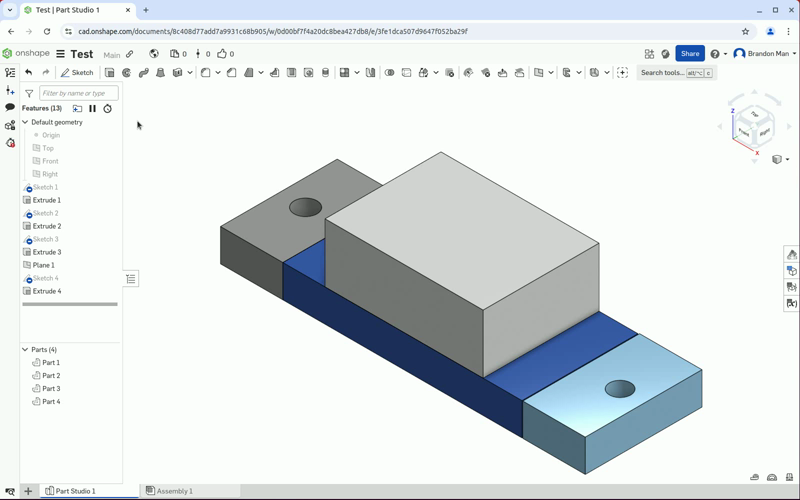
mouse_move(73, 189)
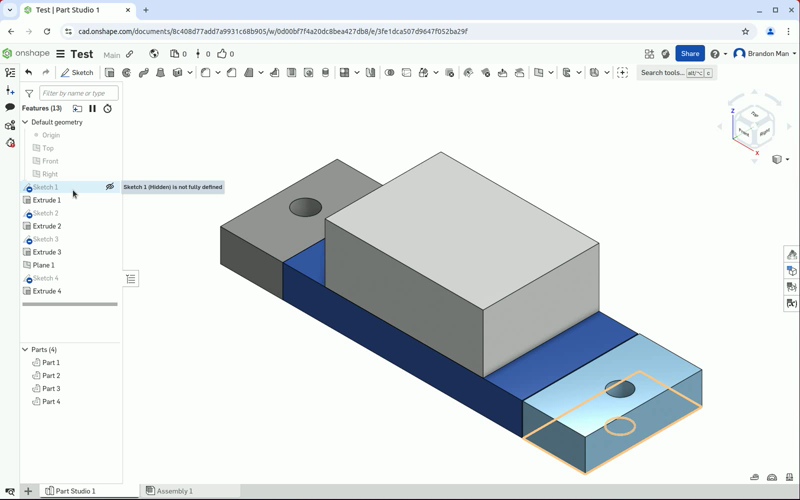
click(73, 189)